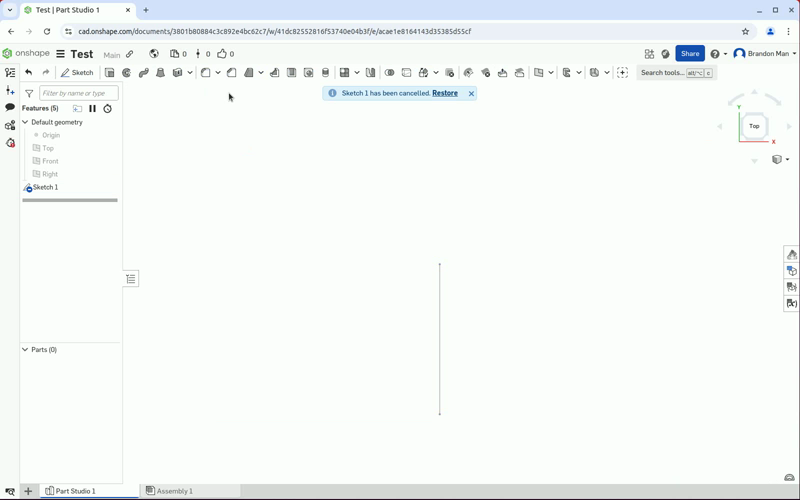
key(shift+h)
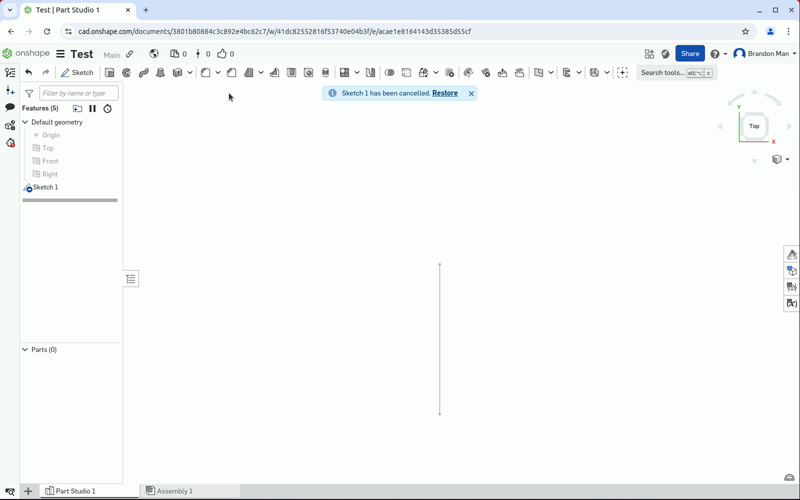
key(shift+s)
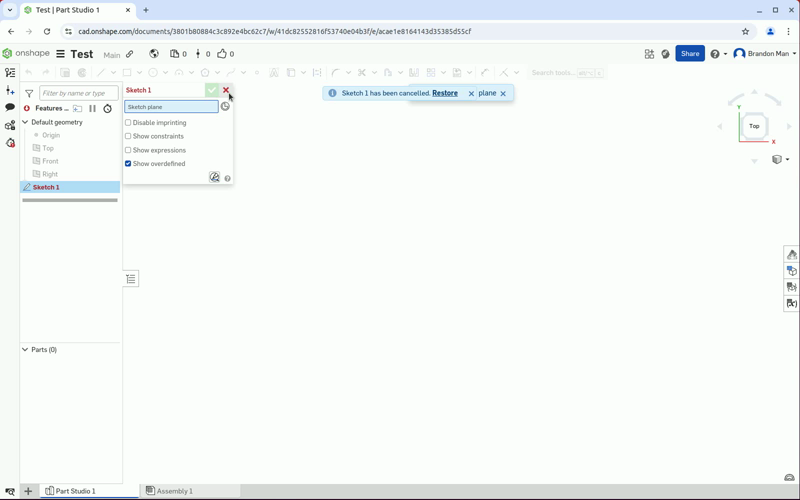
mouse_move(73, 150)
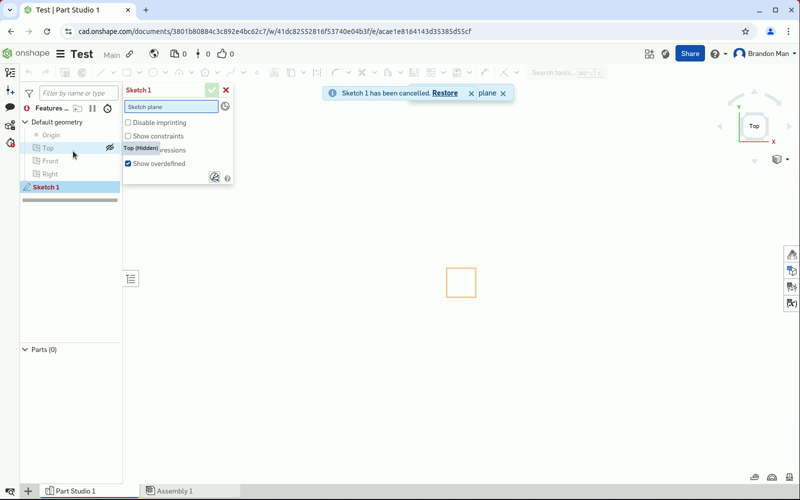
click(73, 150)
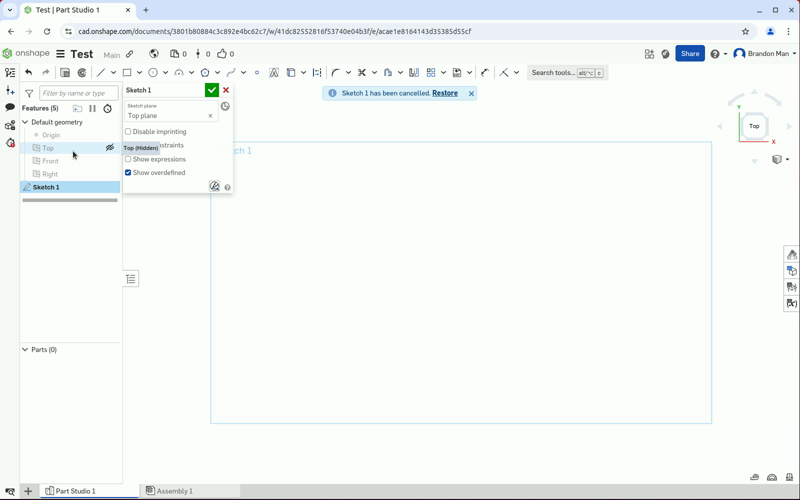
mouse_move(73, 352)
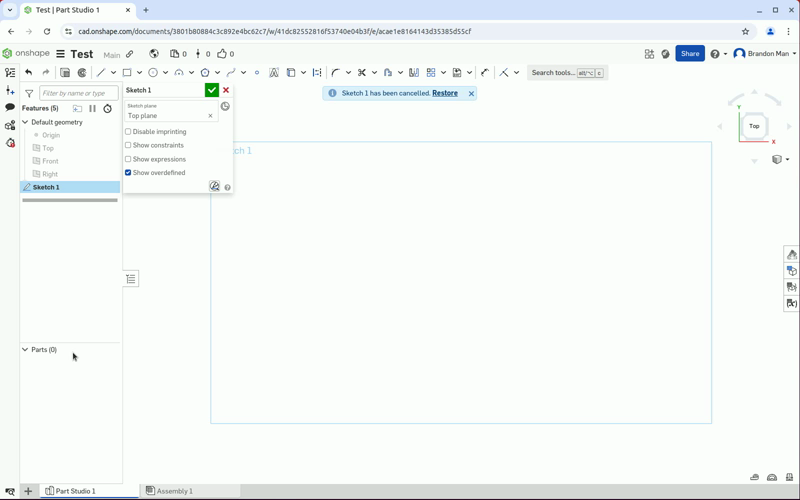
key(y)
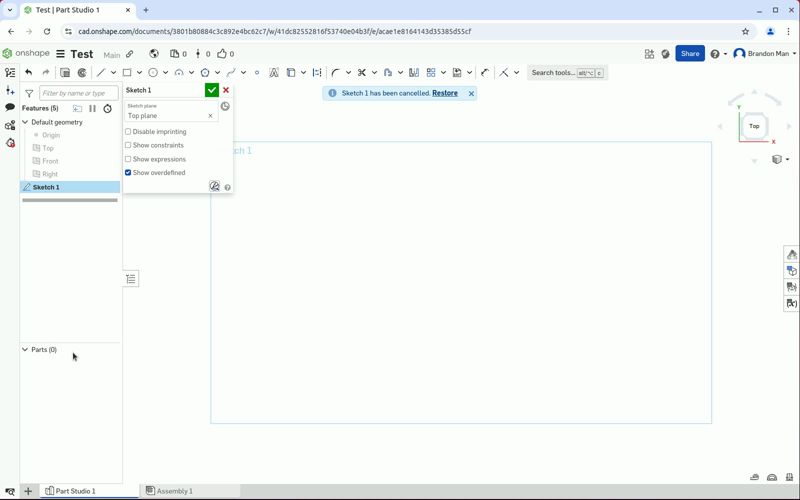
key(l)
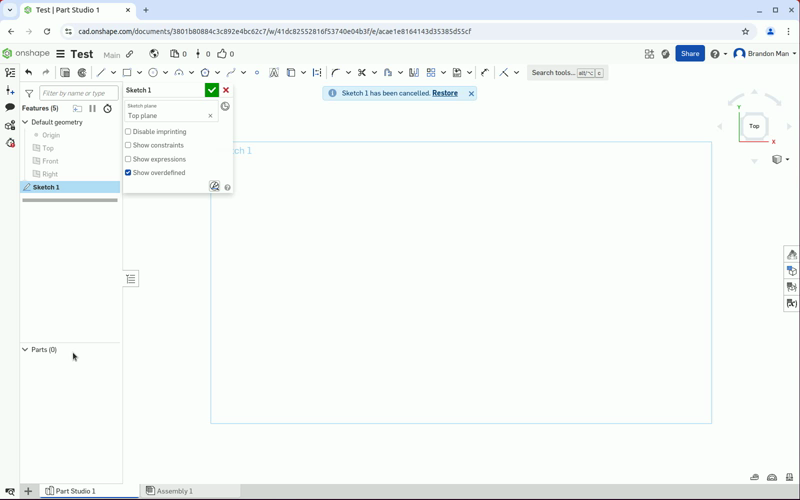
key_down(shift)
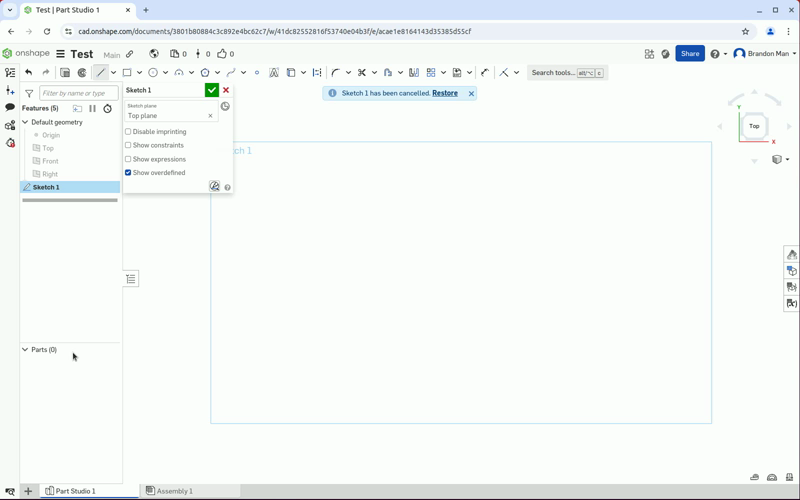
mouse_move(460, 382)
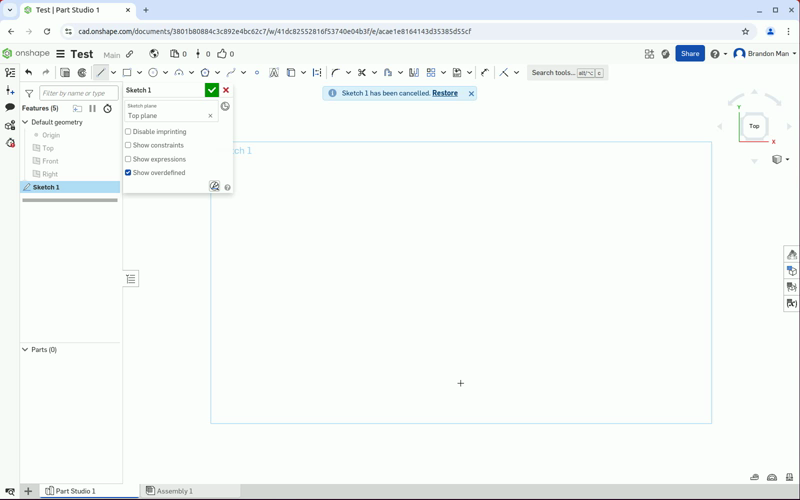
click(460, 382)
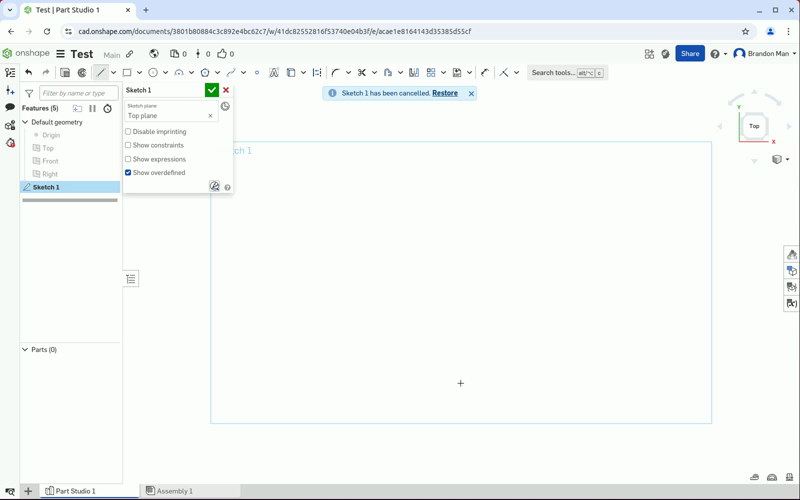
key_up(shift)
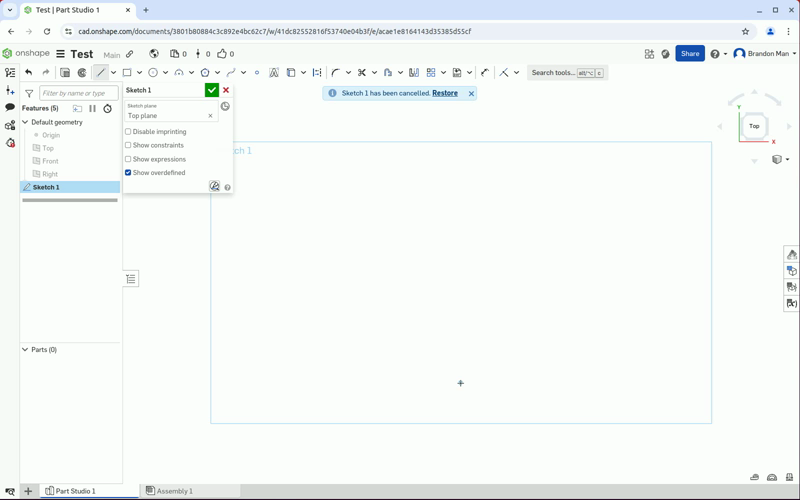
key_down(shift)
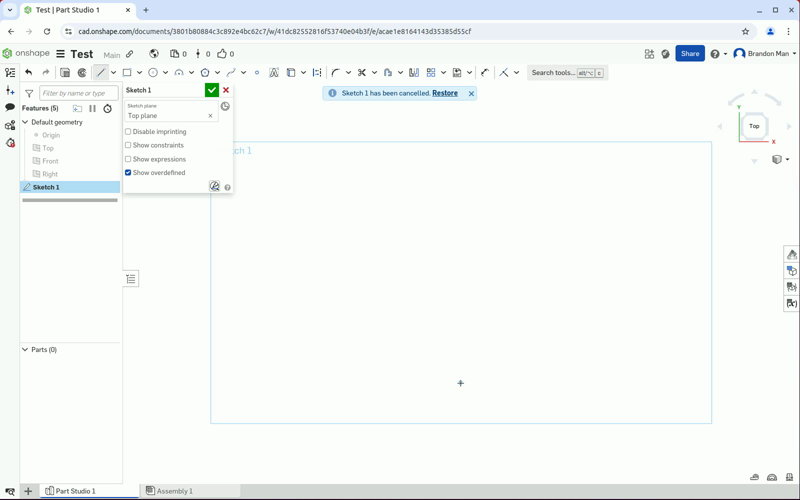
mouse_move(561, 382)
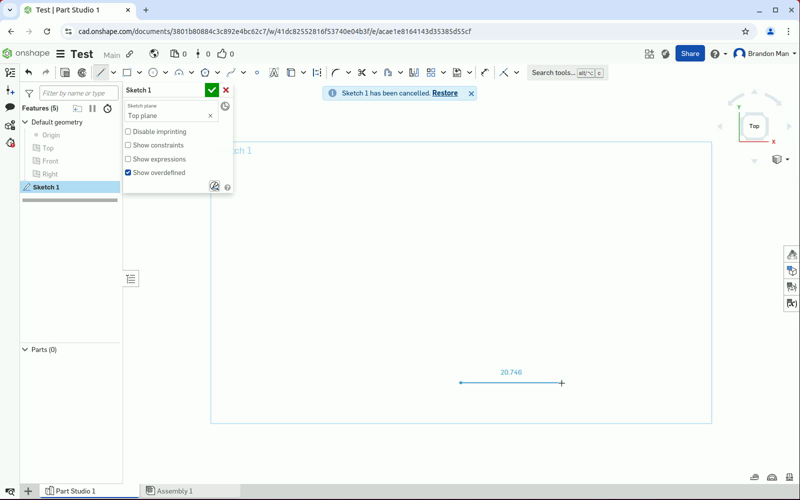
click(561, 382)
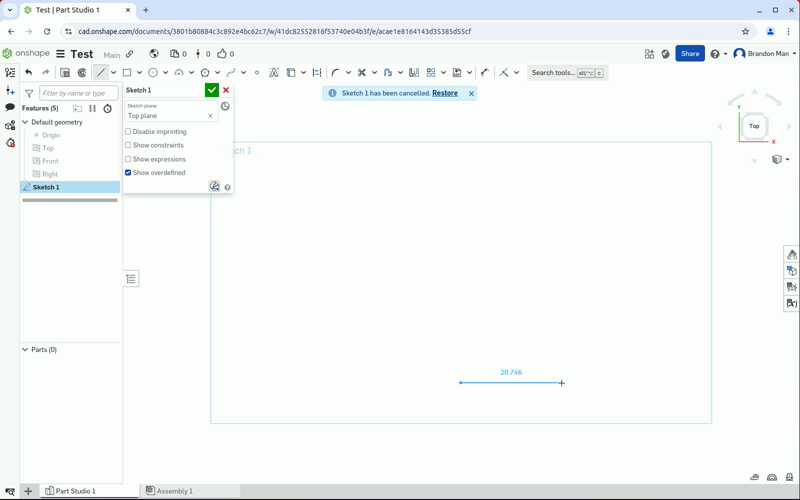
key_up(shift)
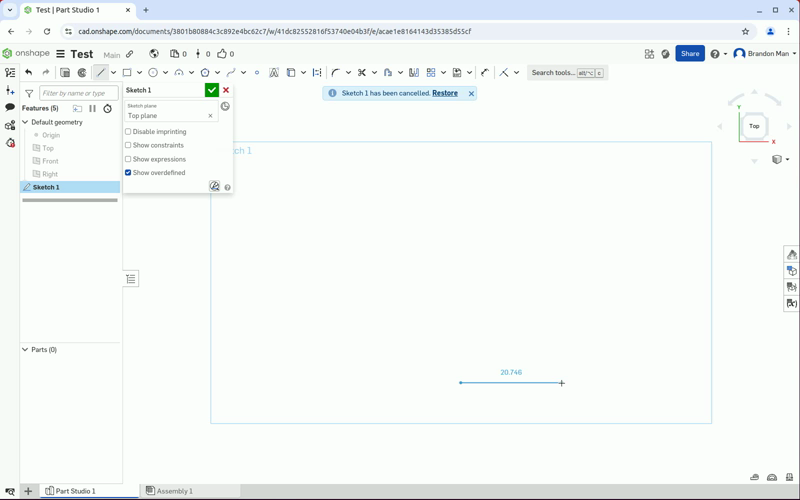
key_down(shift)
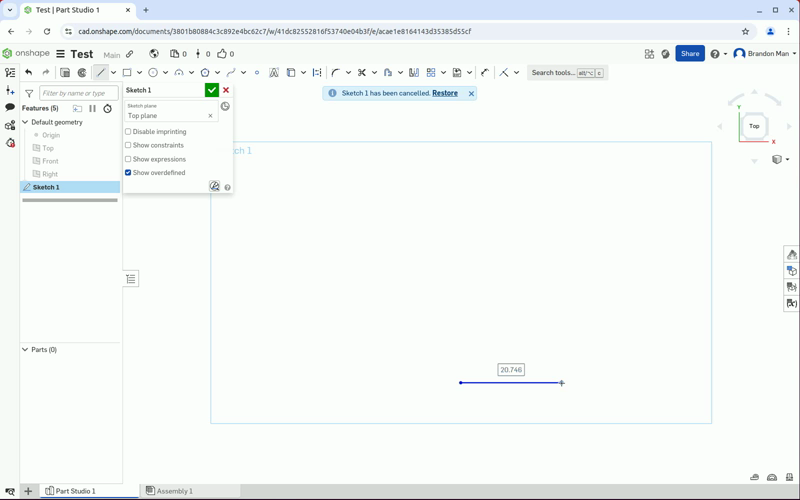
mouse_move(561, 282)
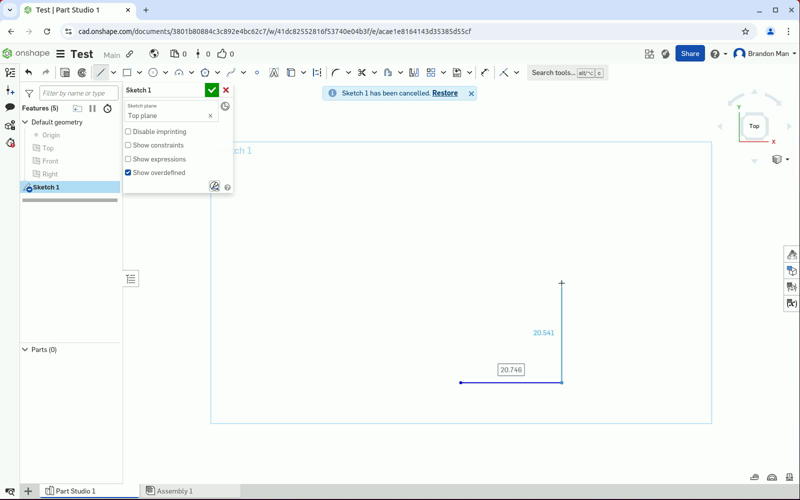
click(561, 282)
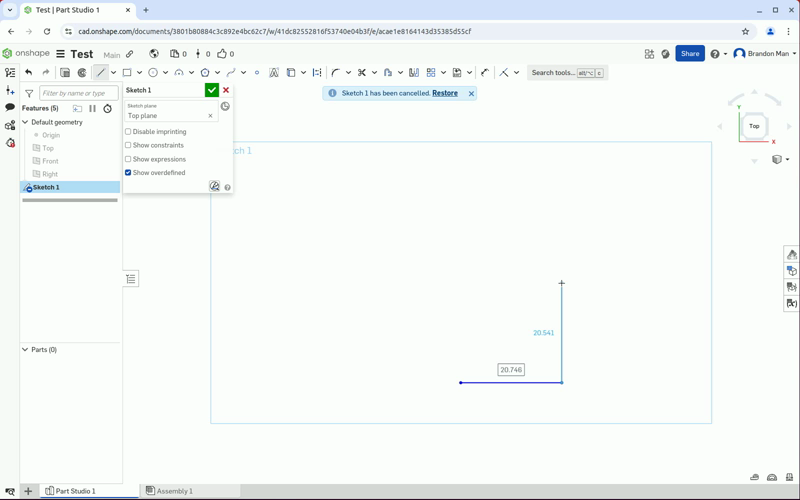
key_up(shift)
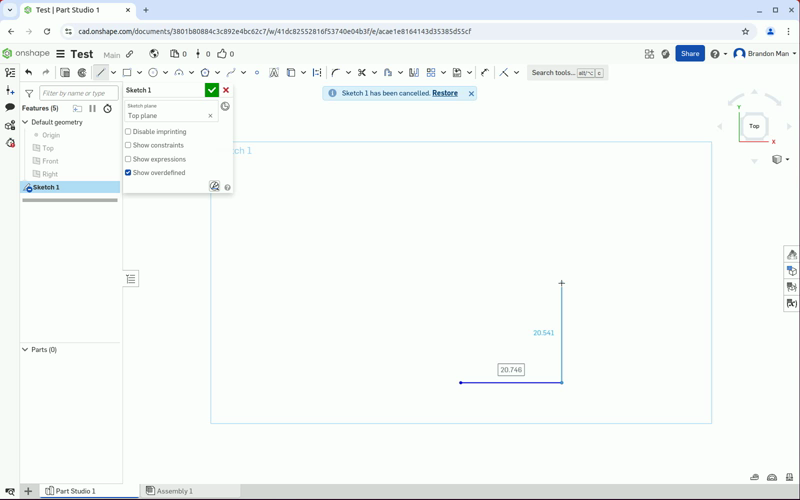
key_down(shift)
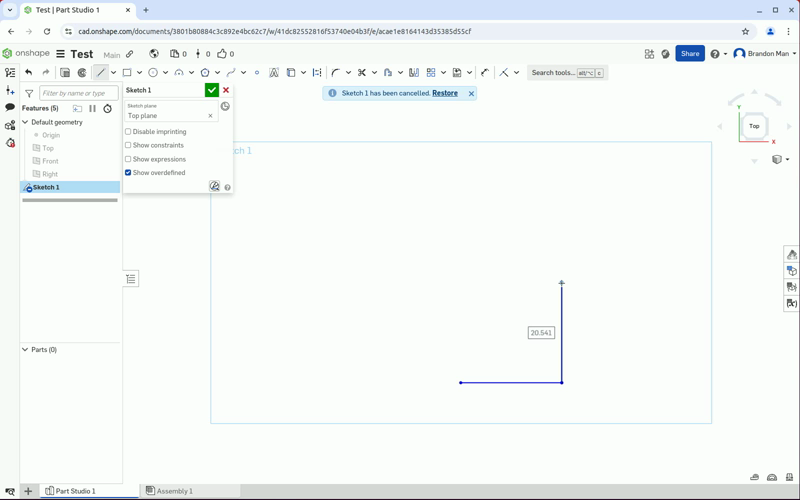
mouse_move(589, 282)
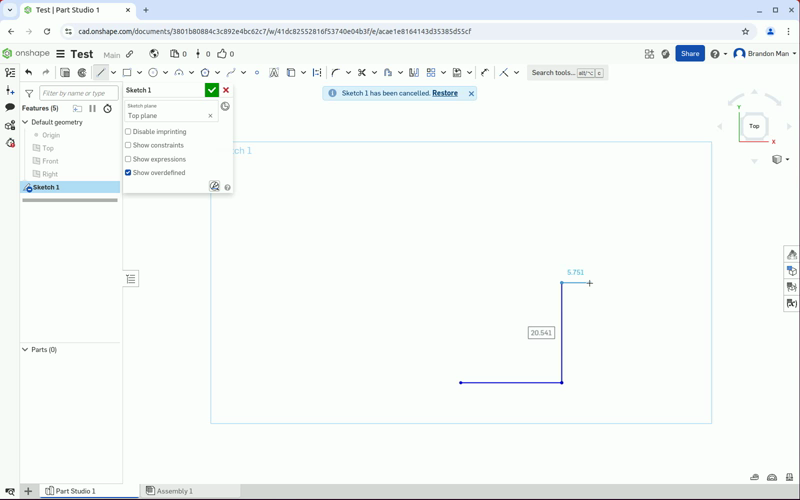
mouse_move(509, 282)
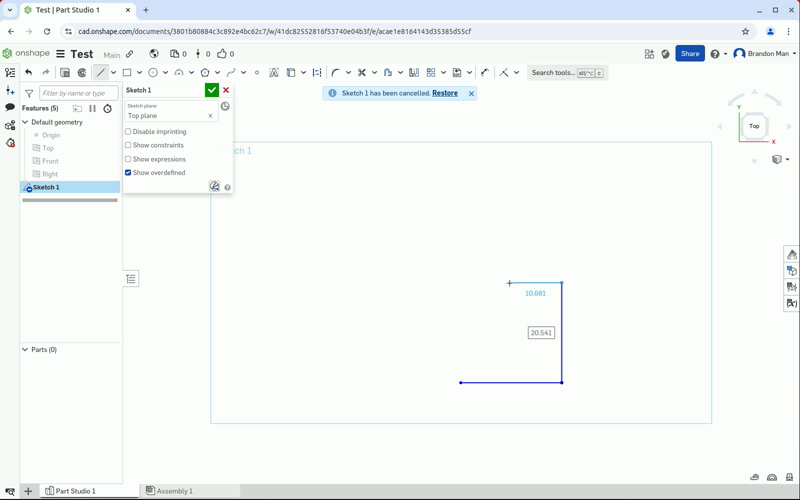
click(509, 282)
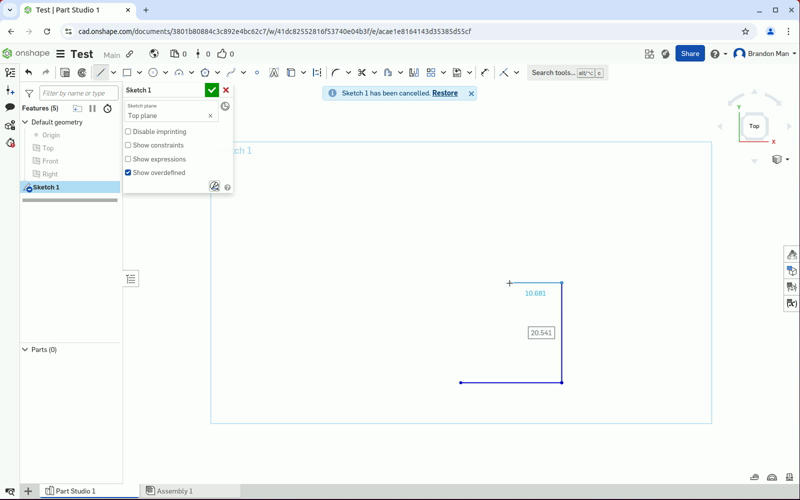
key_up(shift)
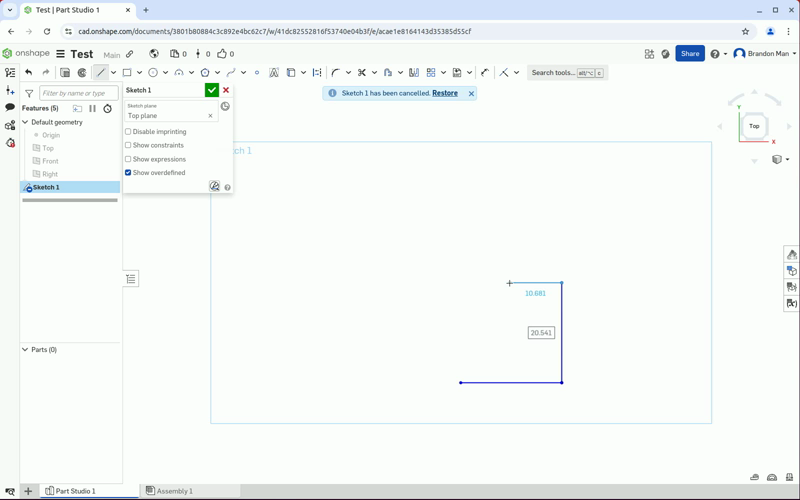
key_down(shift)
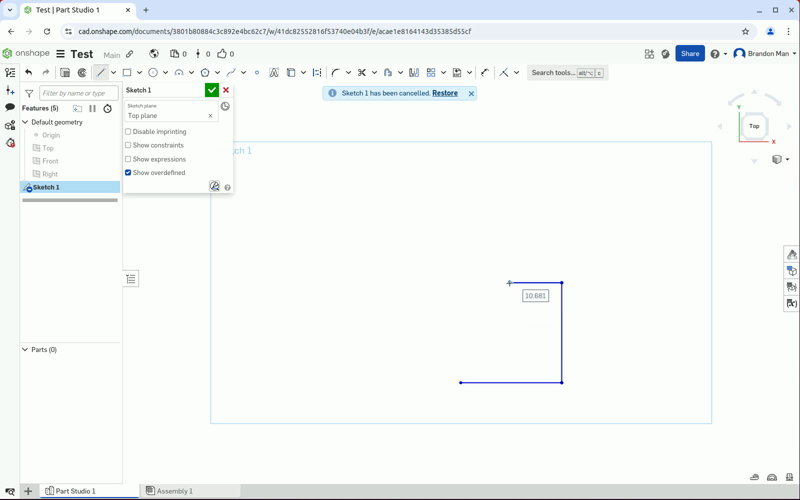
mouse_move(539, 282)
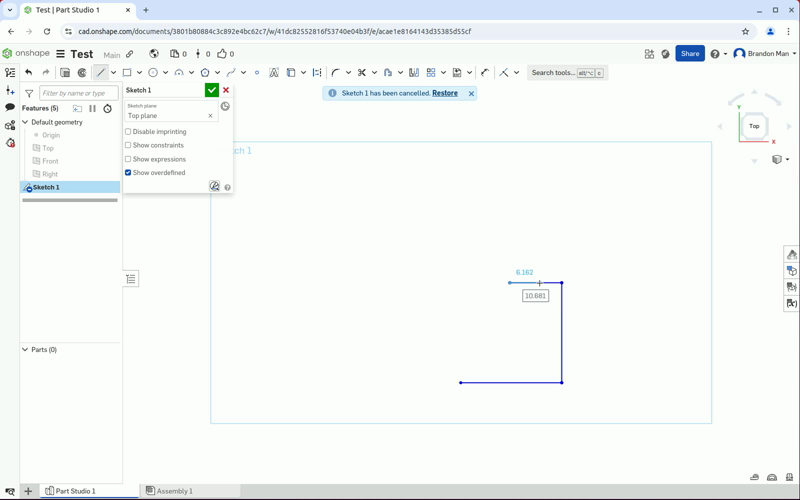
mouse_move(460, 282)
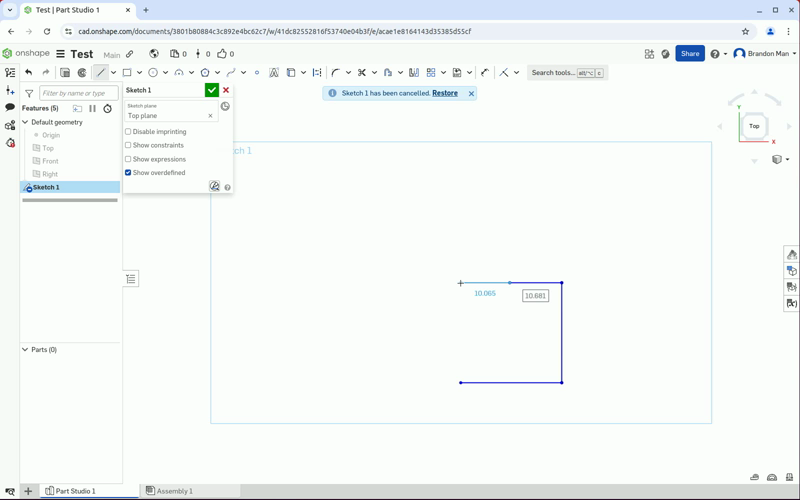
click(460, 282)
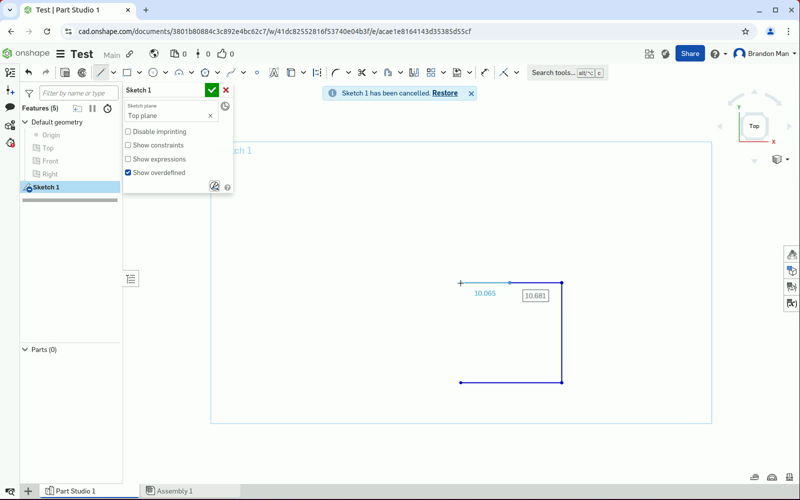
key_up(shift)
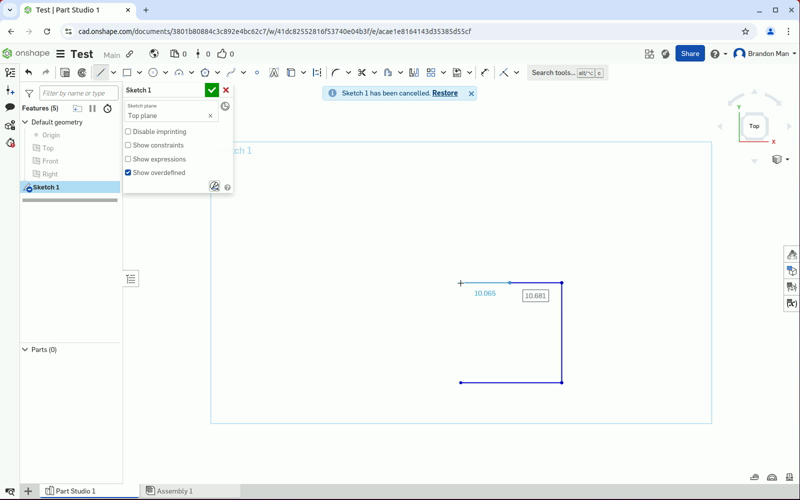
key_down(shift)
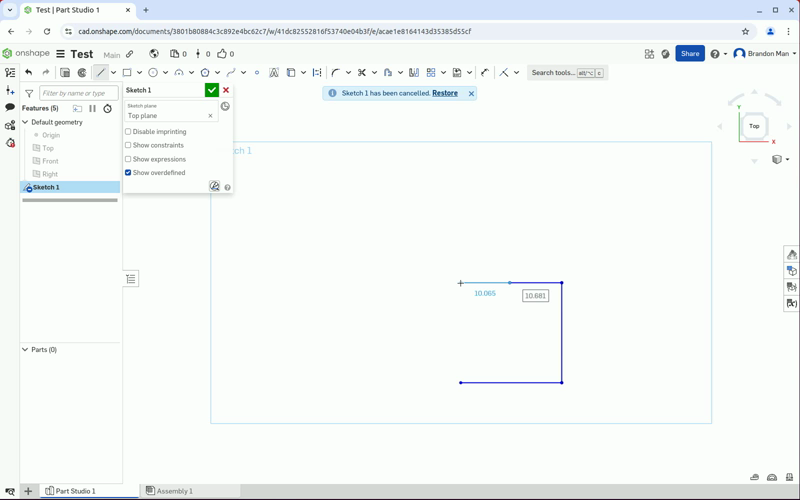
mouse_move(490, 282)
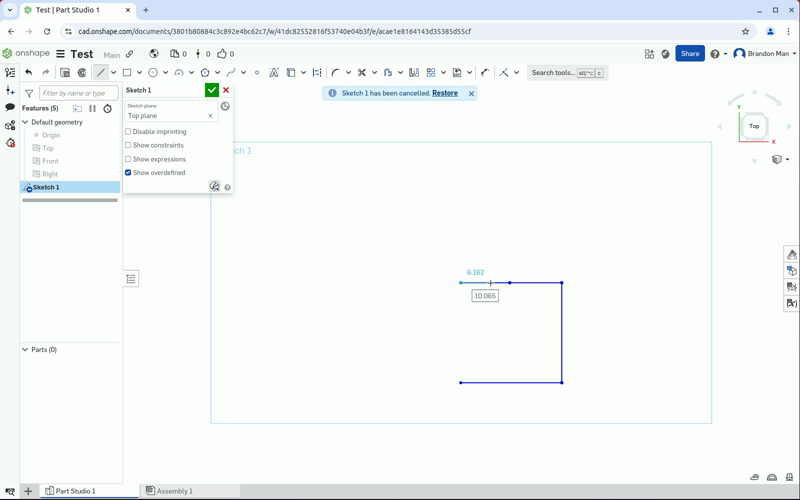
mouse_move(460, 333)
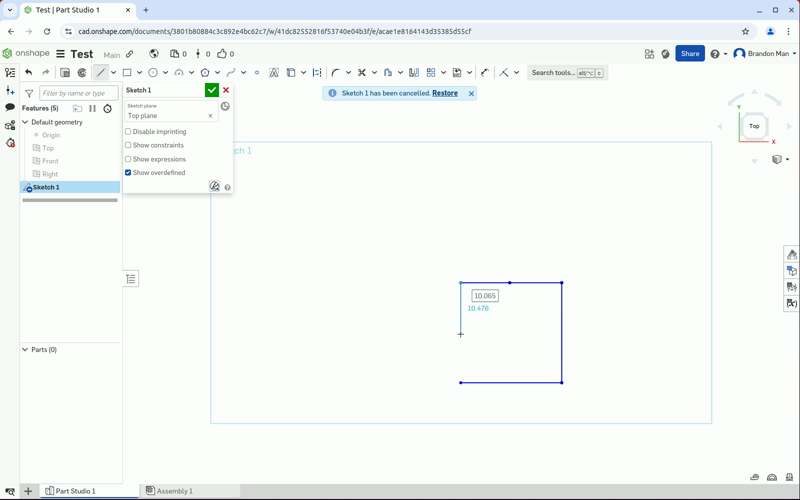
click(460, 333)
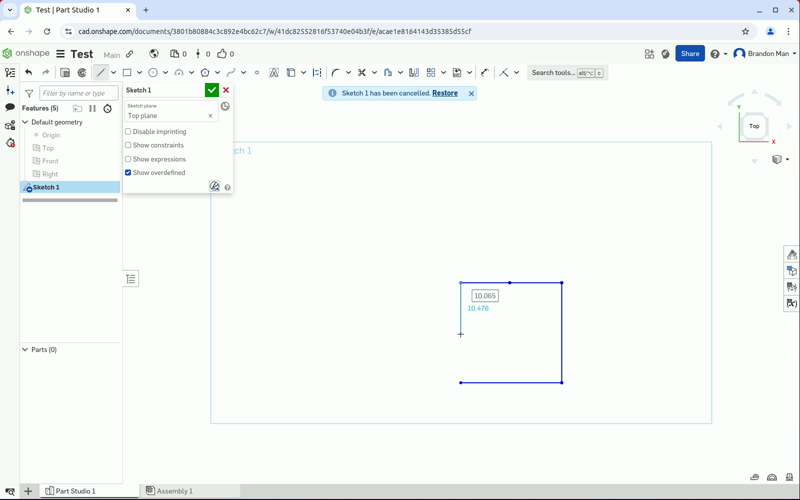
key_up(shift)
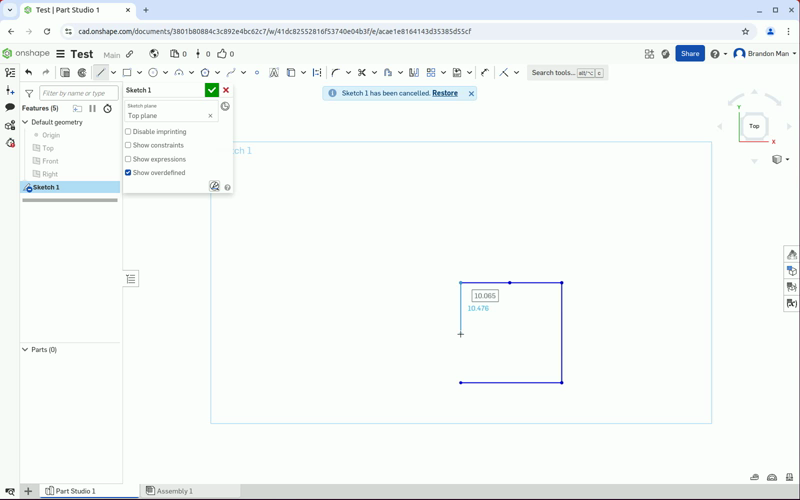
mouse_move(490, 333)
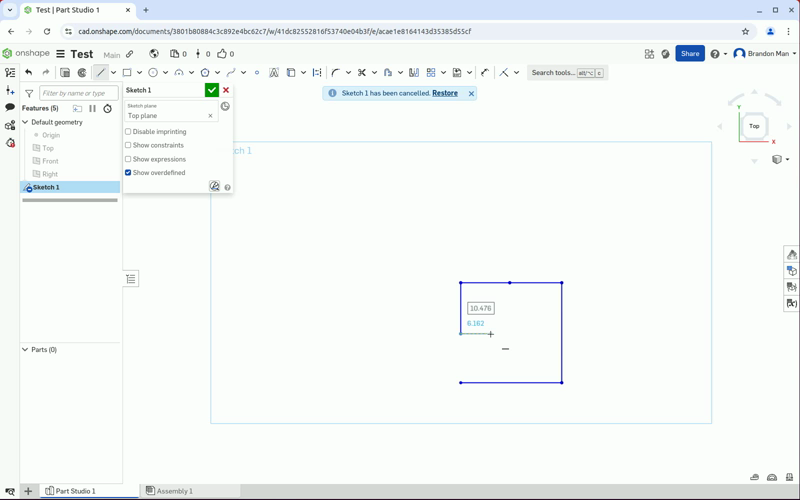
key_down(shift)
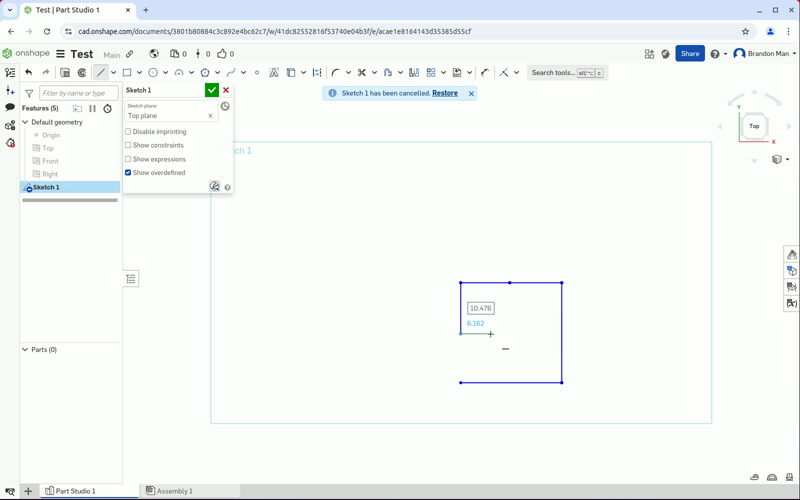
mouse_move(460, 382)
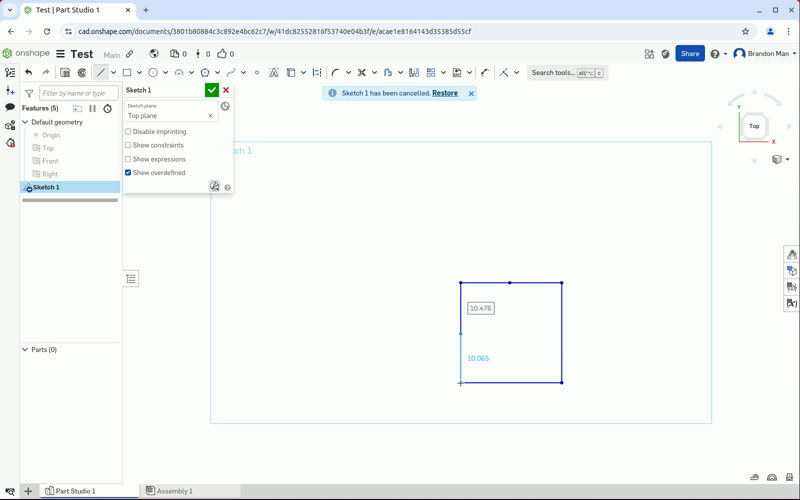
key_up(shift)
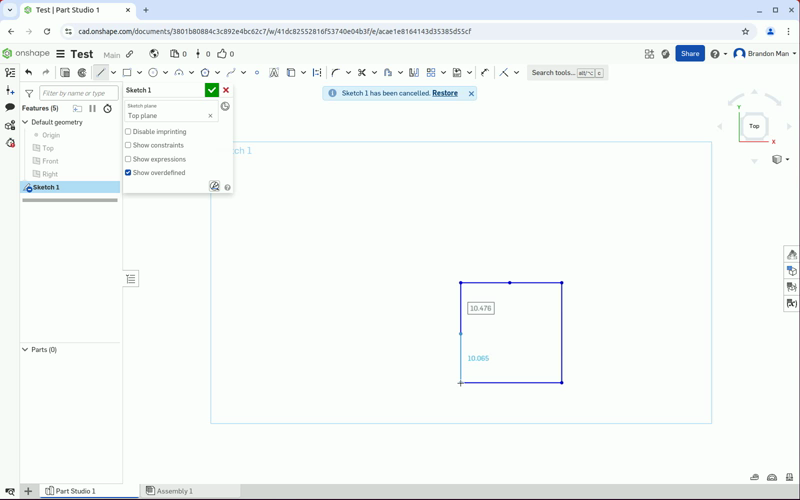
click(460, 382)
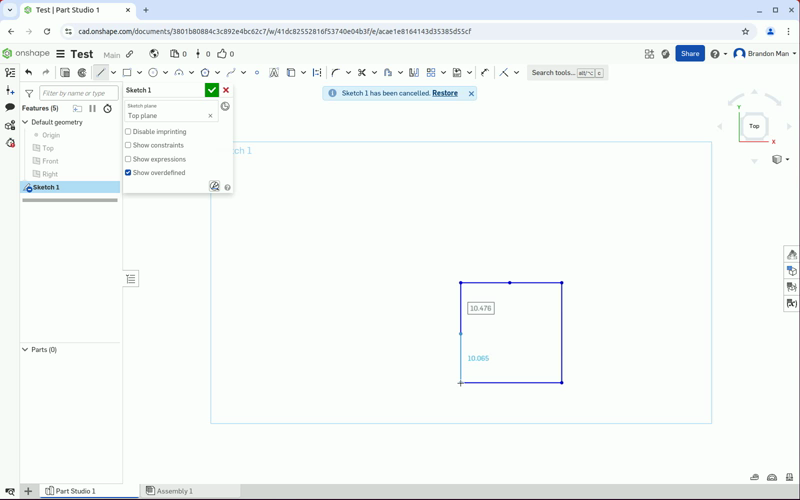
key(esc)
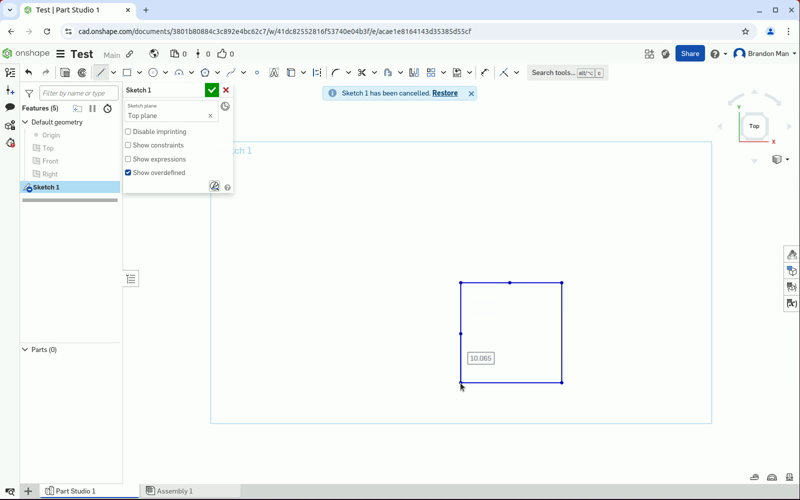
mouse_move(498, 361)
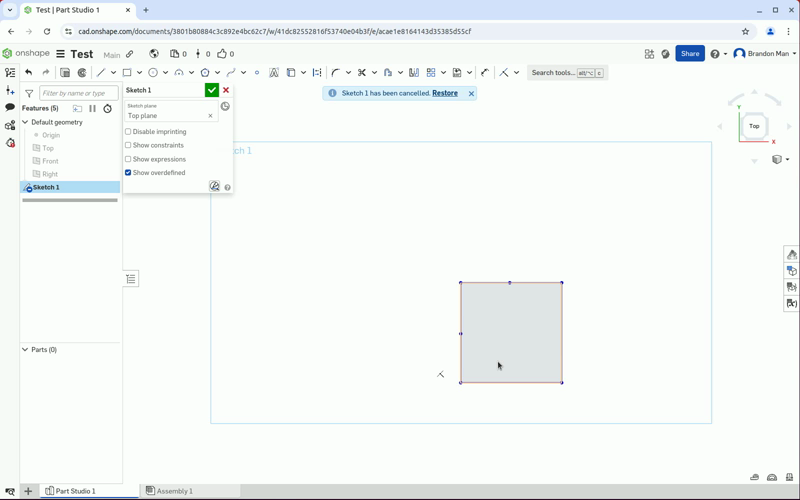
click(498, 361)
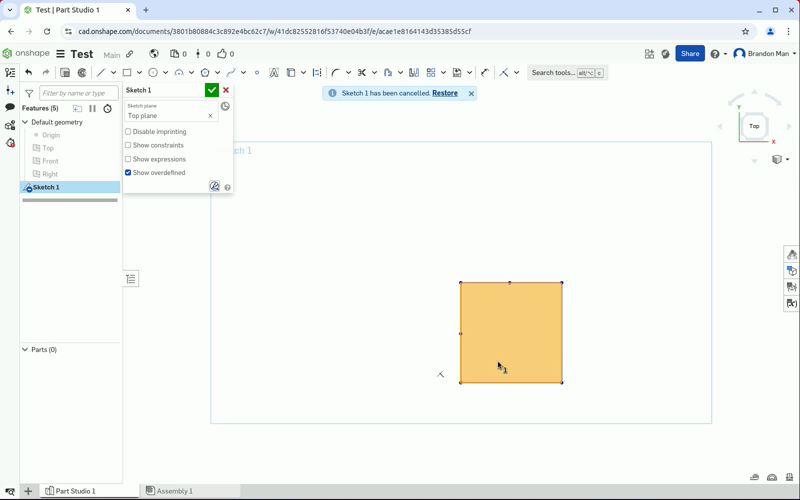
mouse_move(73, 352)
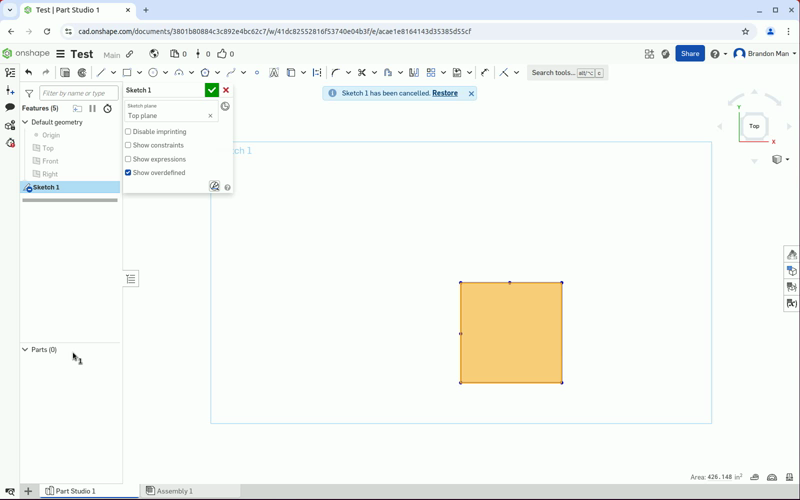
key(shift+y)
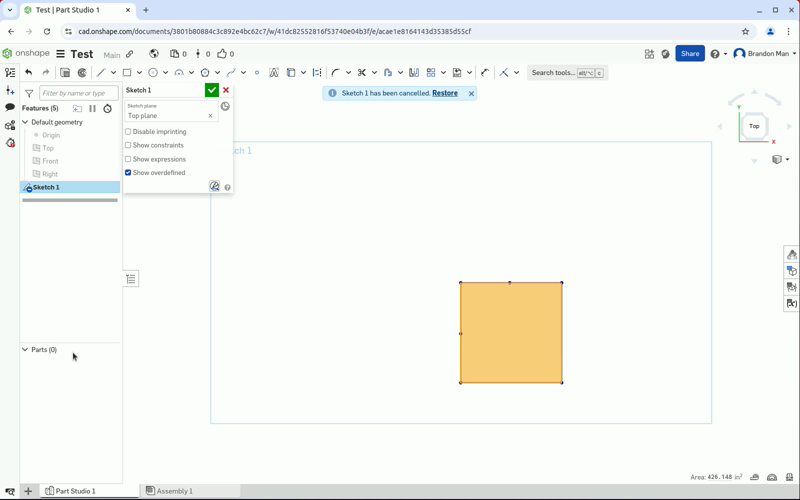
key(shift+e)
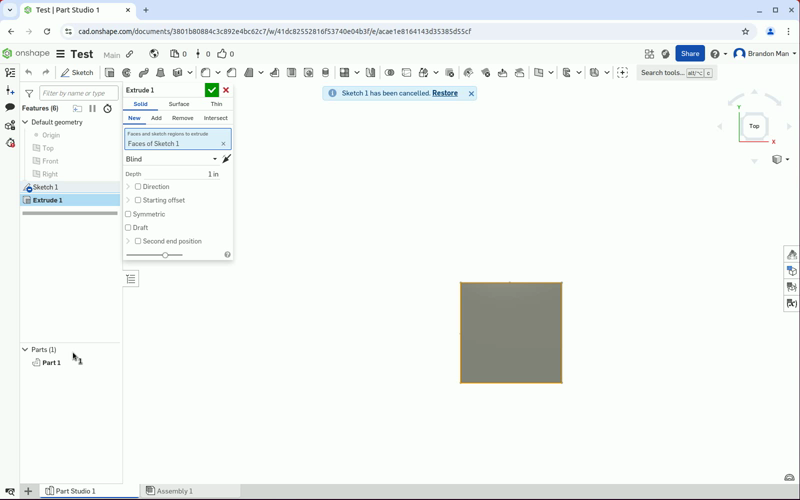
mouse_move(143, 106)
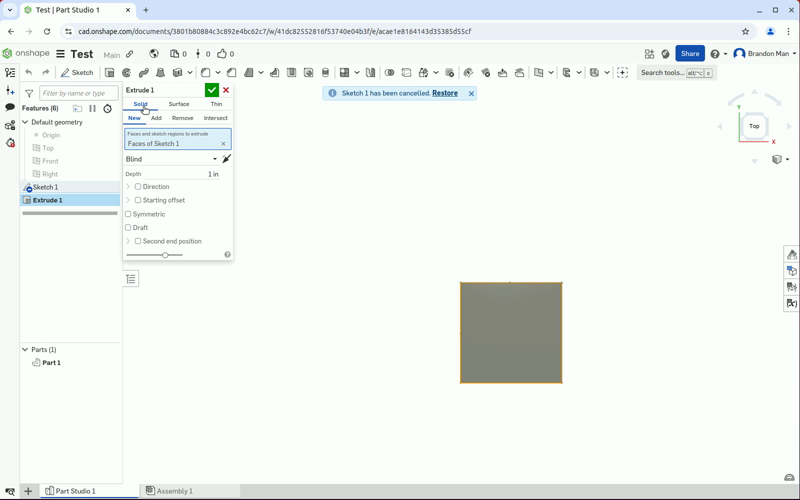
click(143, 106)
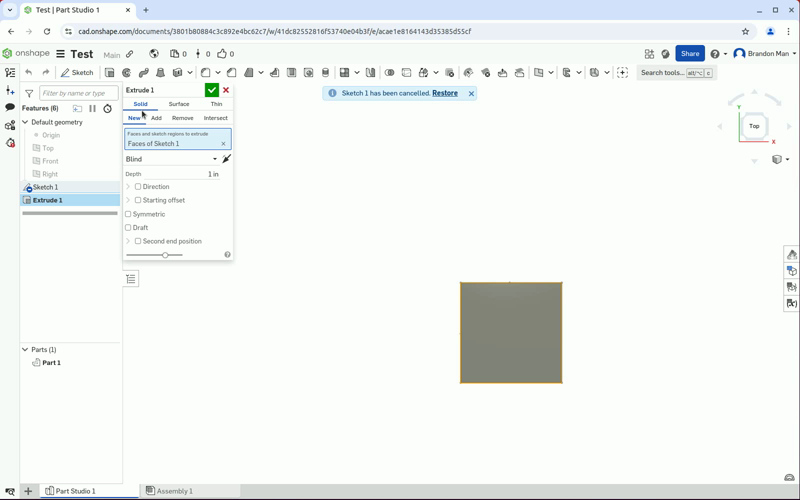
mouse_move(137, 120)
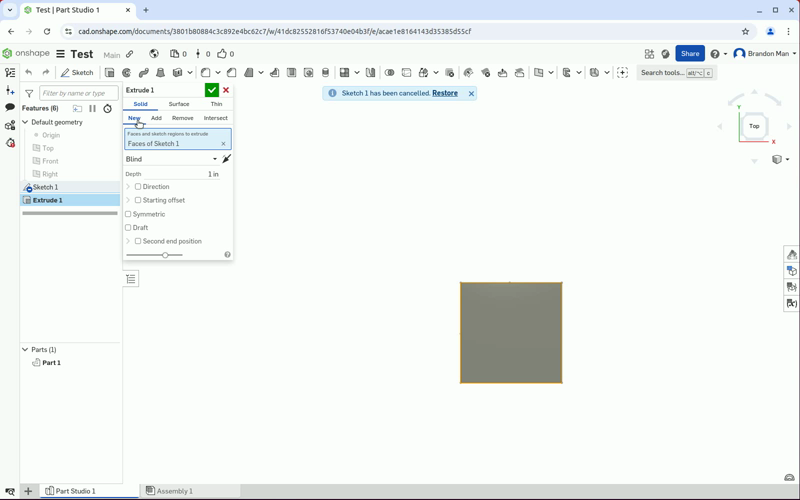
click(137, 120)
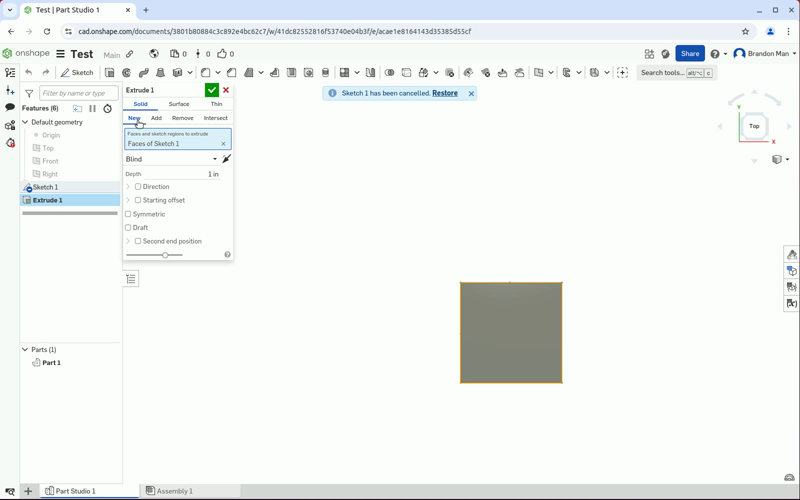
key(tab, 4)
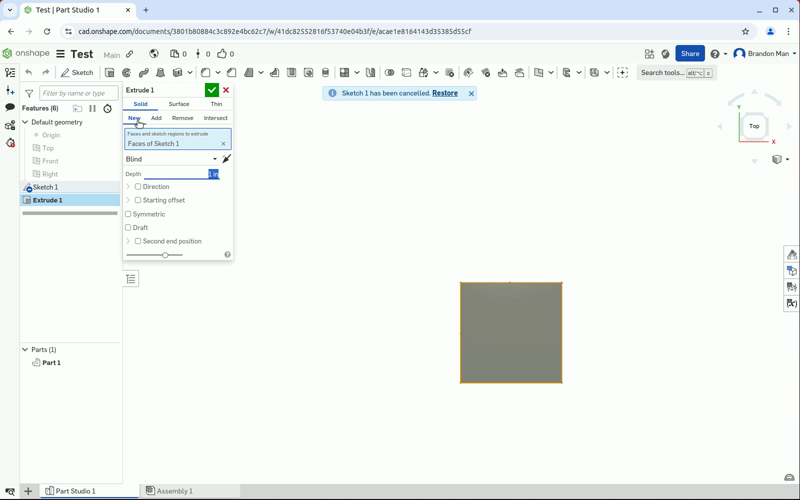
text(-20.22)
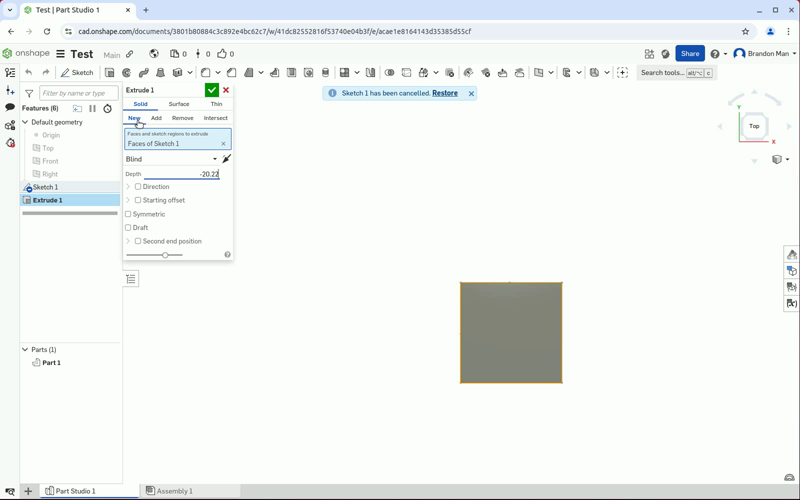
key(enter)
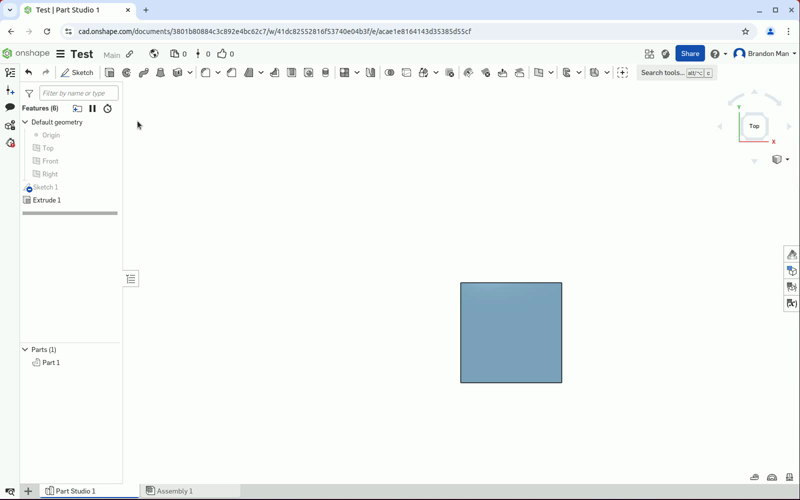
key(shift+h)
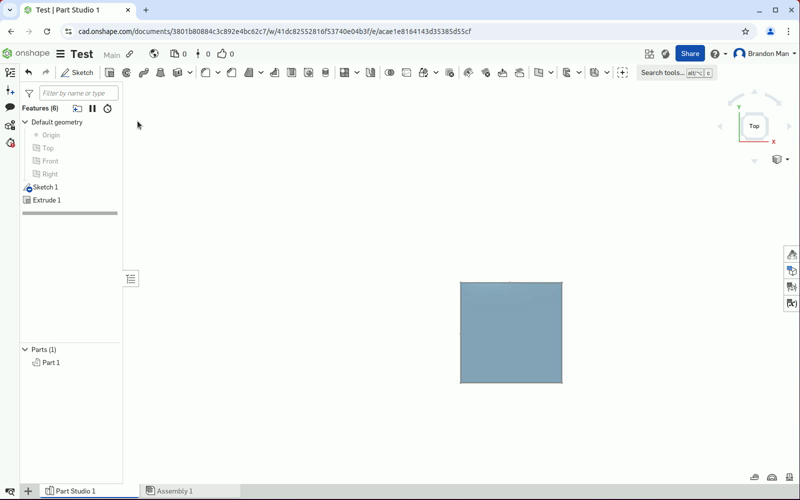
key(shift+h)
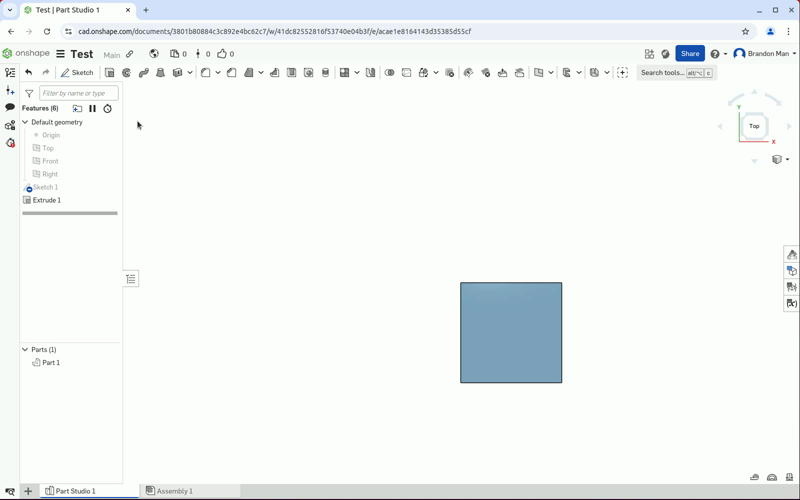
mouse_move(73, 189)
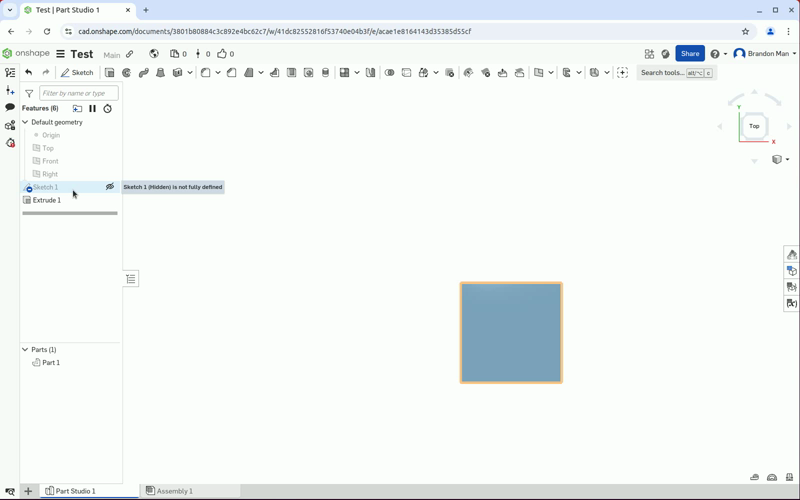
click(73, 189)
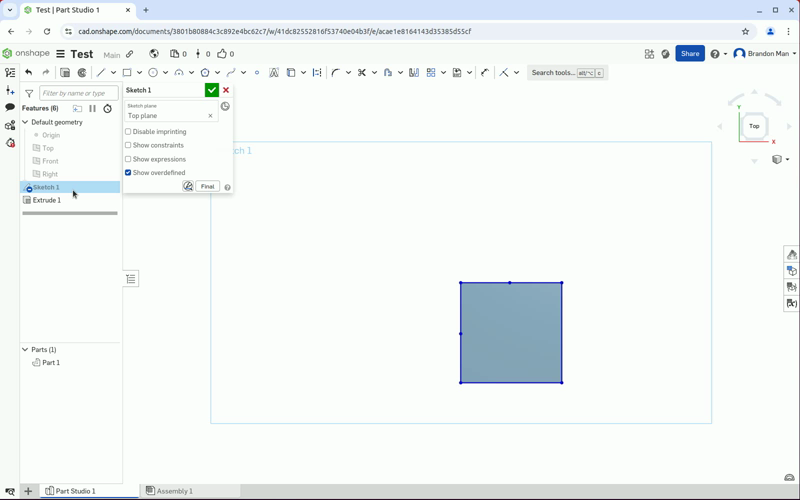
mouse_move(229, 92)
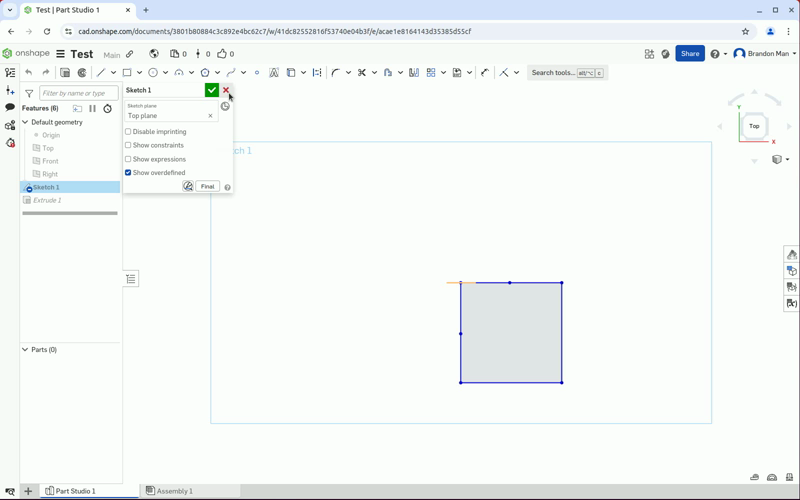
click(229, 92)
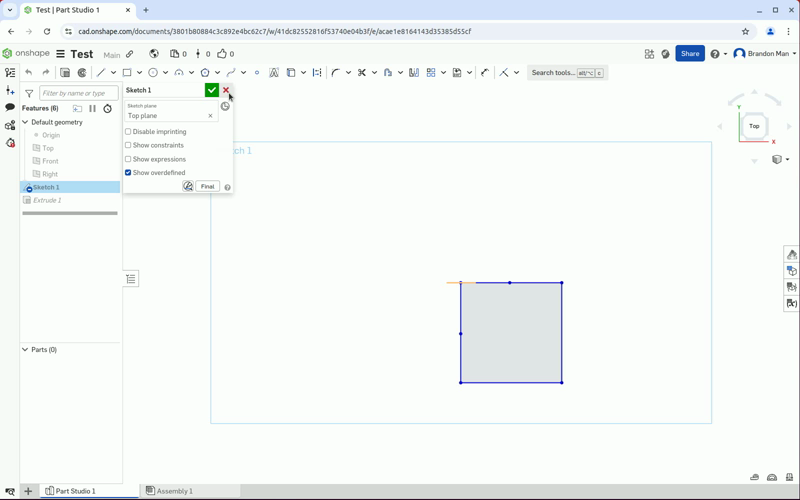
key(shift+s)
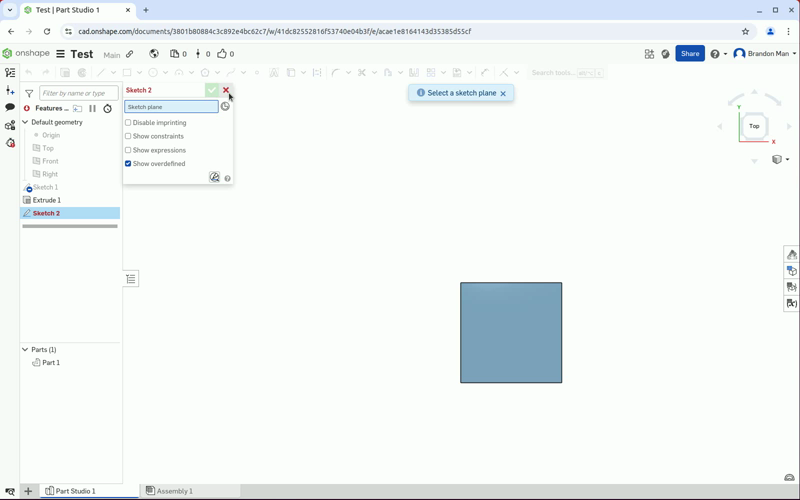
mouse_move(73, 150)
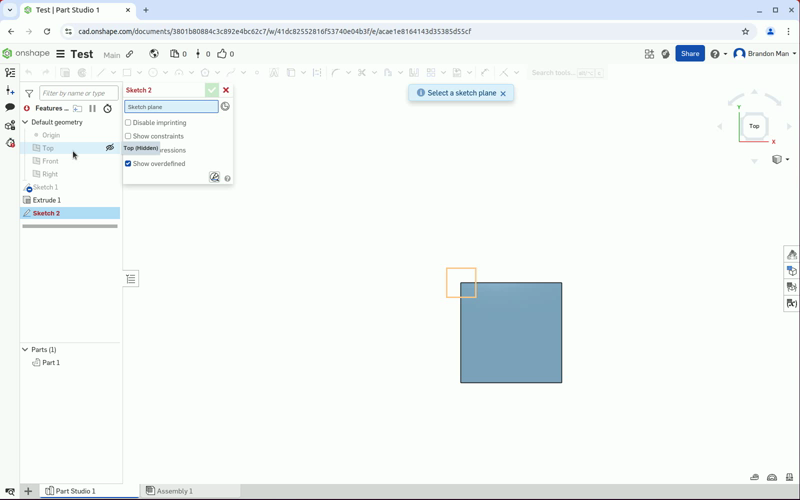
click(73, 150)
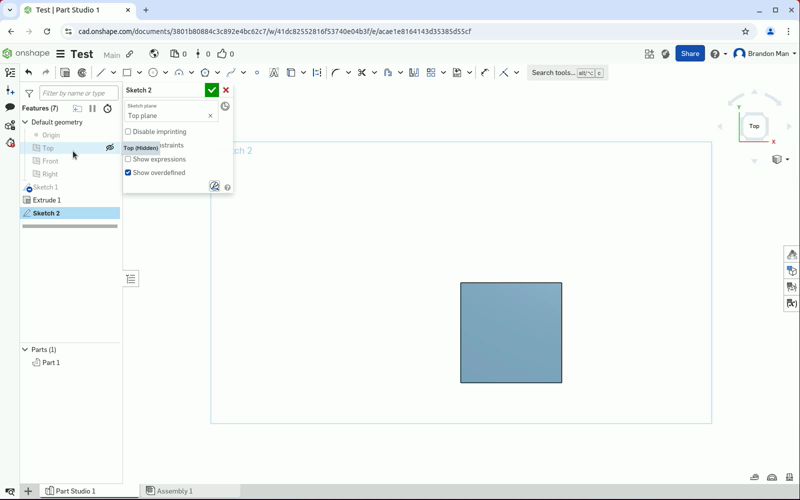
mouse_move(73, 352)
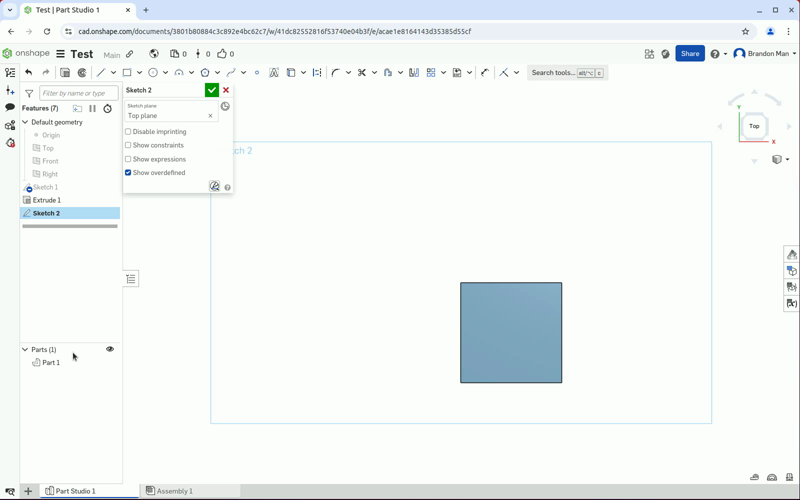
key(y)
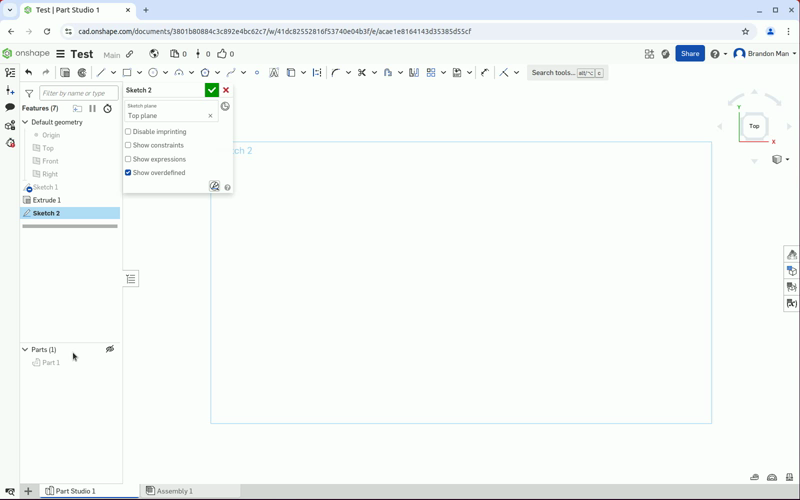
key(l)
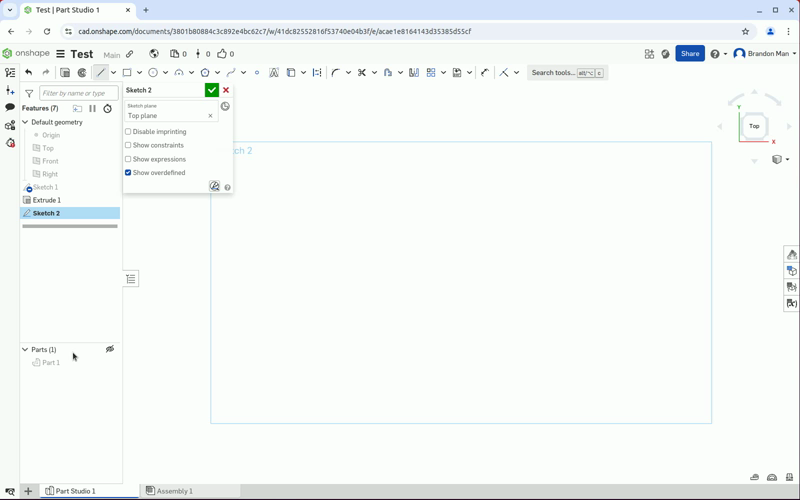
key_down(shift)
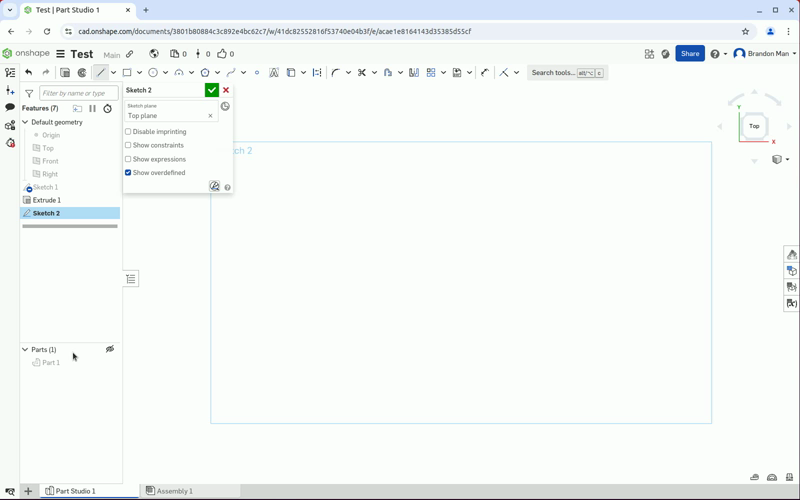
mouse_move(357, 382)
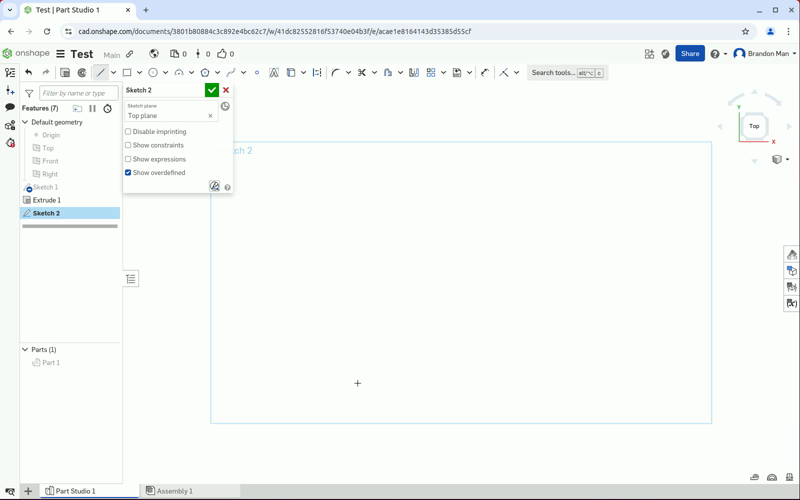
click(357, 382)
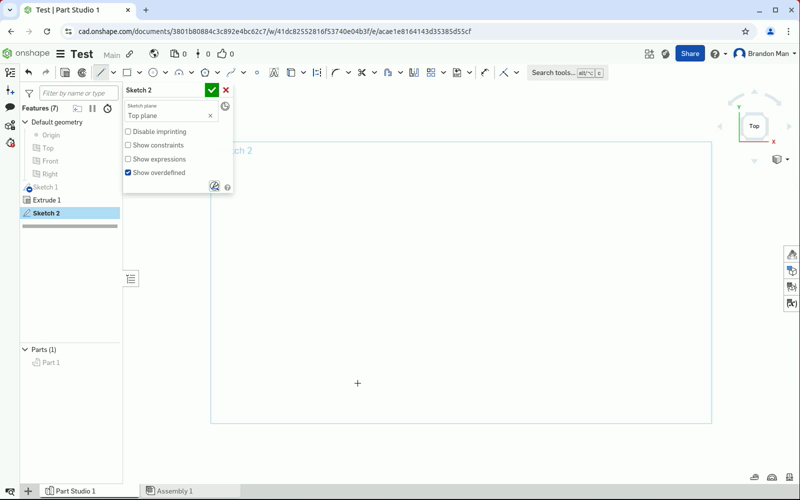
key_up(shift)
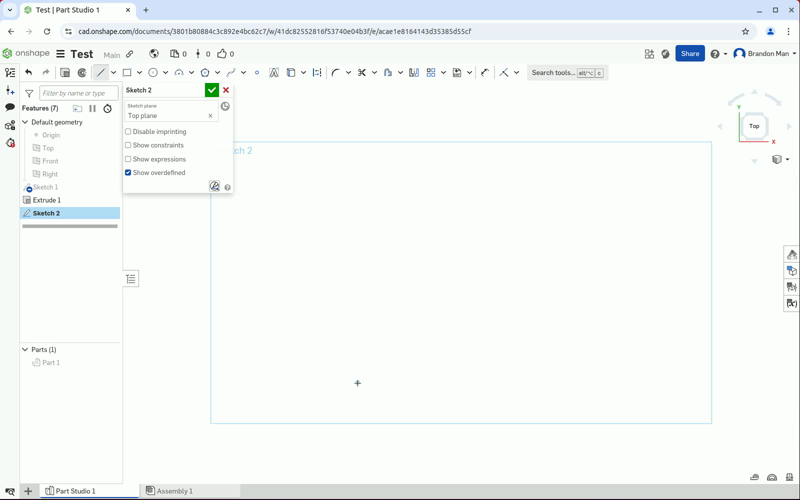
key_down(shift)
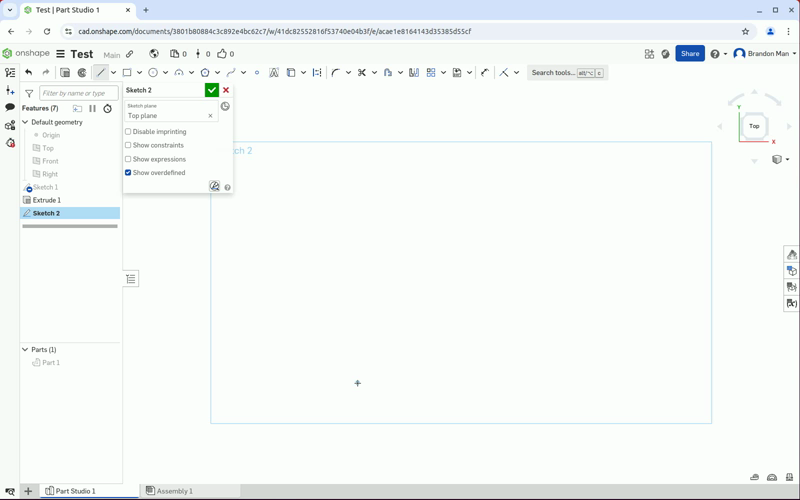
mouse_move(387, 382)
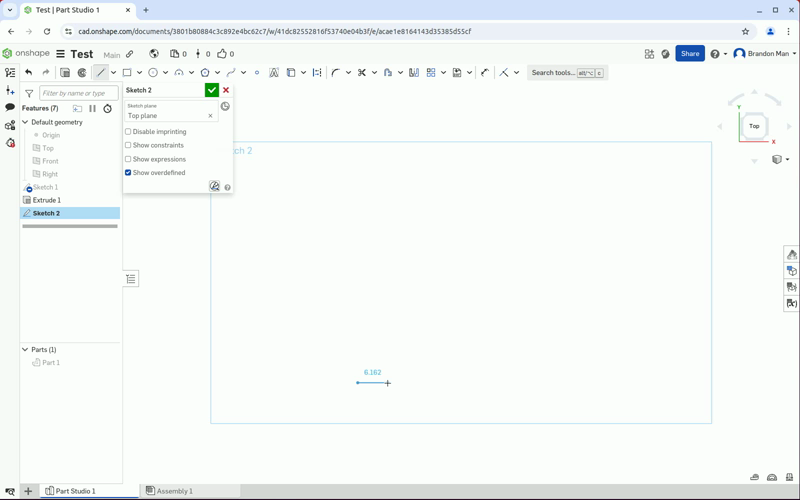
mouse_move(407, 382)
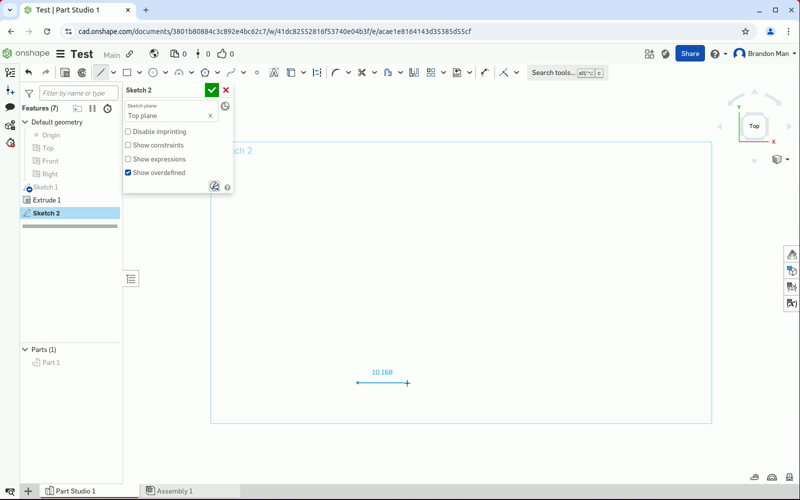
click(407, 382)
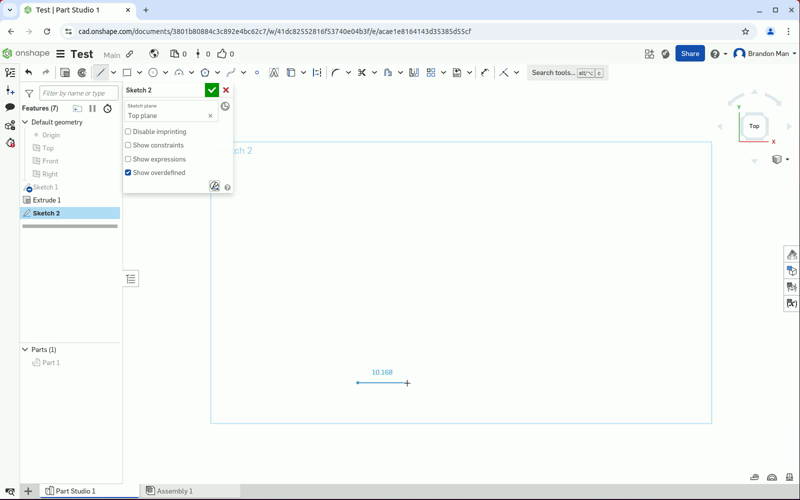
key_up(shift)
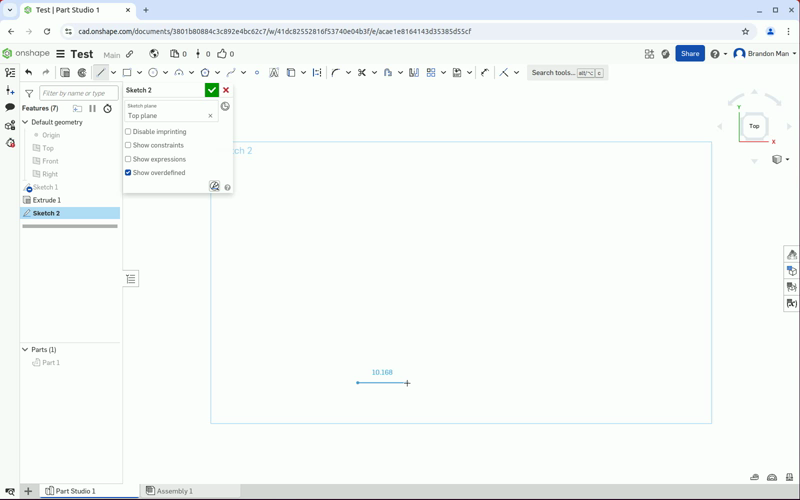
key_down(shift)
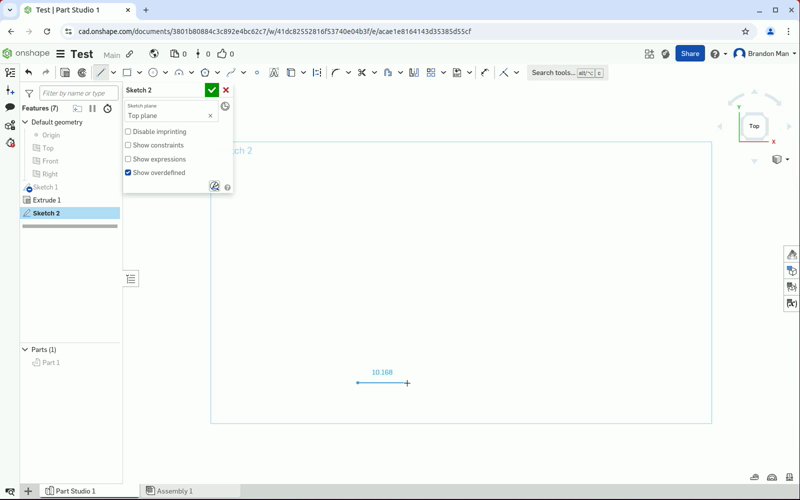
mouse_move(437, 382)
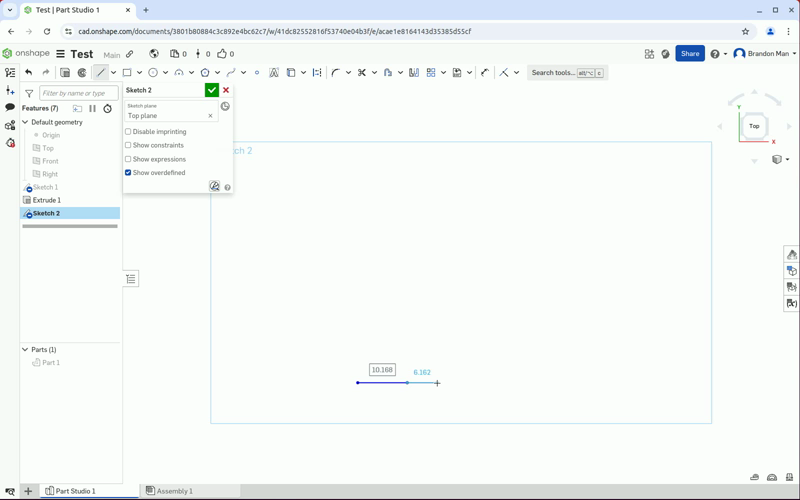
mouse_move(407, 333)
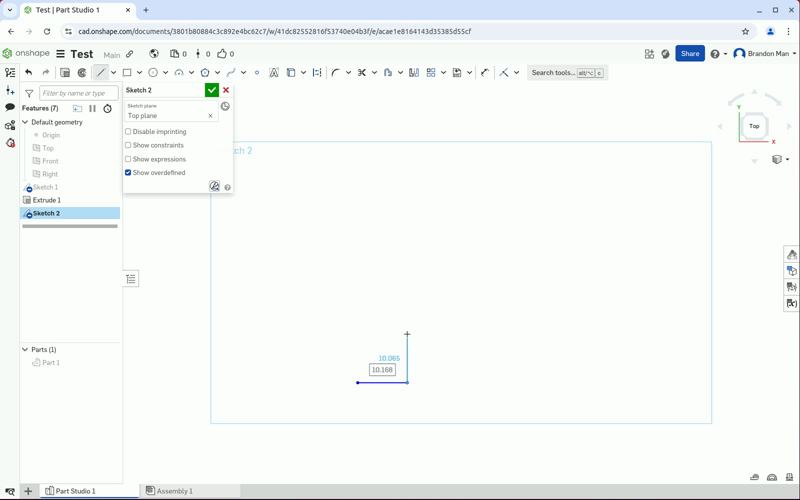
click(407, 333)
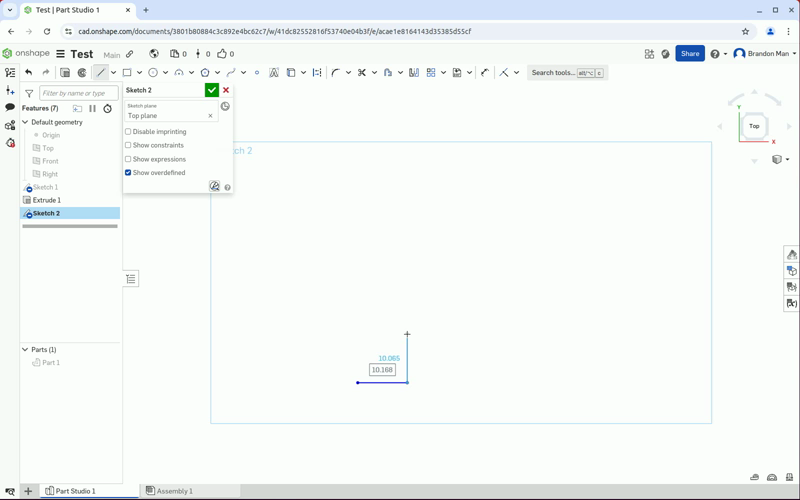
key_up(shift)
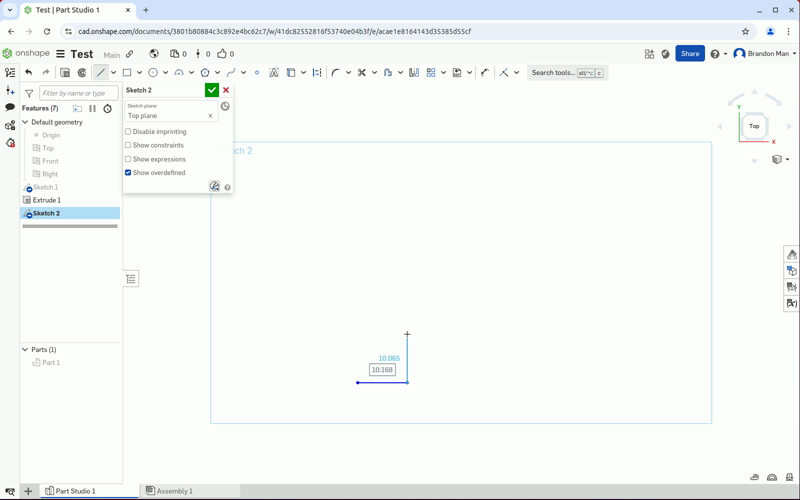
key_down(shift)
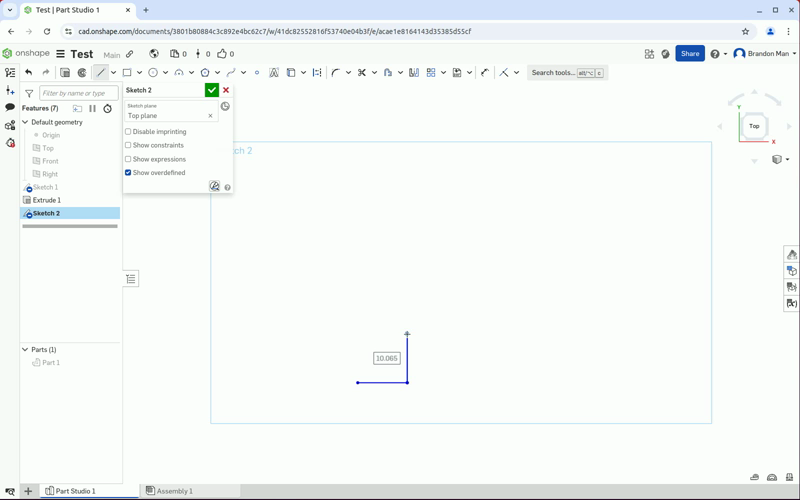
mouse_move(437, 333)
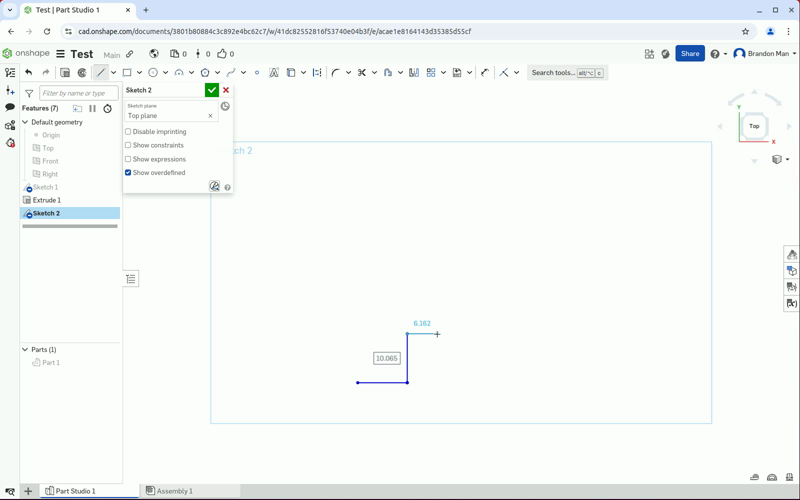
mouse_move(357, 333)
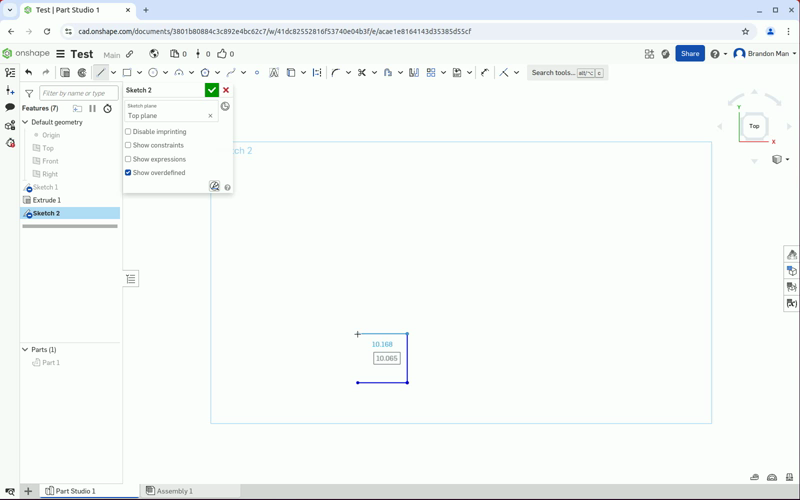
click(357, 333)
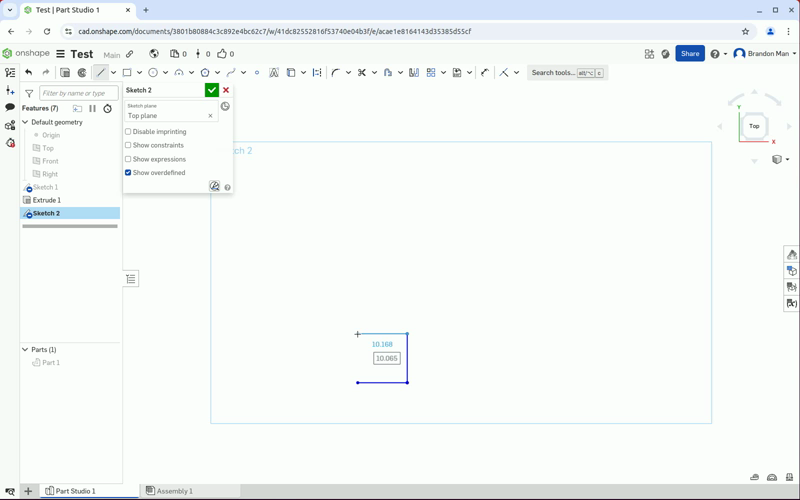
key_up(shift)
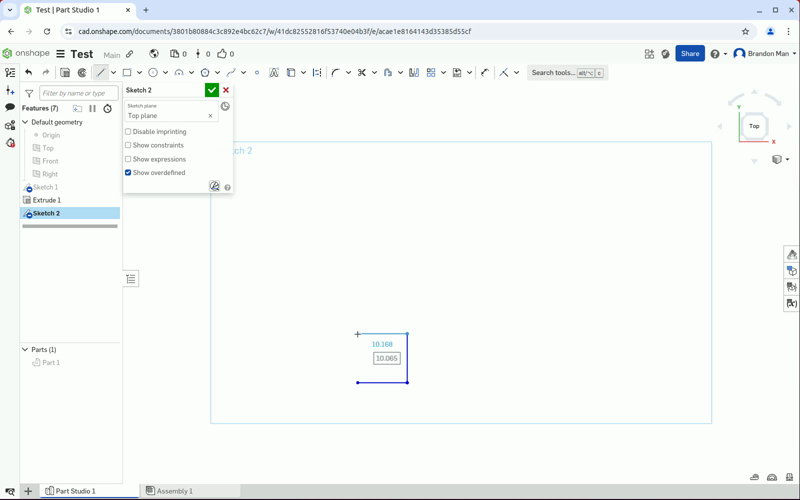
mouse_move(387, 333)
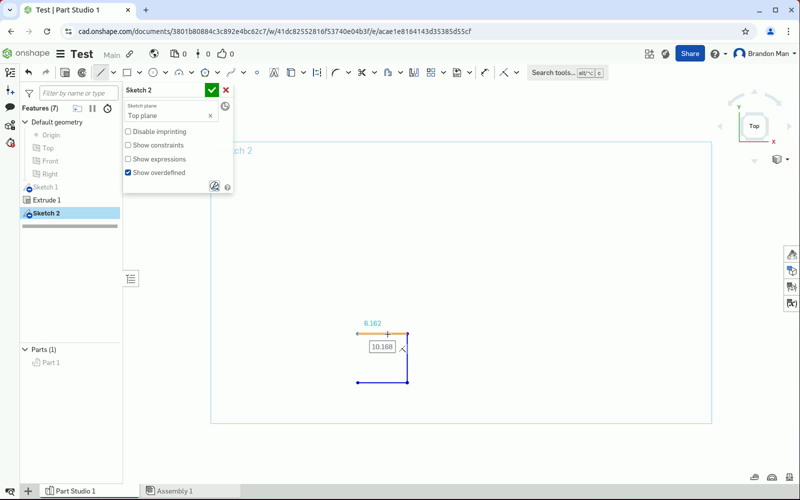
key_down(shift)
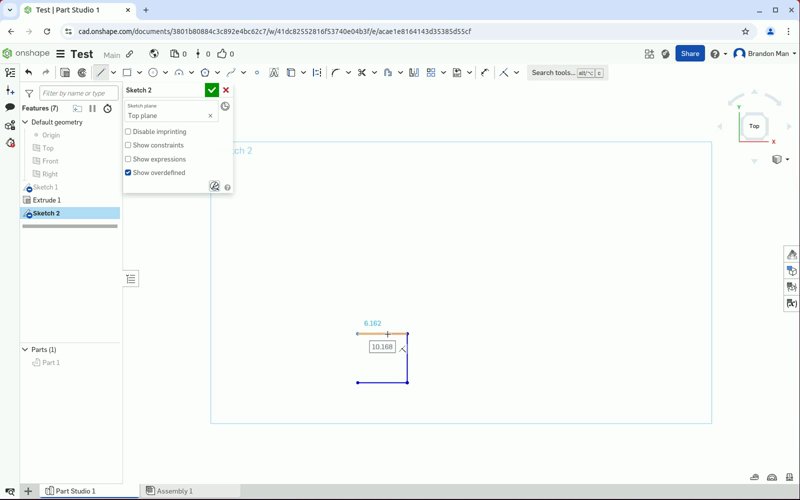
mouse_move(357, 382)
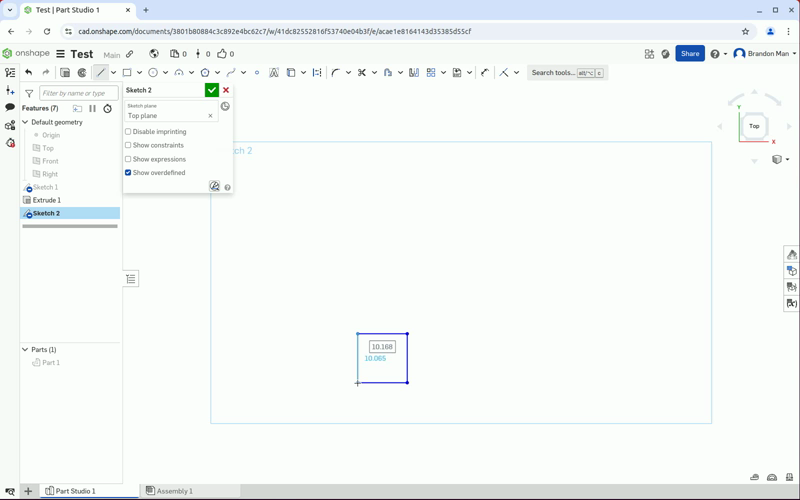
key_up(shift)
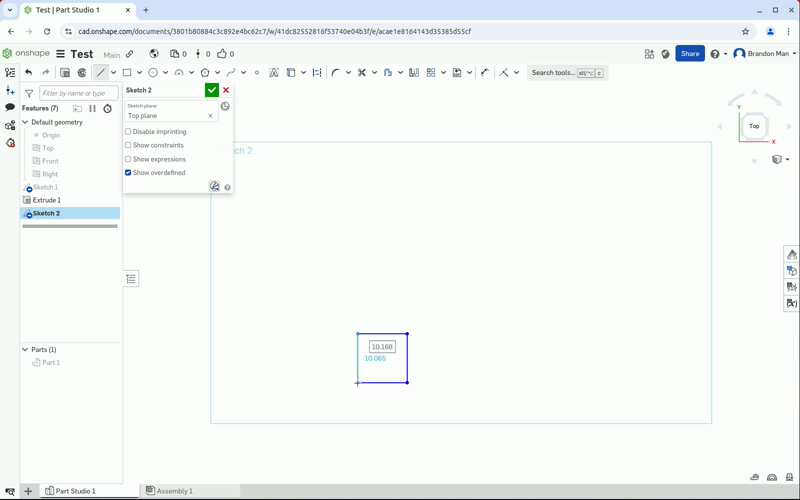
click(357, 382)
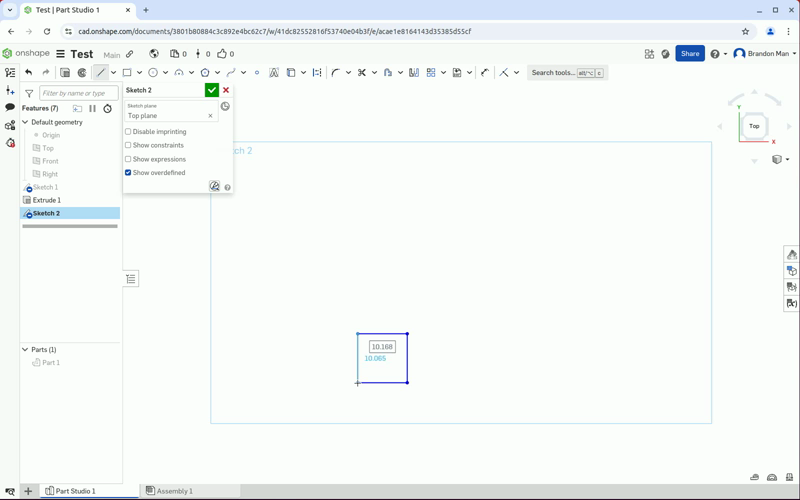
key(esc)
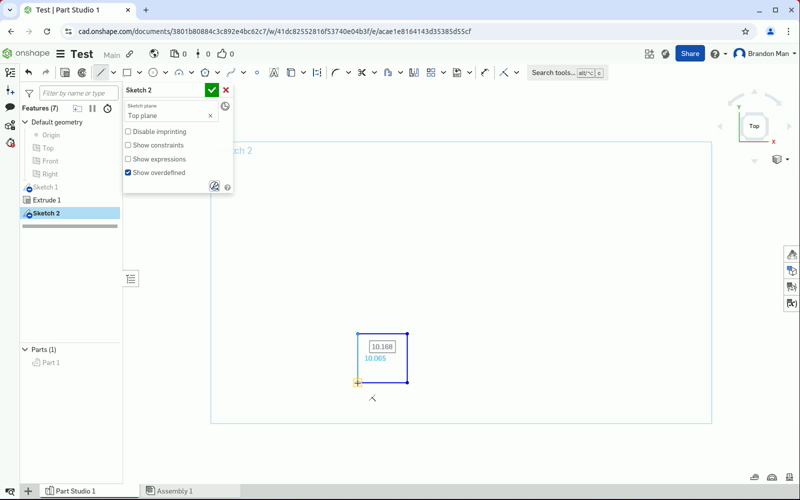
mouse_move(364, 343)
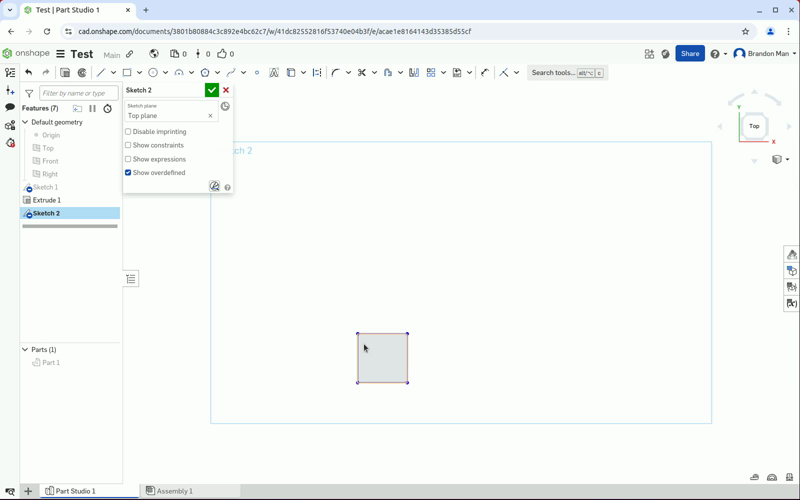
click(364, 343)
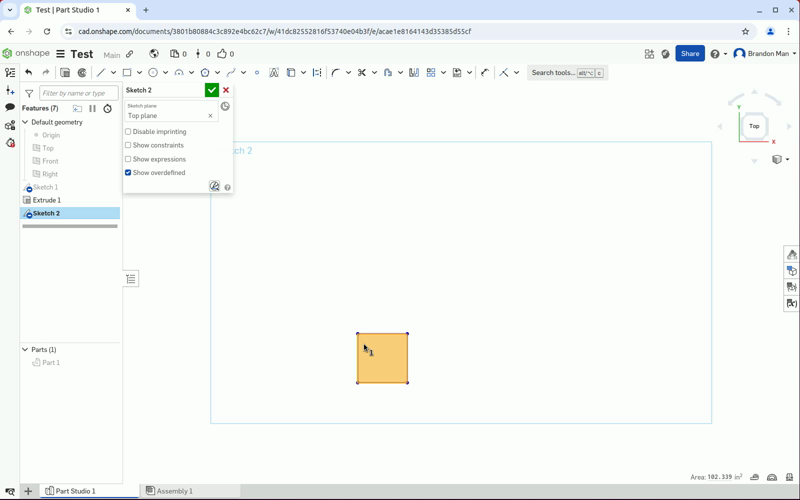
mouse_move(73, 352)
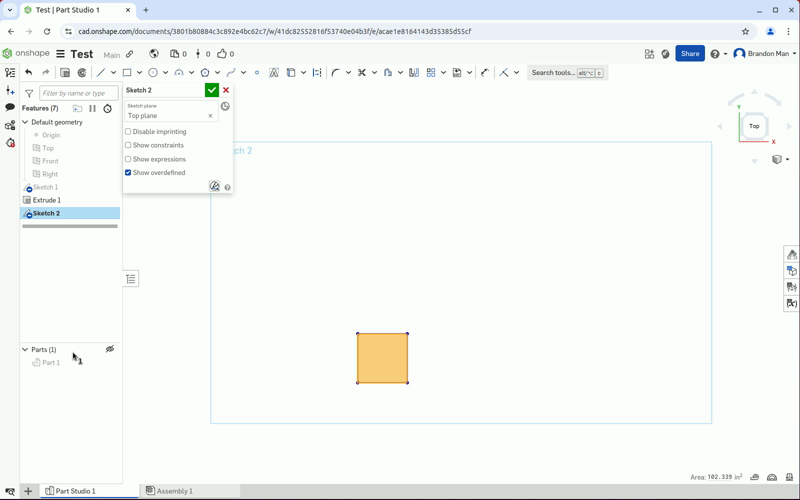
key(shift+y)
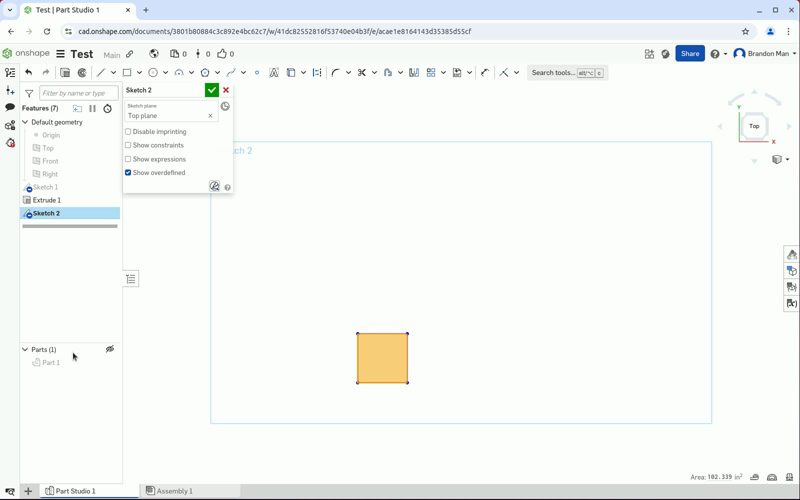
key(shift+e)
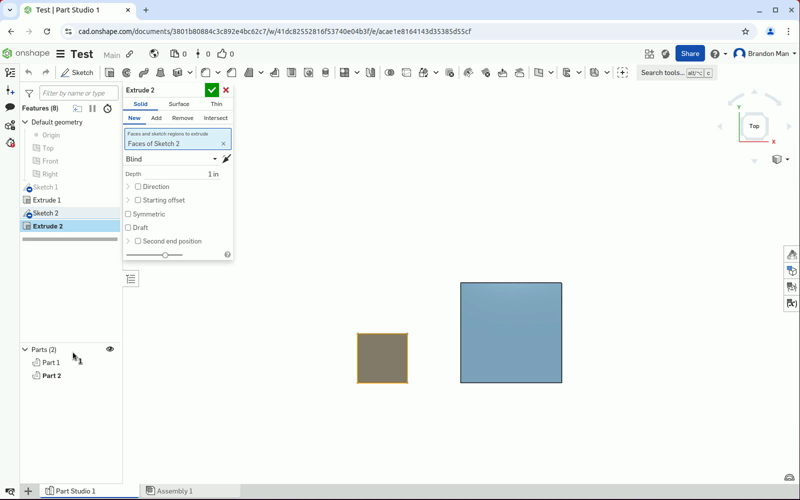
mouse_move(143, 106)
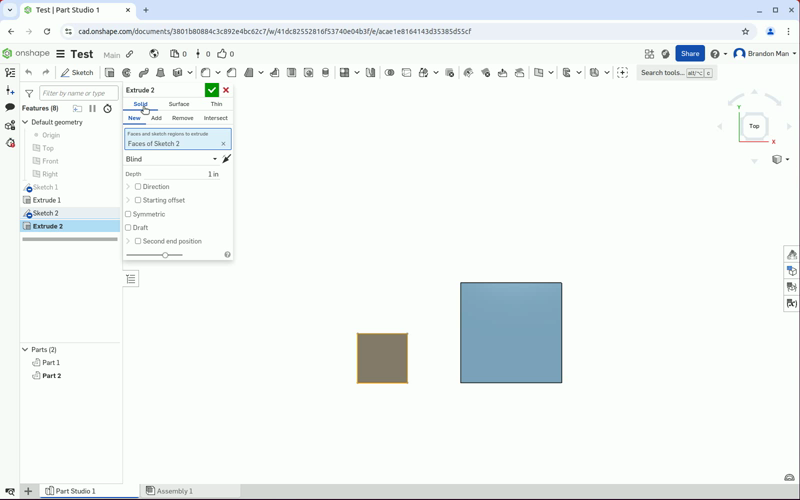
click(143, 106)
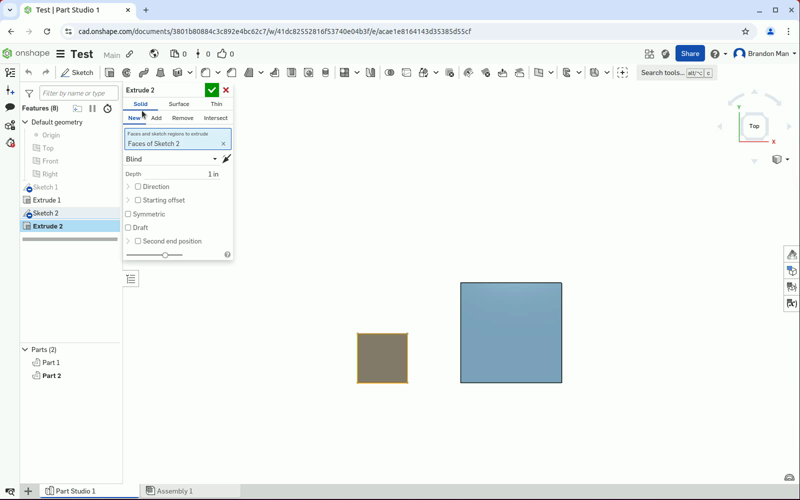
mouse_move(137, 120)
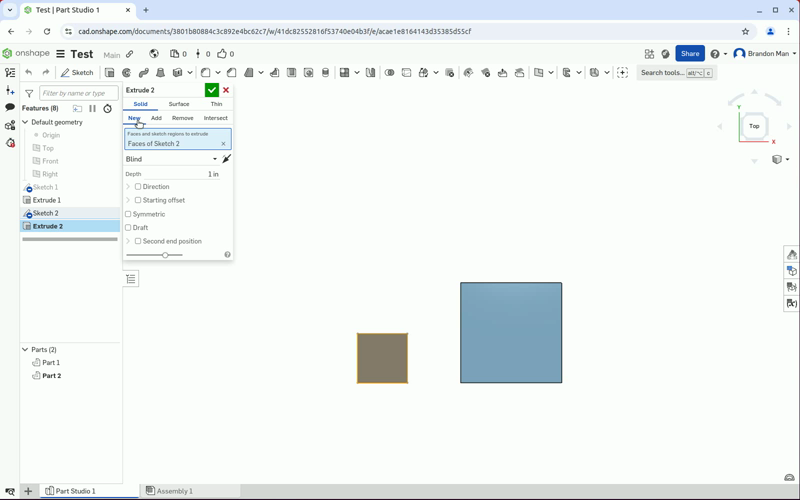
click(137, 120)
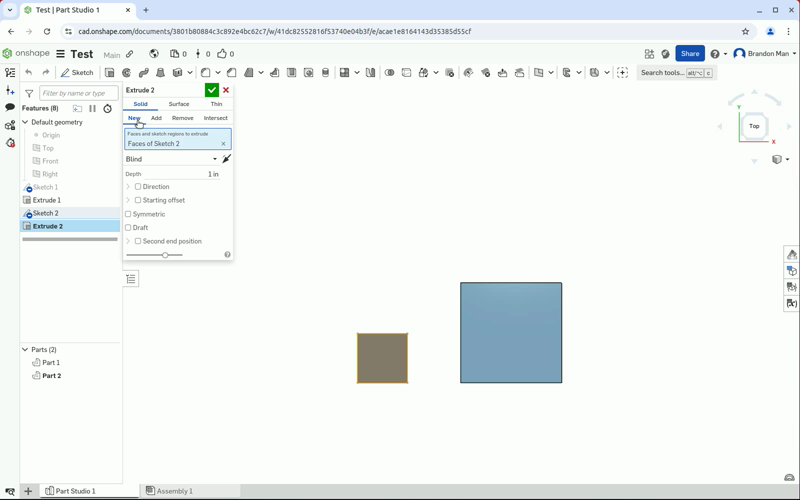
key(tab, 4)
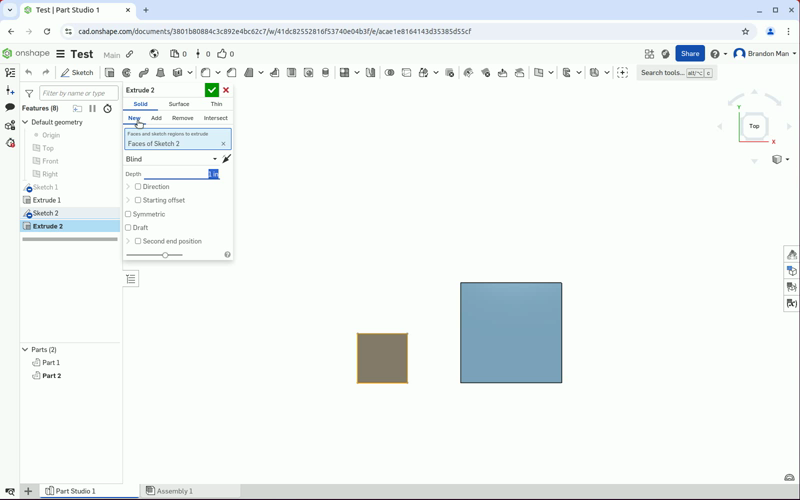
text(-20.22)
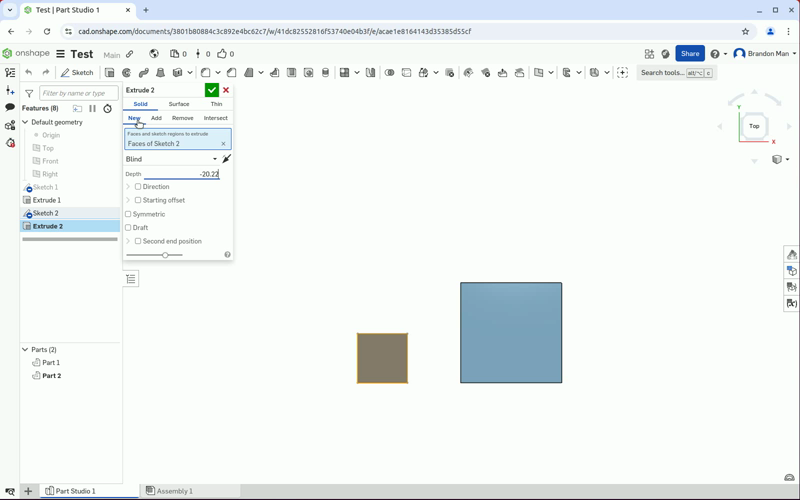
key(enter)
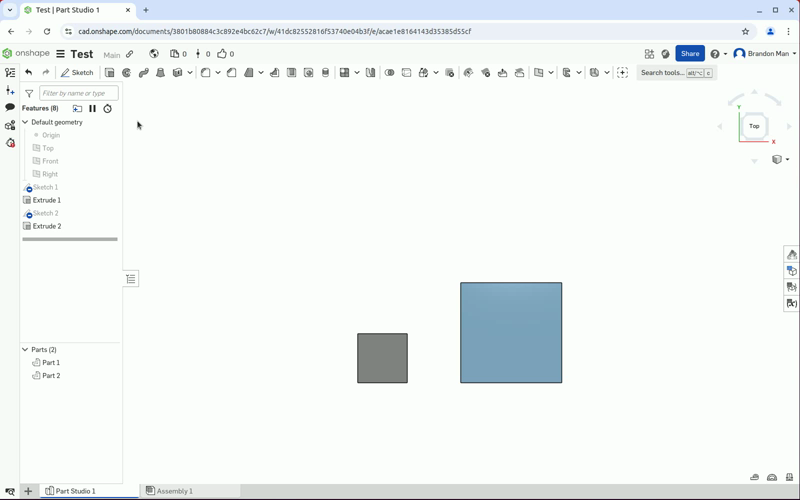
key(shift+h)
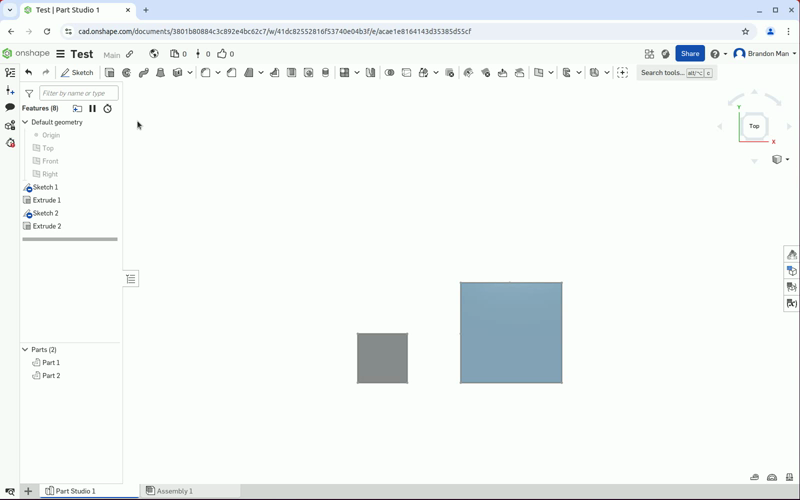
key(shift+h)
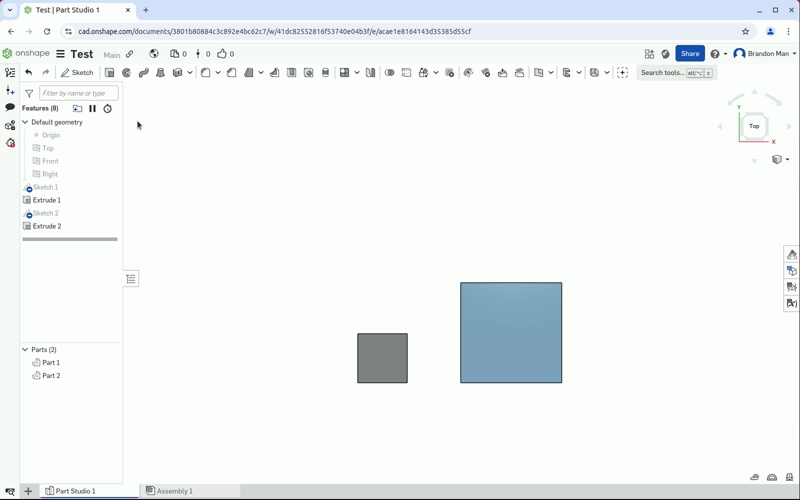
mouse_move(73, 189)
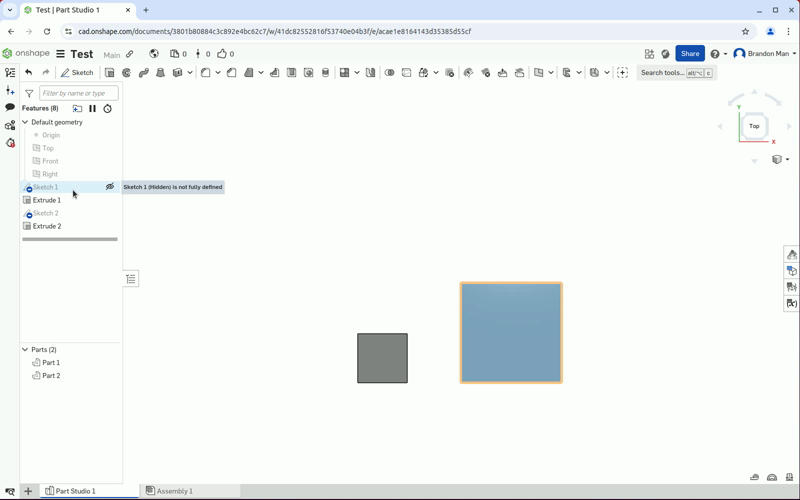
click(73, 189)
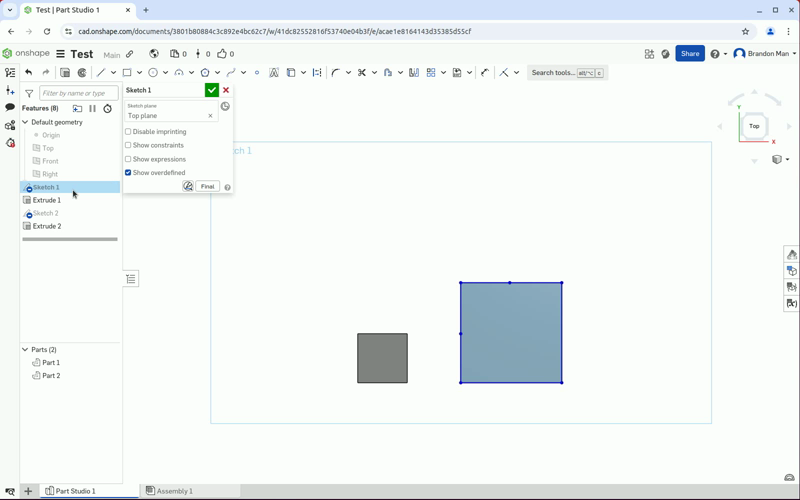
mouse_move(229, 92)
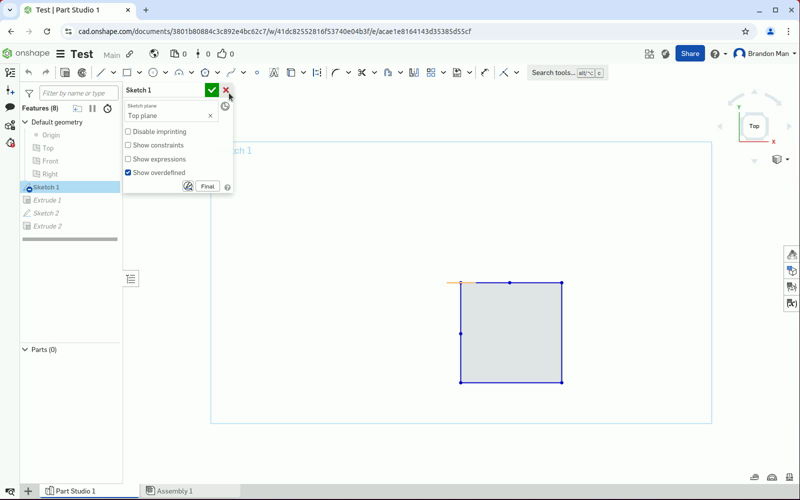
click(229, 92)
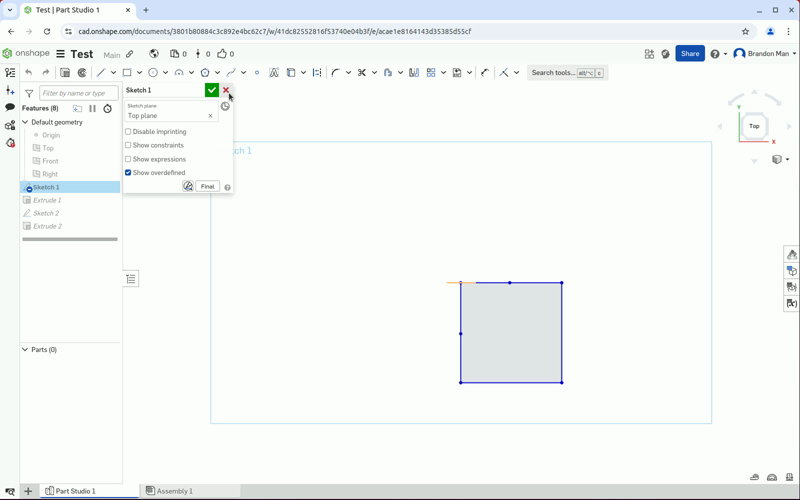
key(shift+s)
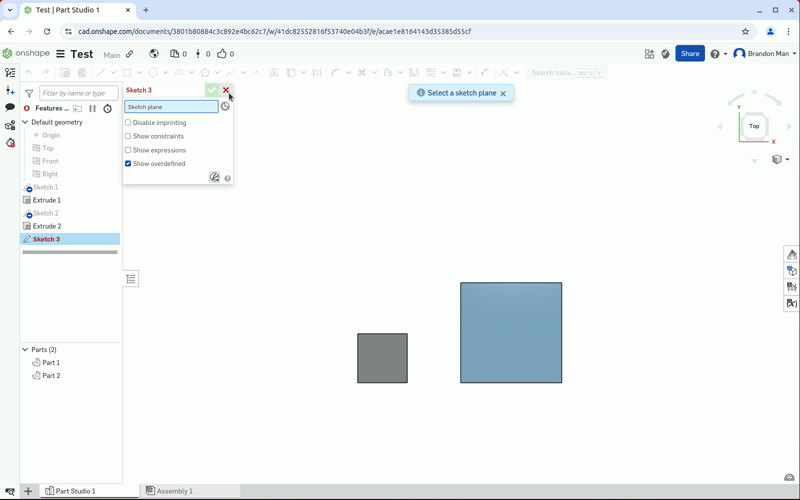
mouse_move(73, 150)
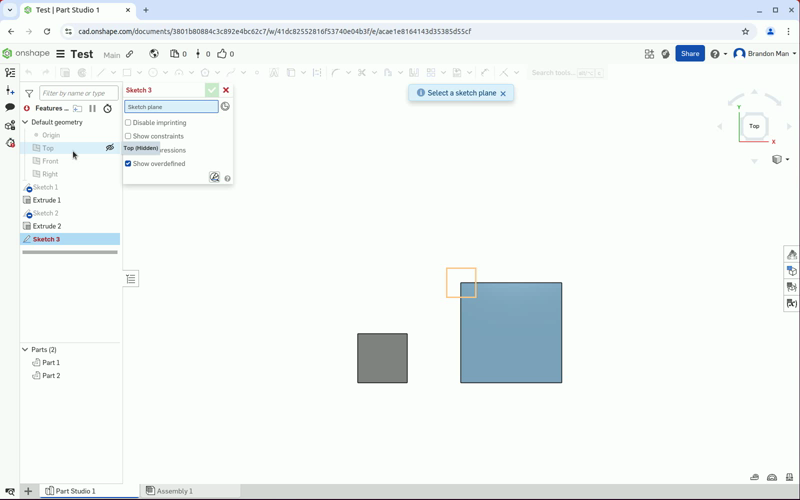
click(73, 150)
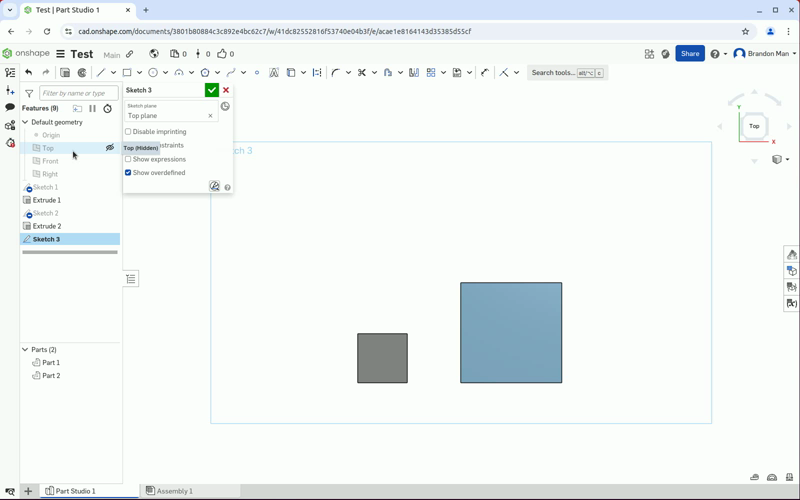
mouse_move(73, 352)
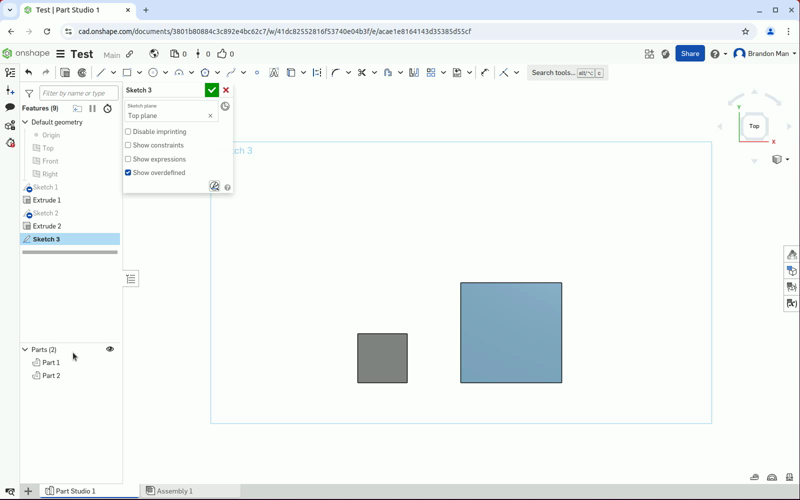
key(y)
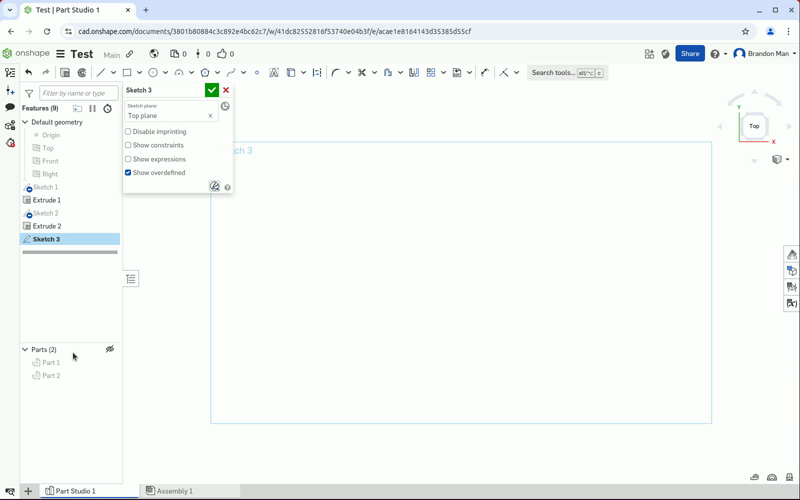
key(l)
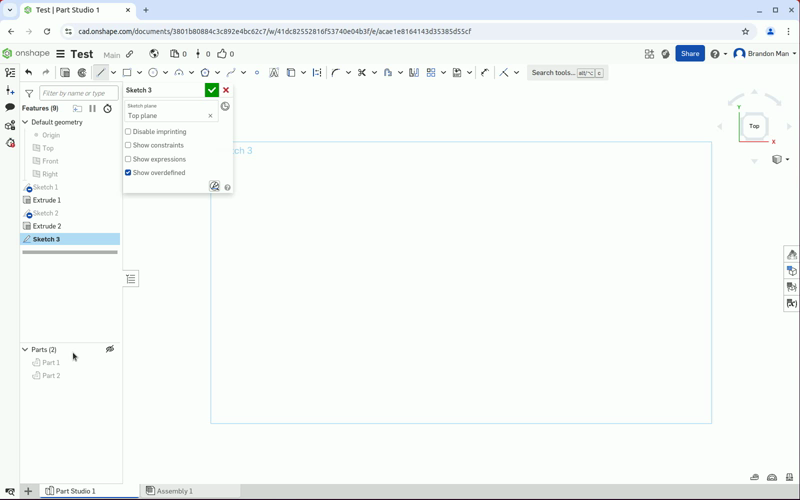
key_down(shift)
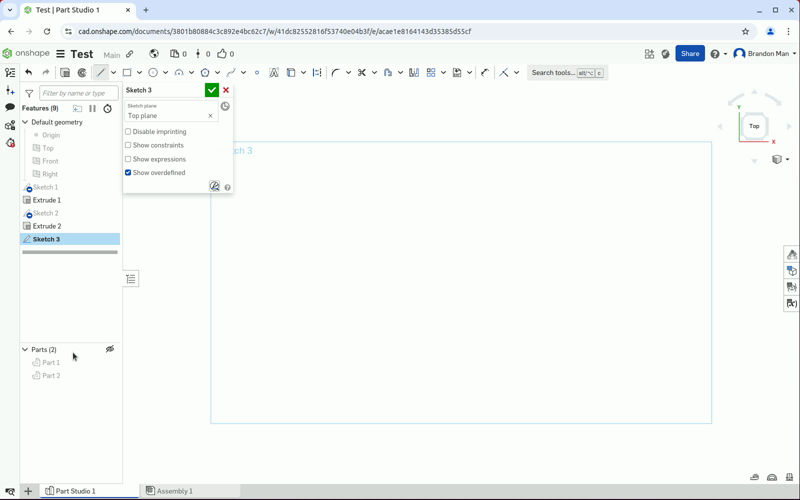
mouse_move(510, 282)
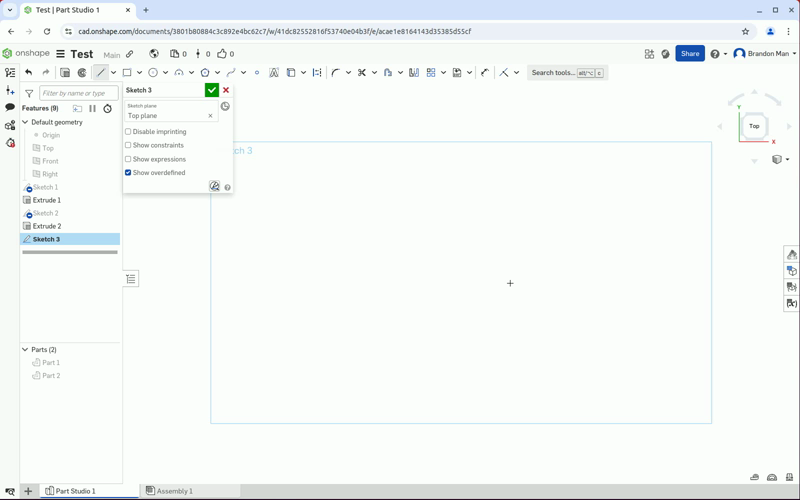
click(510, 282)
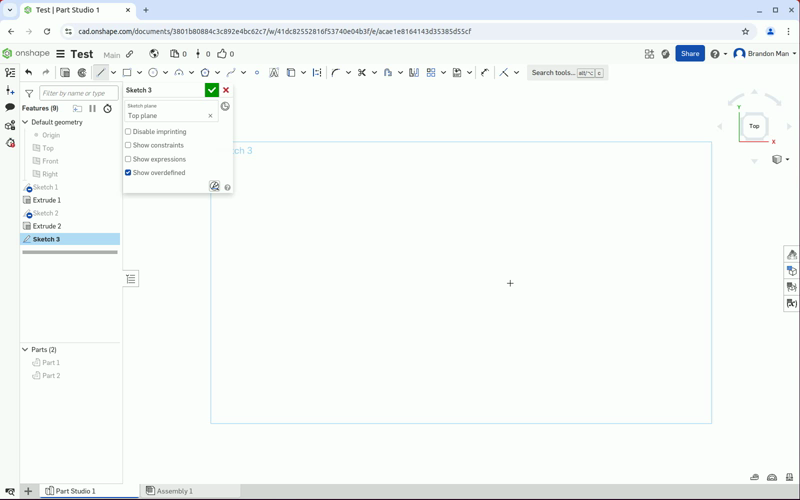
key_up(shift)
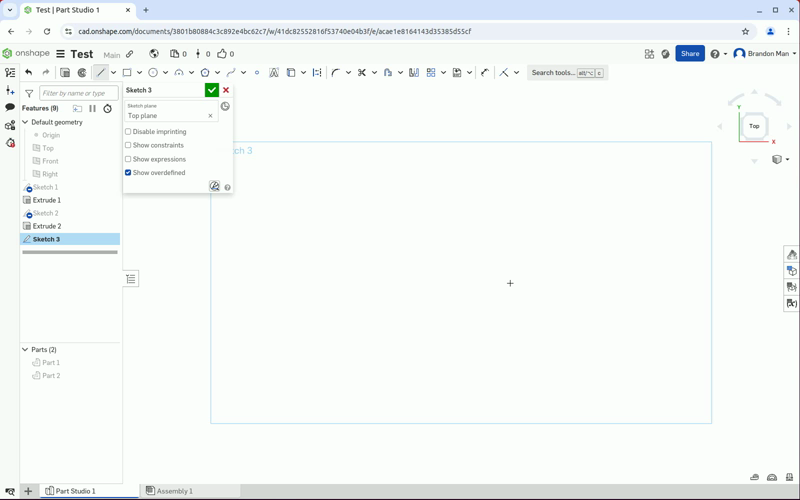
key_down(shift)
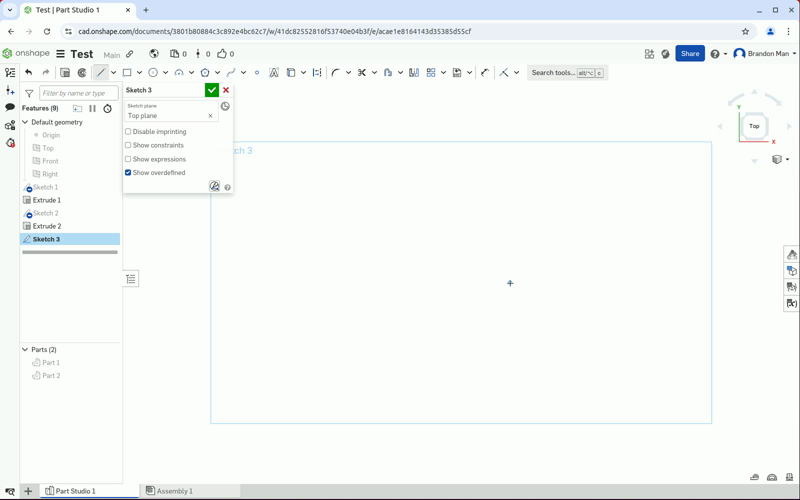
mouse_move(540, 282)
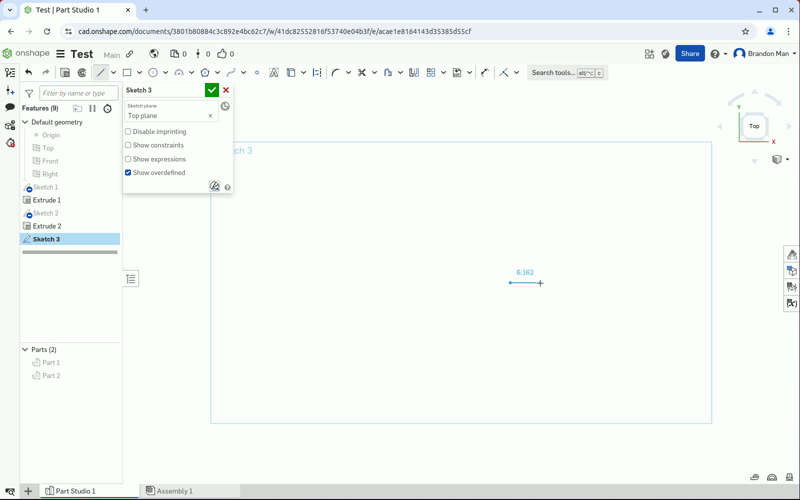
mouse_move(562, 282)
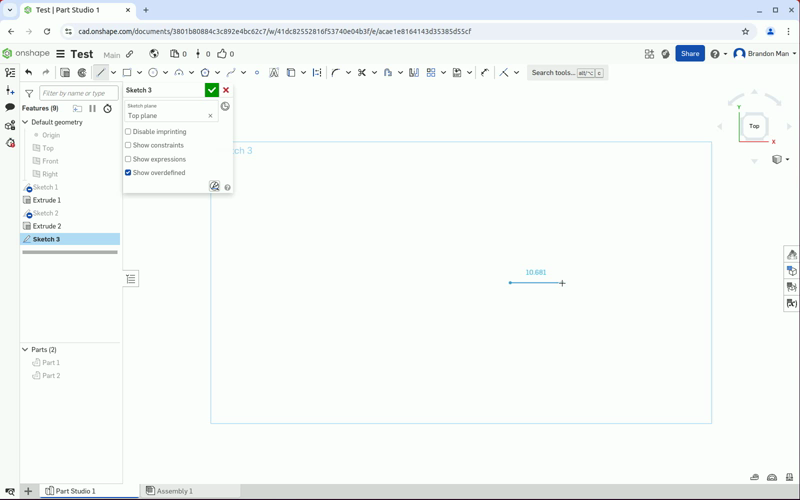
click(562, 282)
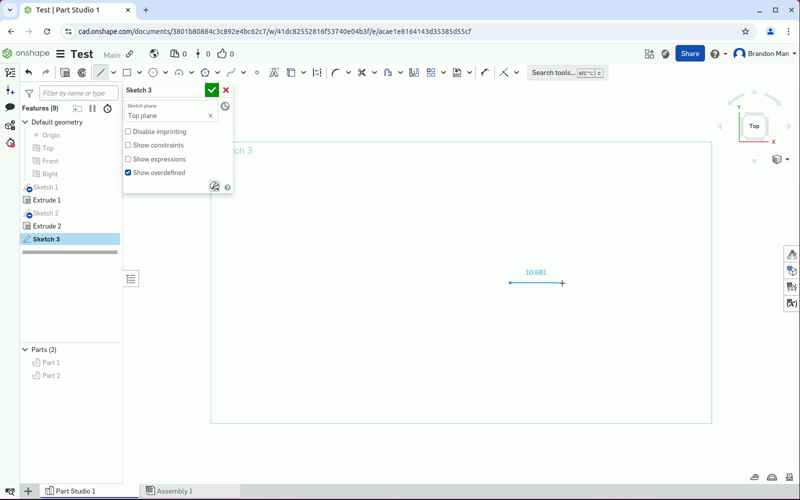
key_up(shift)
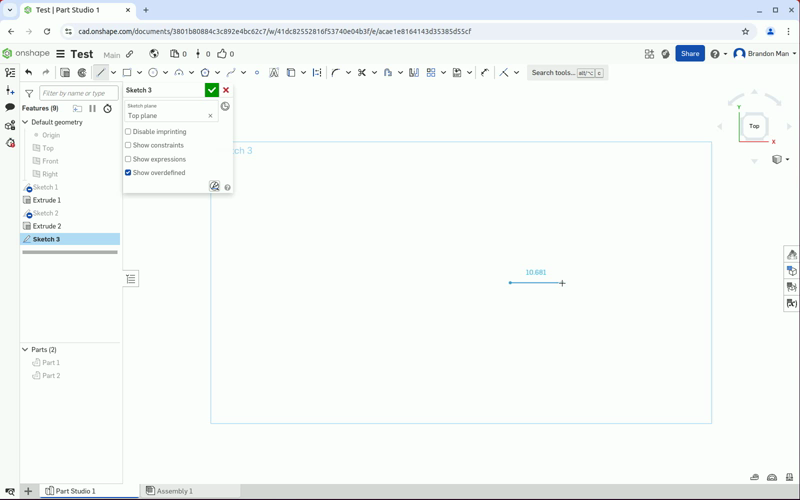
key_down(shift)
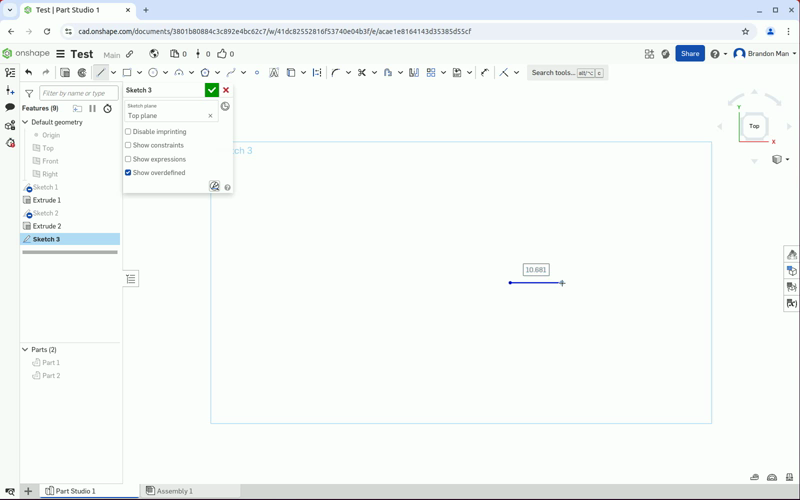
mouse_move(562, 170)
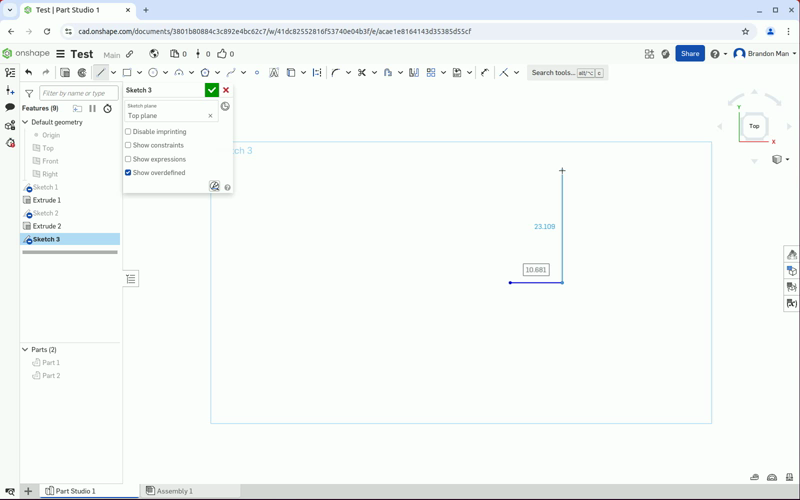
click(562, 170)
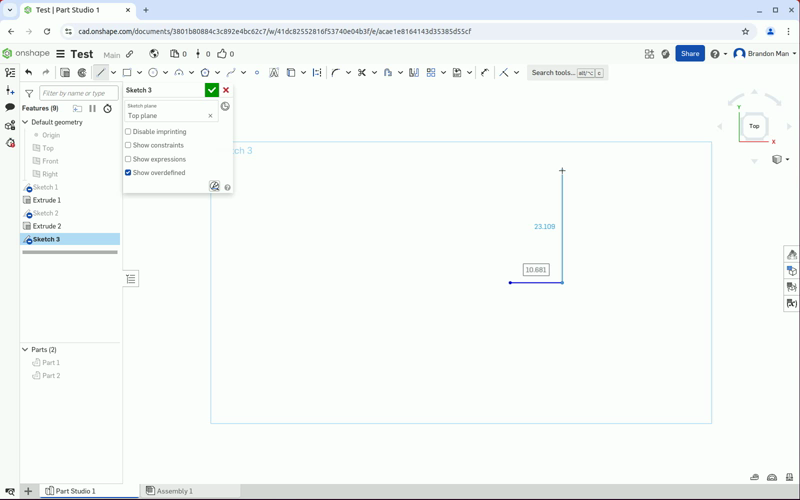
key_up(shift)
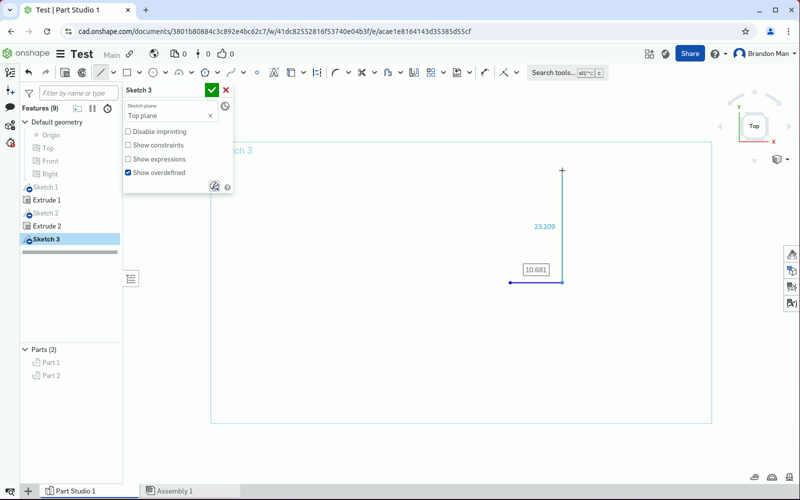
key_down(shift)
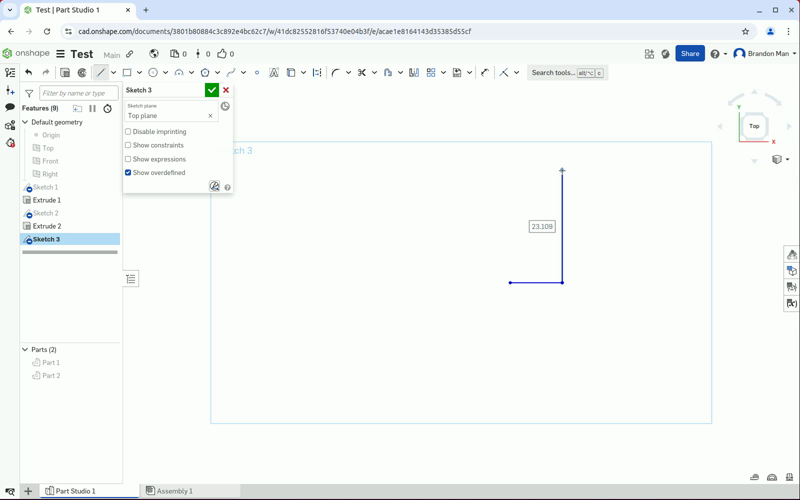
mouse_move(589, 170)
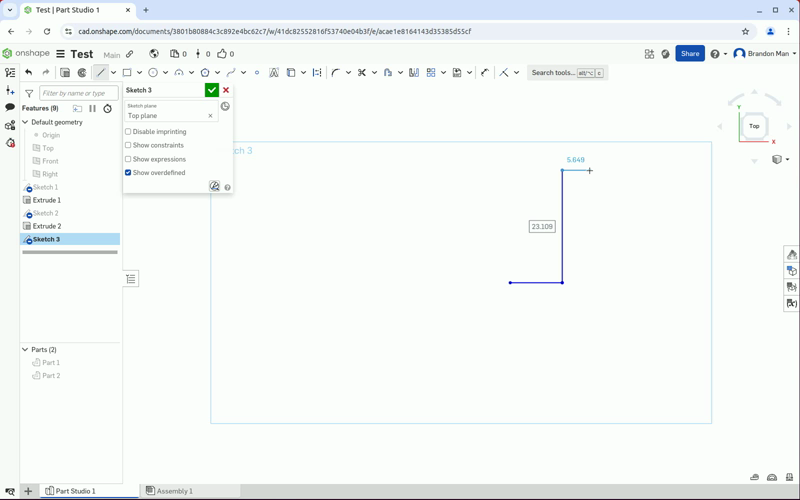
mouse_move(510, 170)
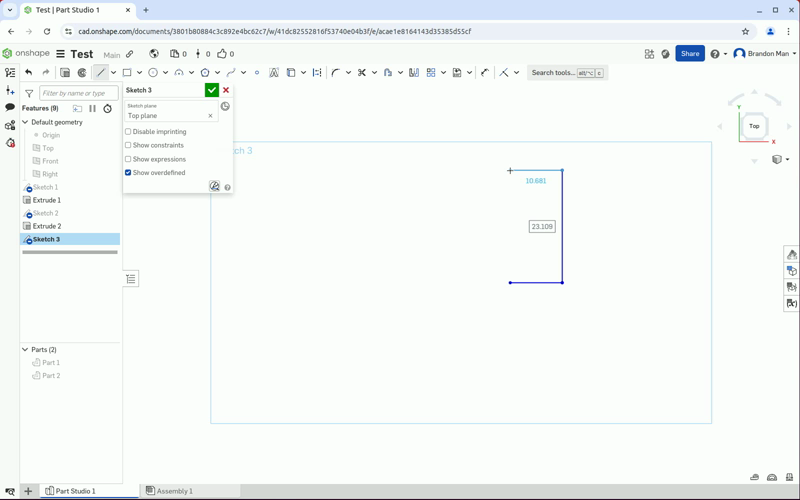
click(510, 170)
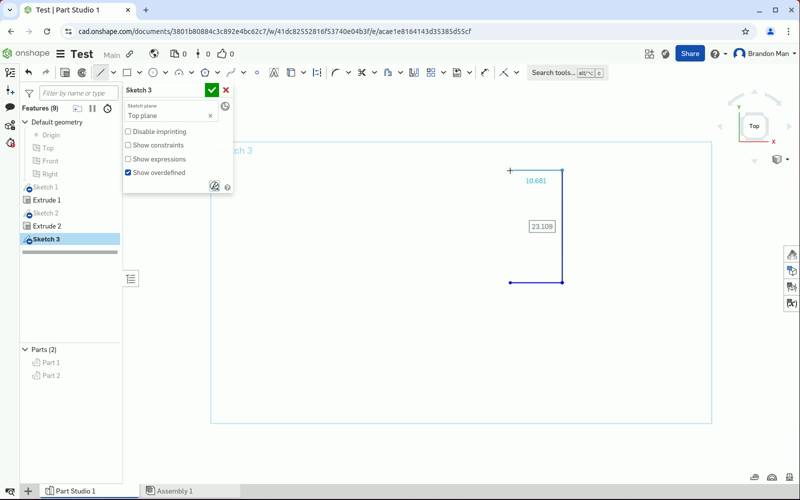
key_up(shift)
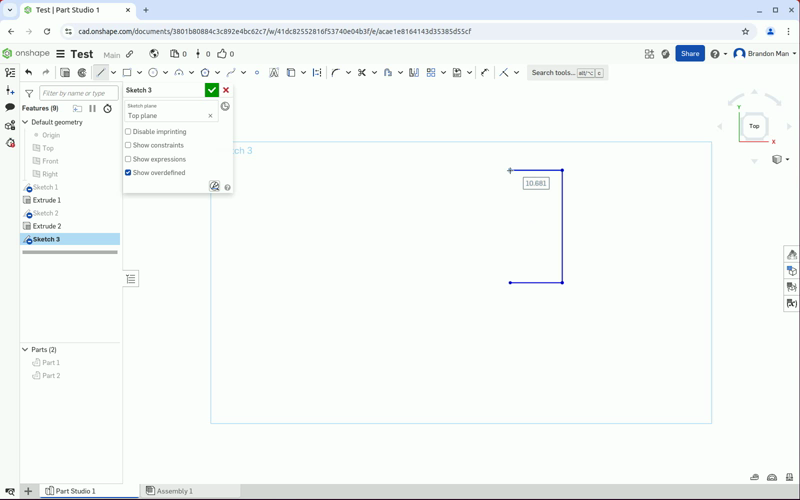
key_down(shift)
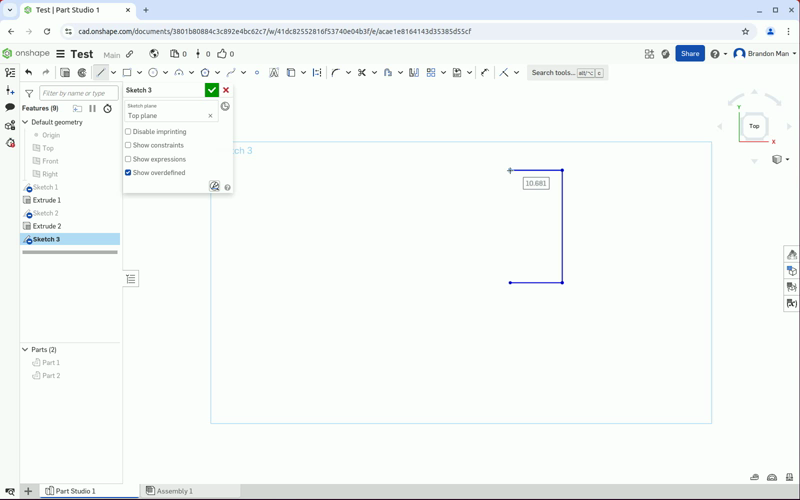
mouse_move(540, 170)
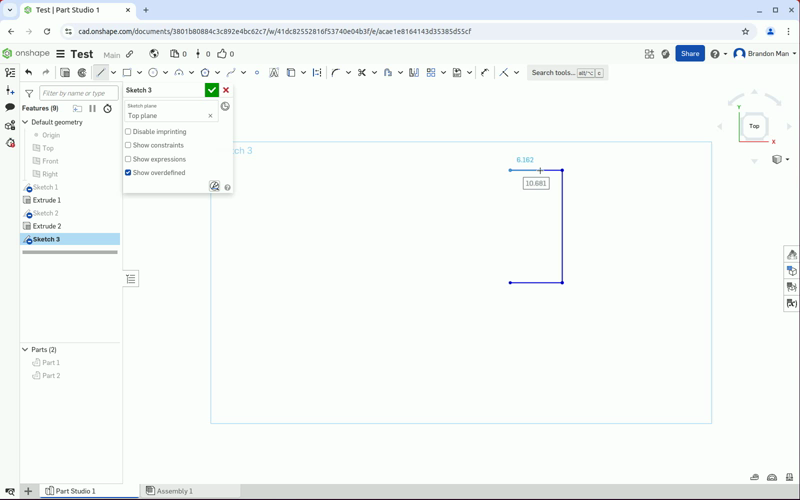
mouse_move(510, 217)
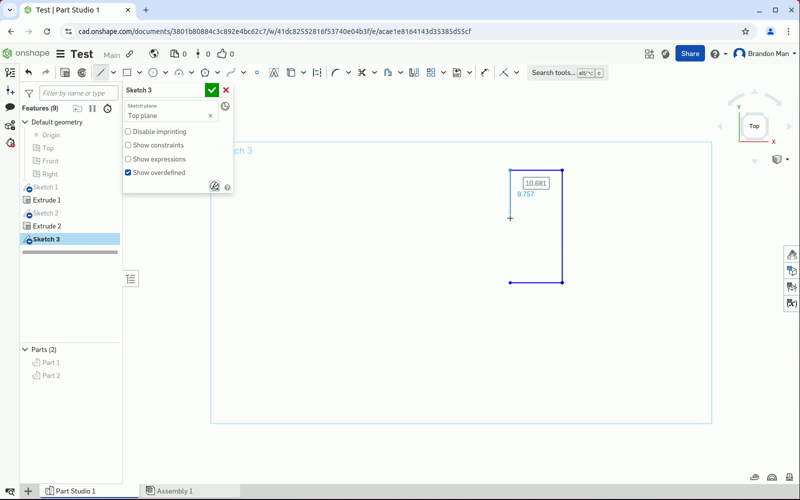
click(510, 217)
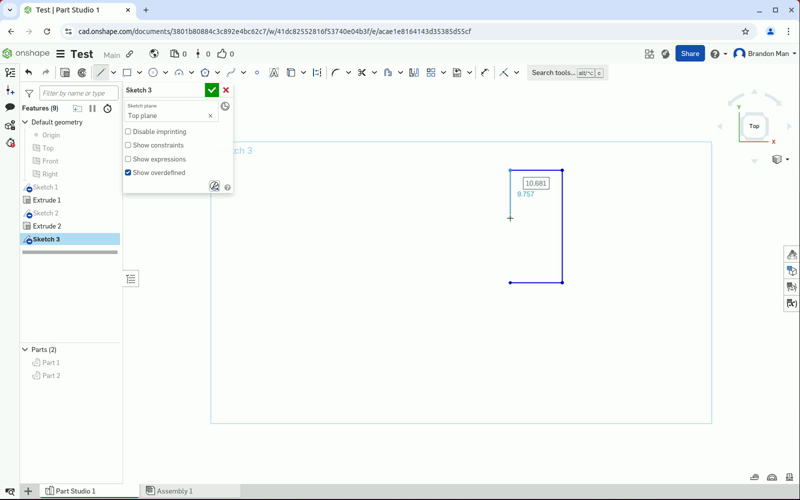
key_up(shift)
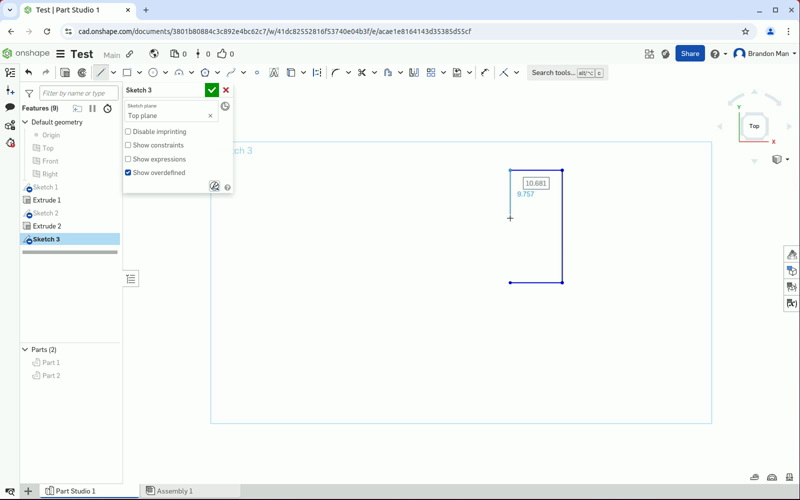
key_down(shift)
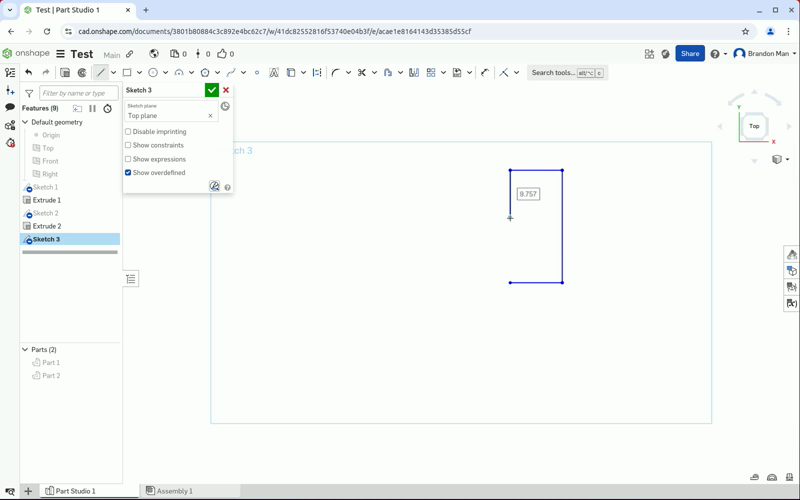
mouse_move(510, 282)
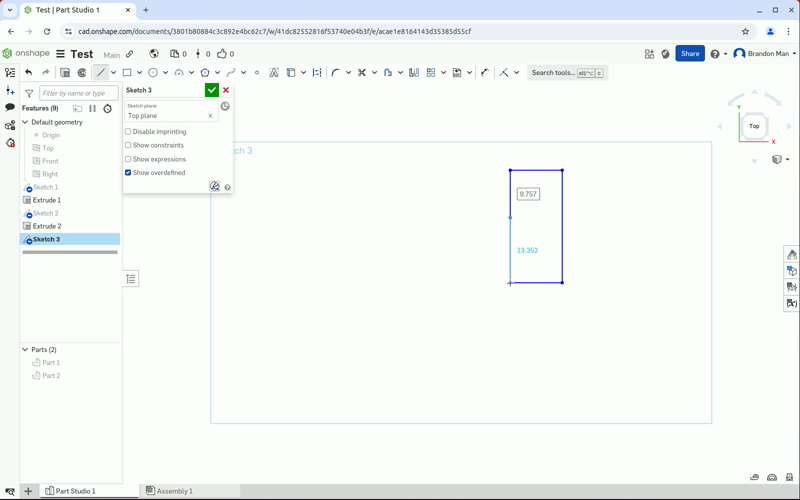
key_up(shift)
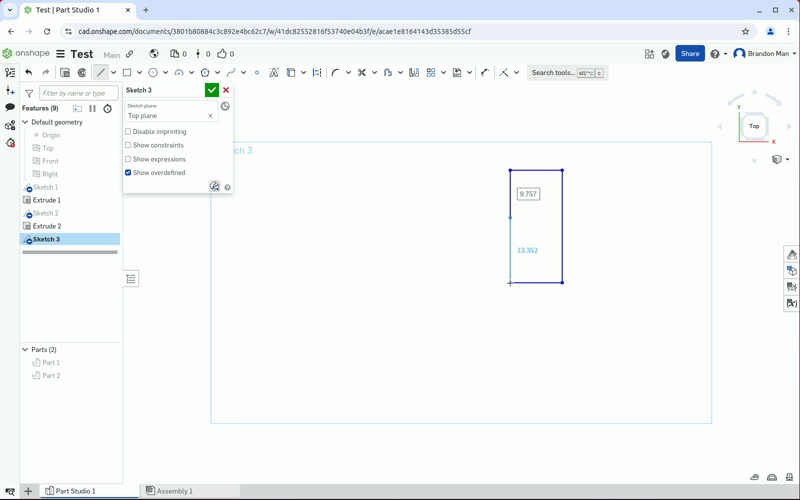
click(510, 282)
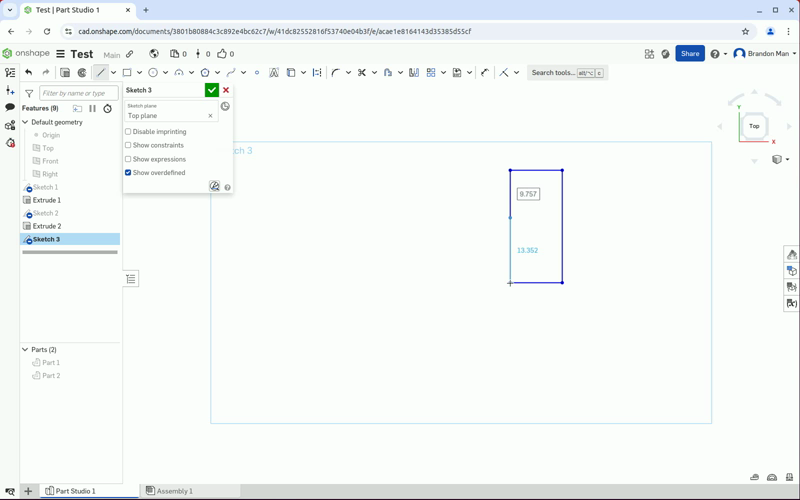
key(esc)
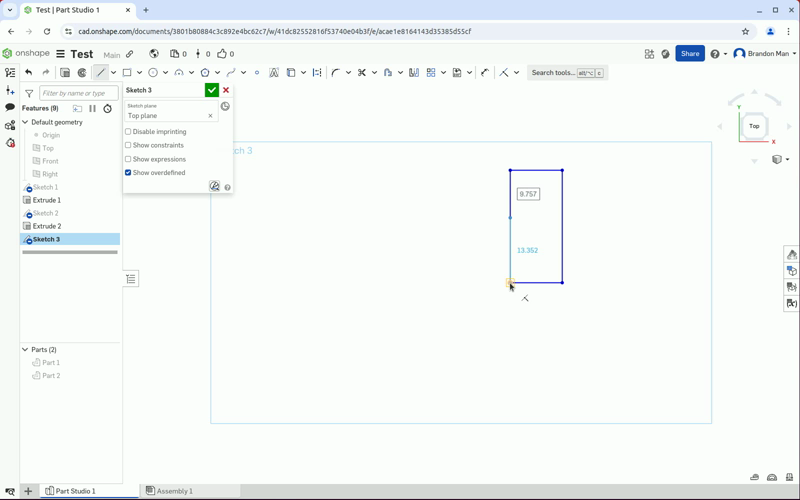
mouse_move(536, 205)
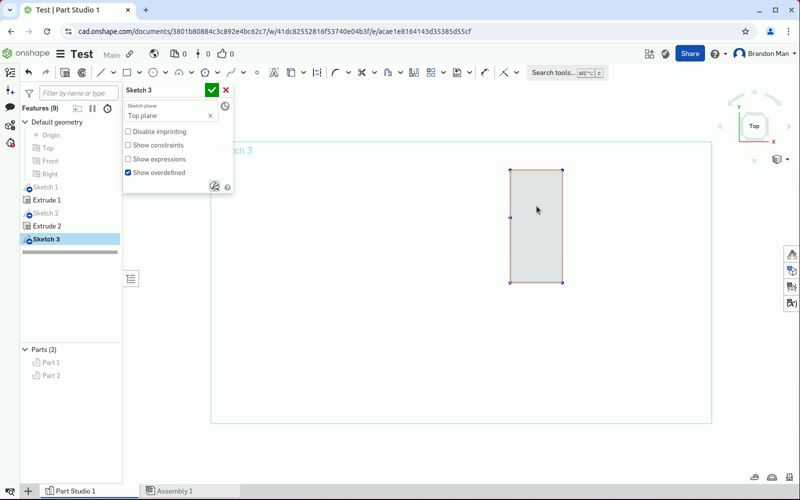
click(536, 205)
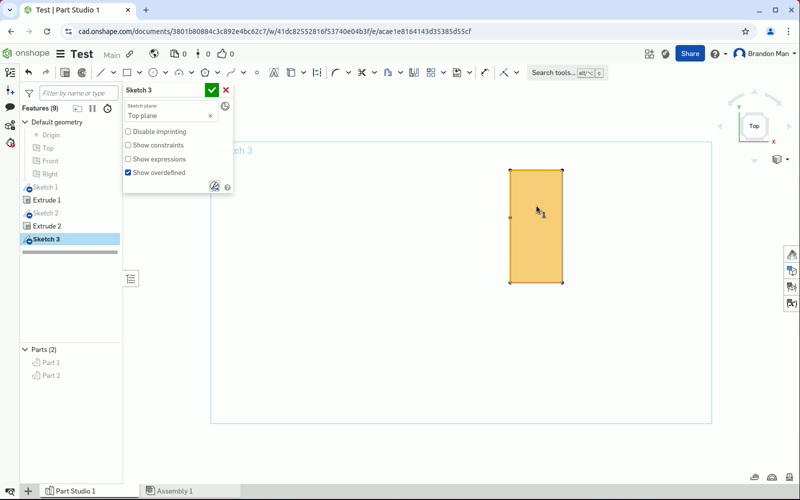
mouse_move(73, 352)
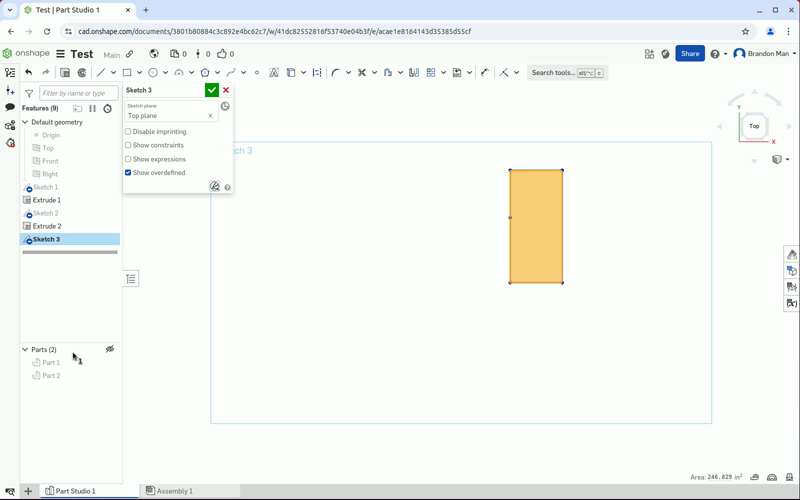
key(shift+y)
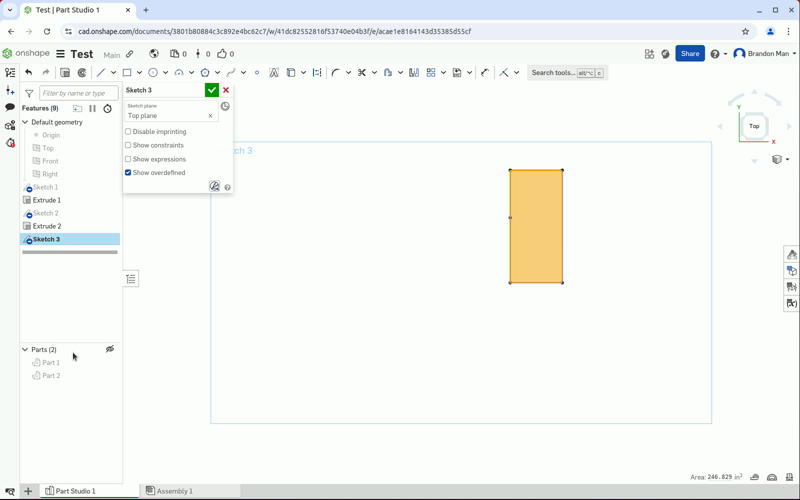
key(shift+e)
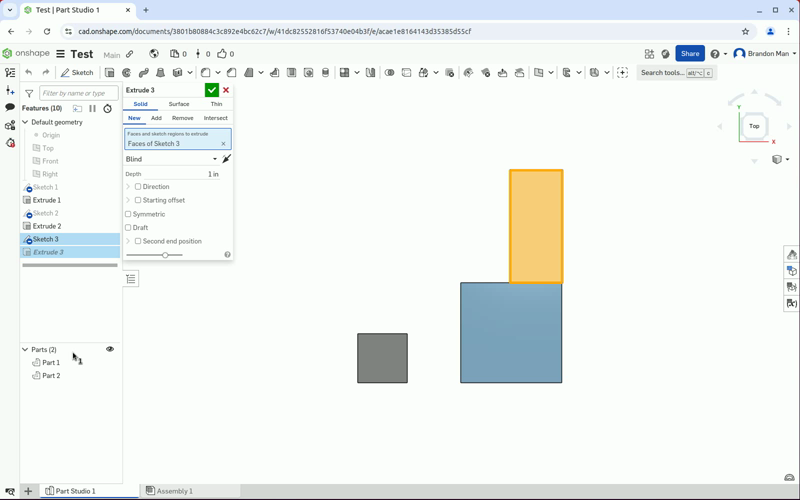
mouse_move(143, 106)
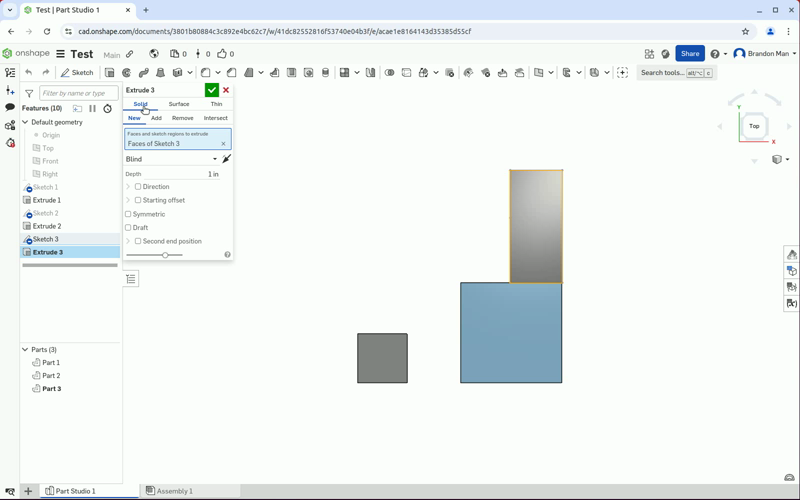
click(143, 106)
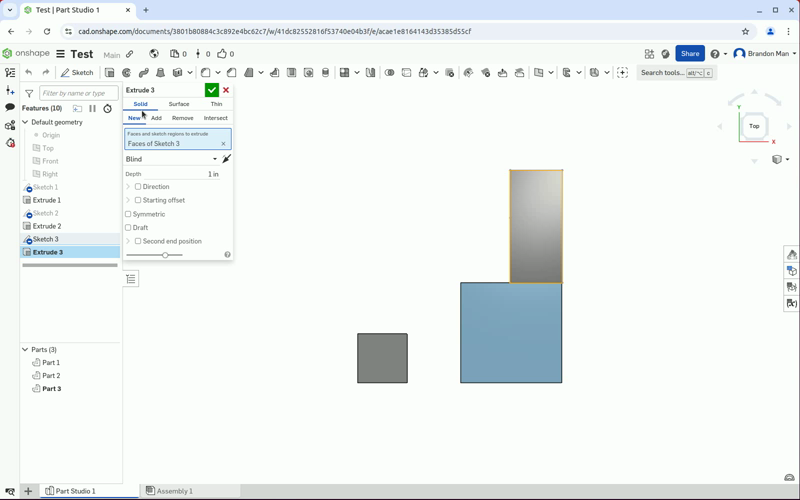
mouse_move(137, 120)
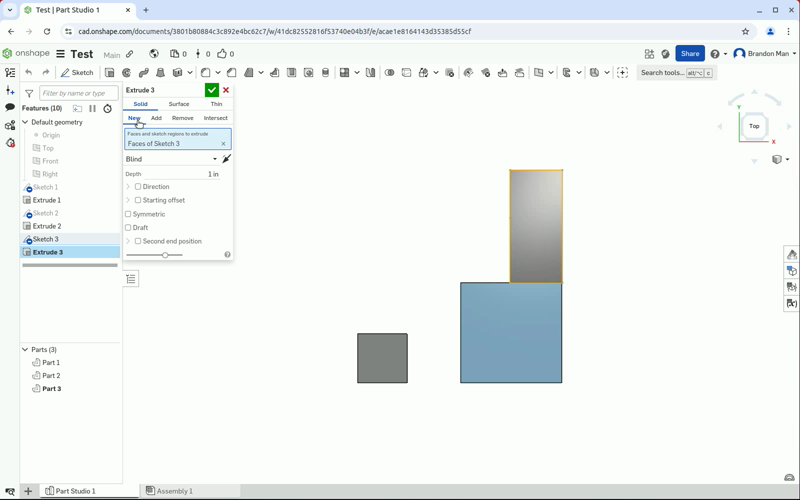
click(137, 120)
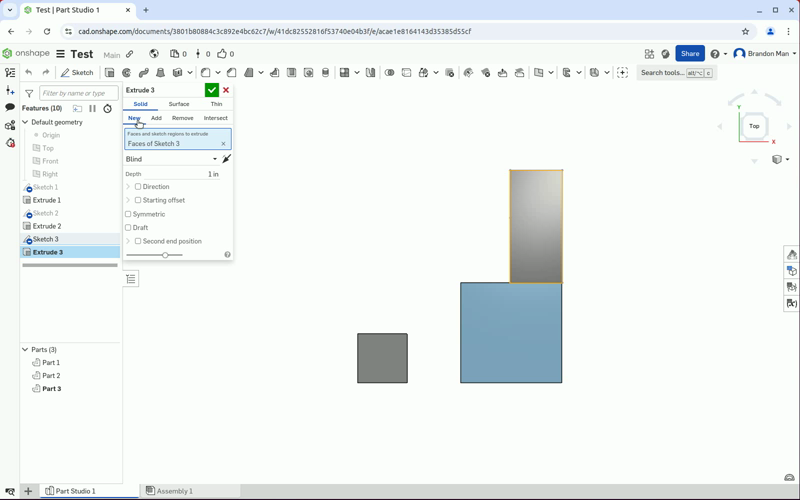
key(tab, 4)
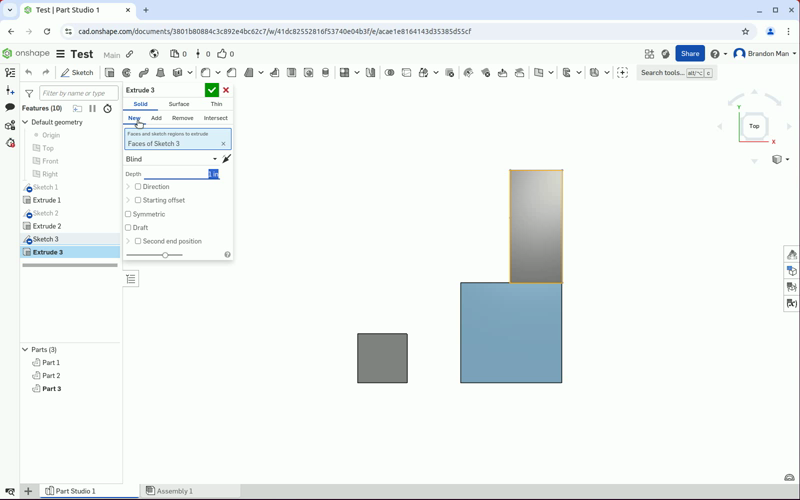
text(-10.351)
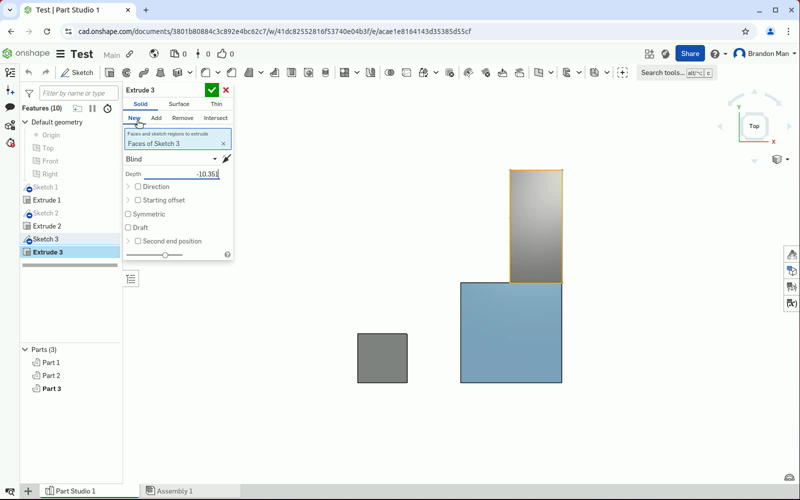
key(enter)
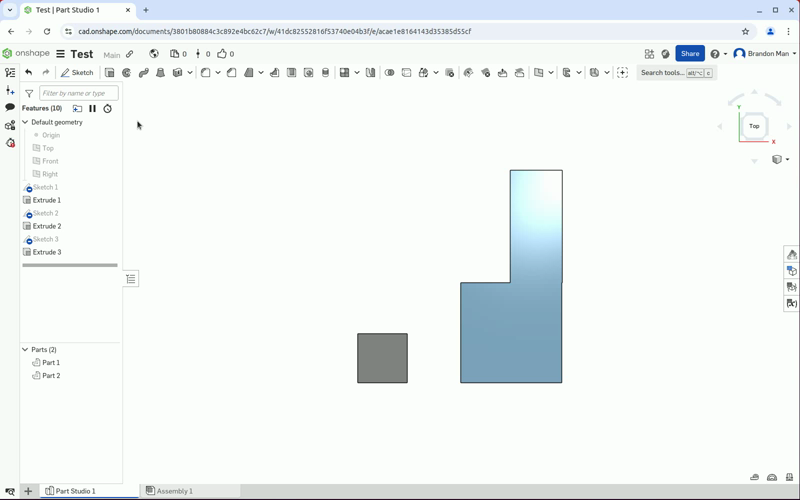
key(shift+h)
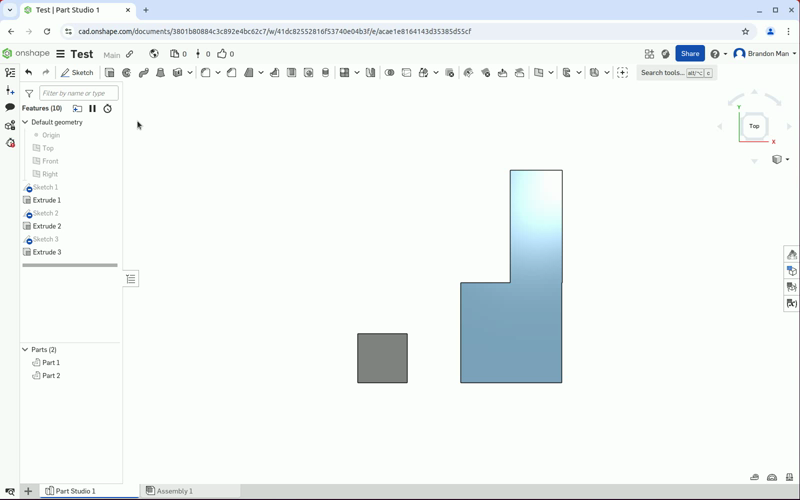
key(shift+h)
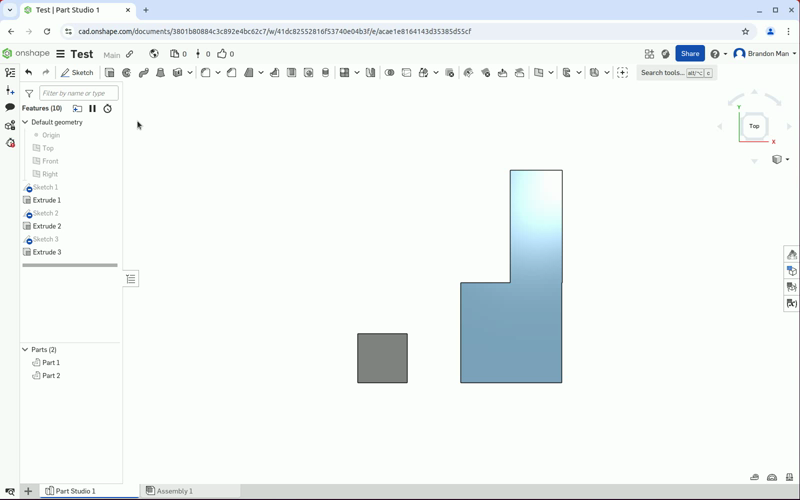
mouse_move(73, 189)
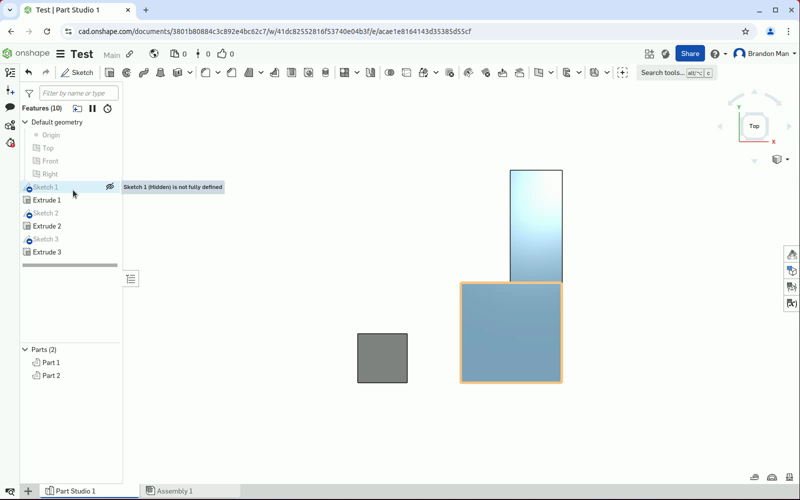
click(73, 189)
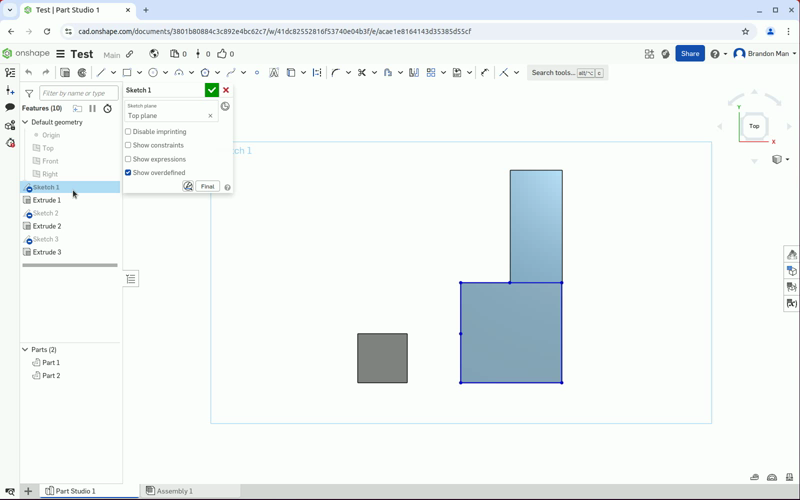
mouse_move(229, 92)
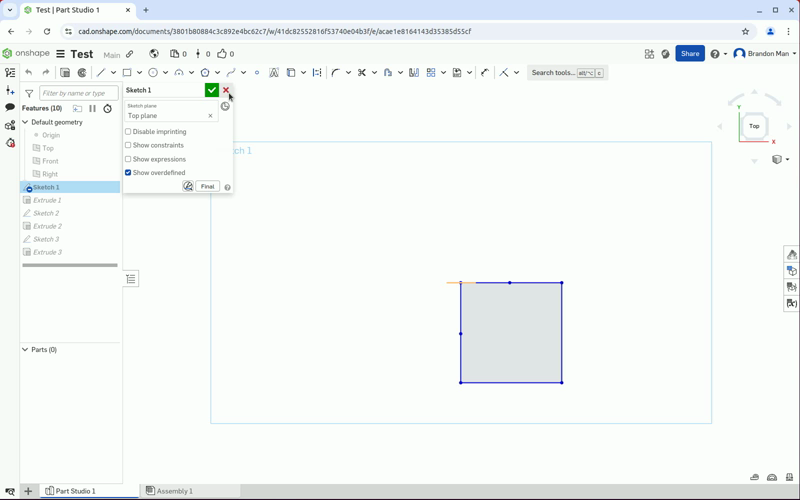
click(229, 92)
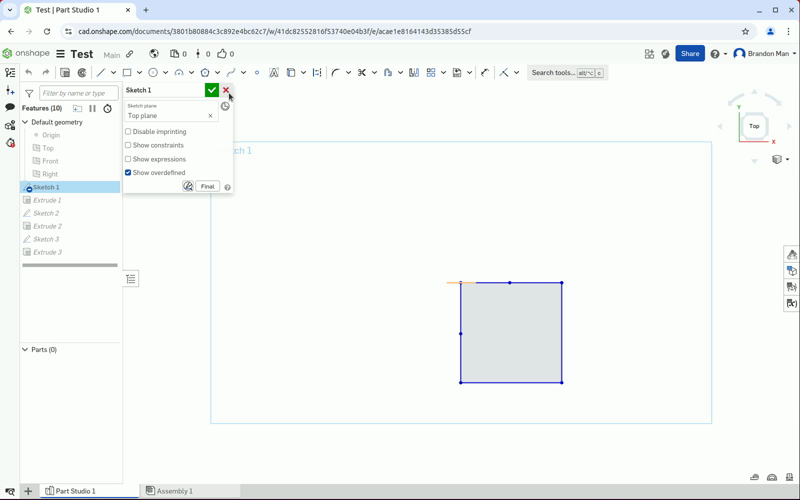
key(shift+s)
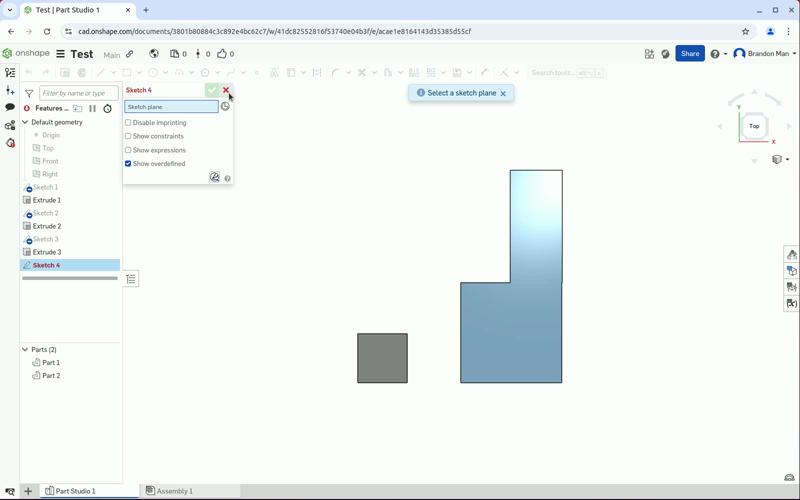
mouse_move(73, 150)
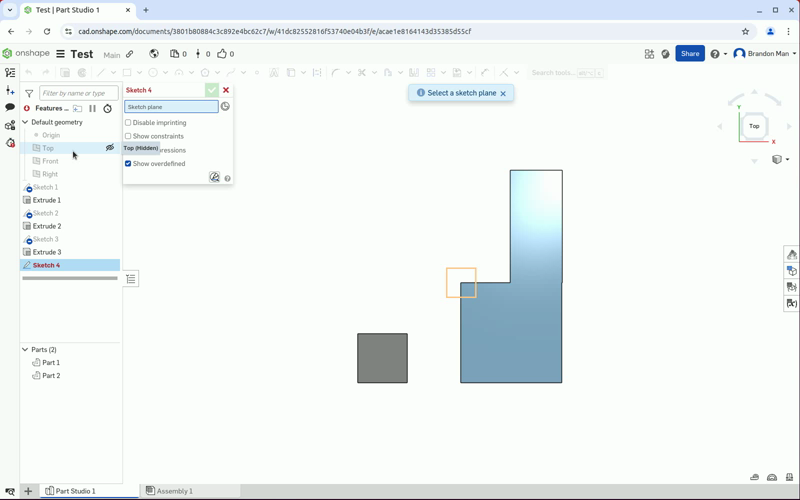
click(73, 150)
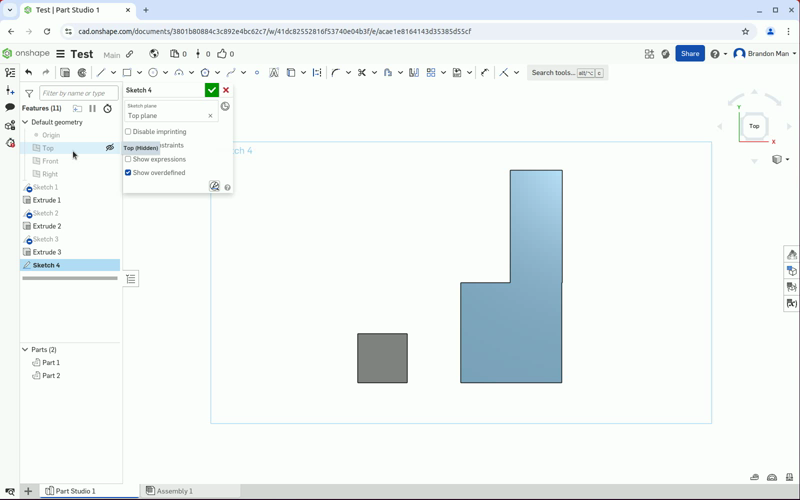
mouse_move(73, 352)
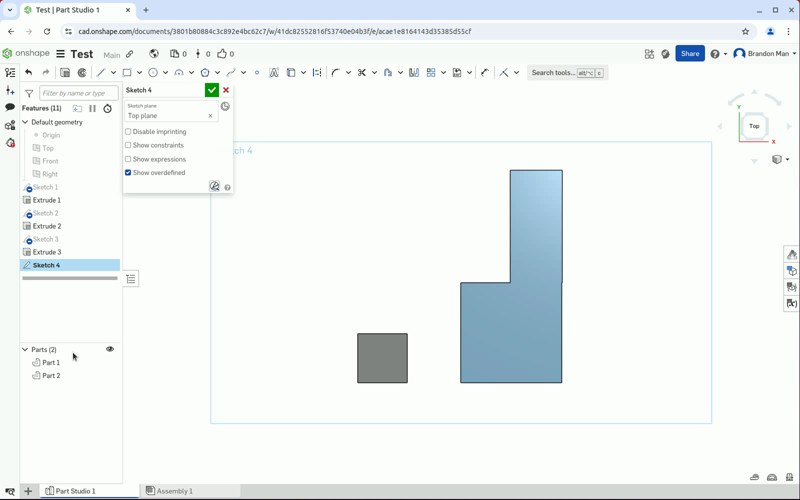
key(y)
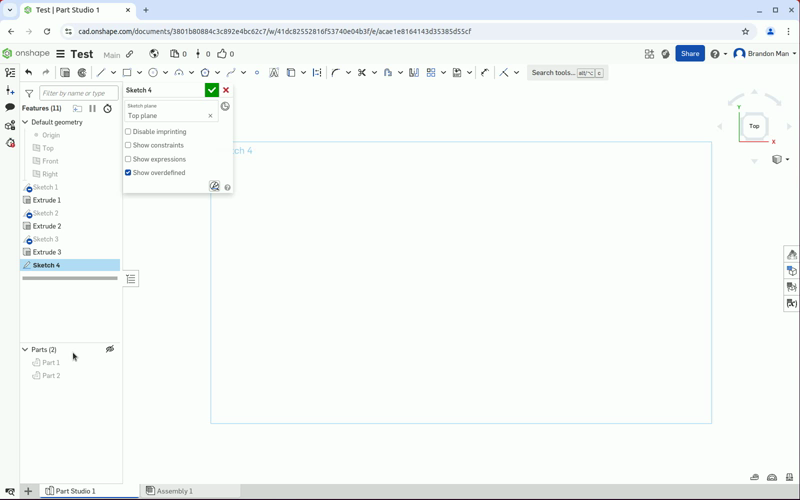
key(l)
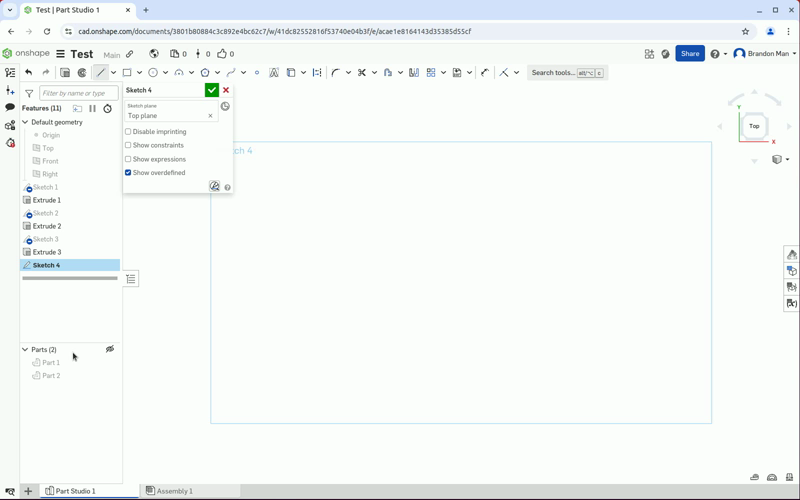
key_down(shift)
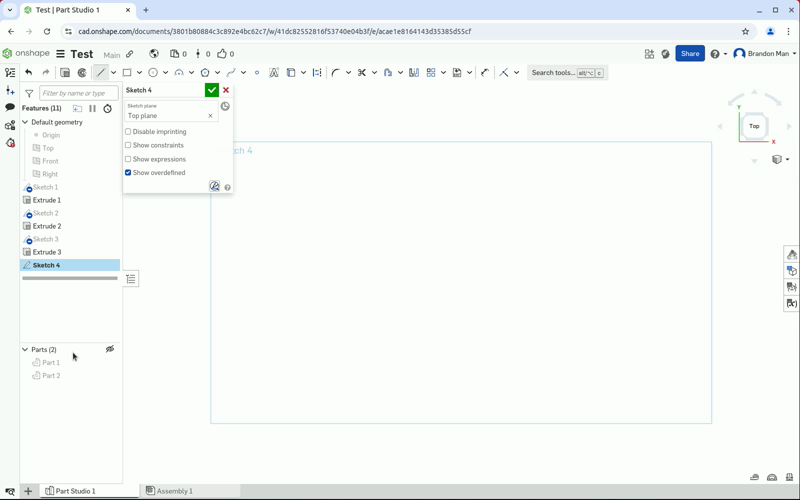
mouse_move(460, 282)
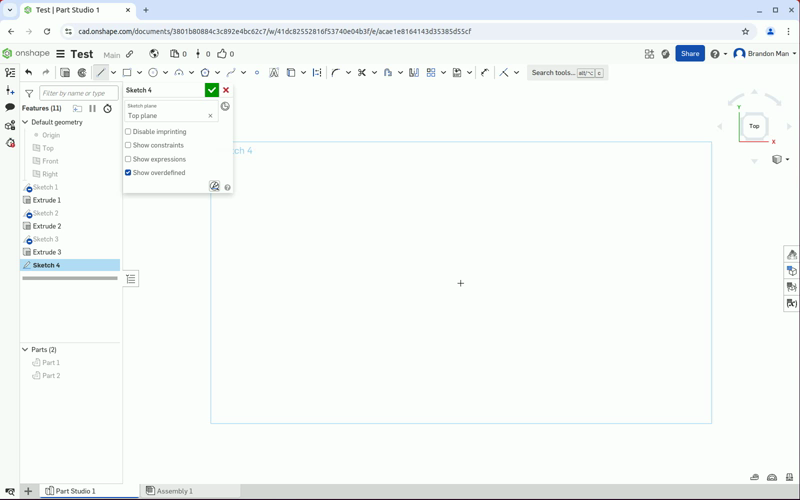
click(460, 282)
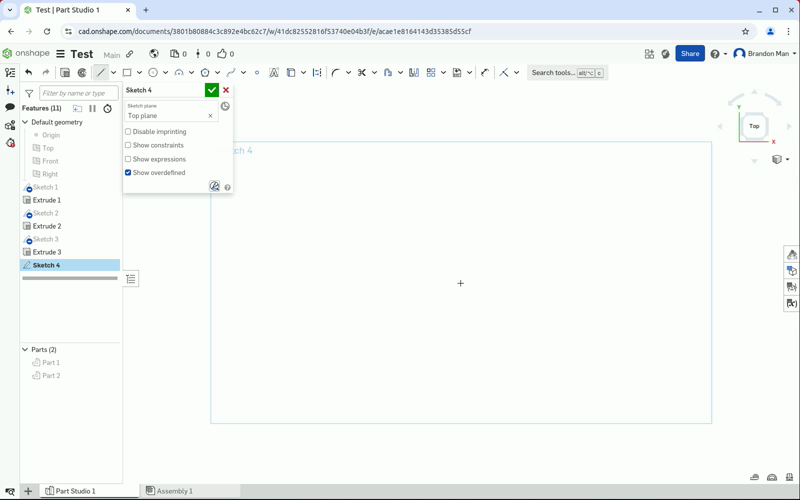
key_up(shift)
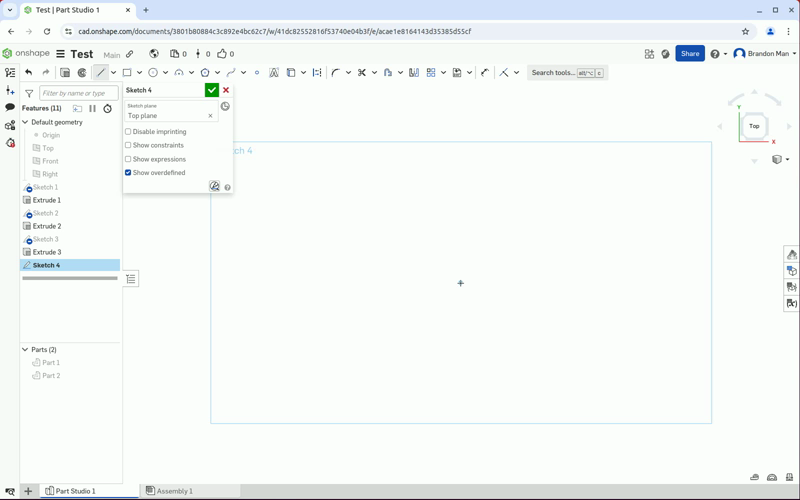
key_down(shift)
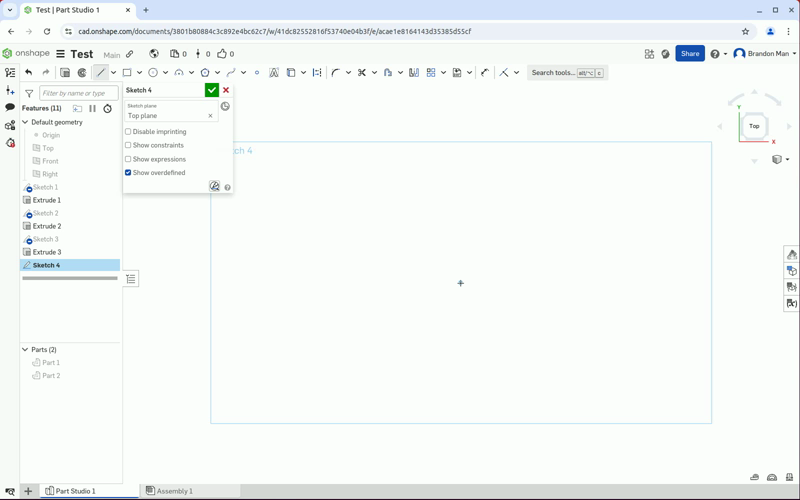
mouse_move(490, 282)
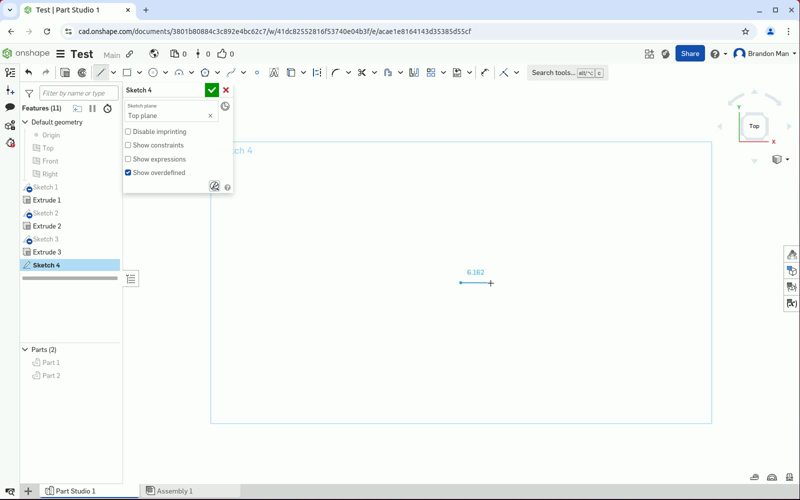
mouse_move(510, 282)
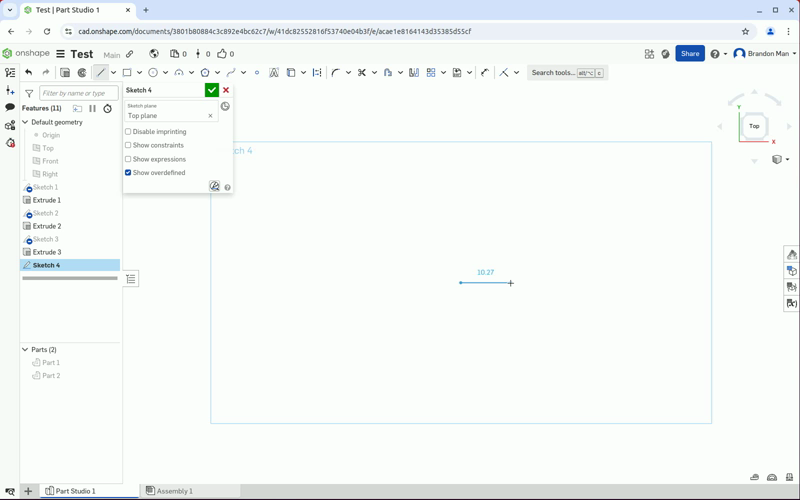
click(510, 282)
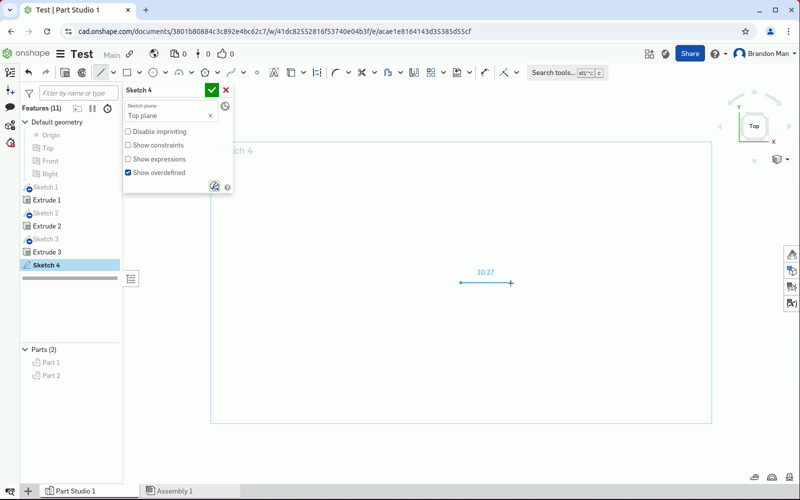
key_up(shift)
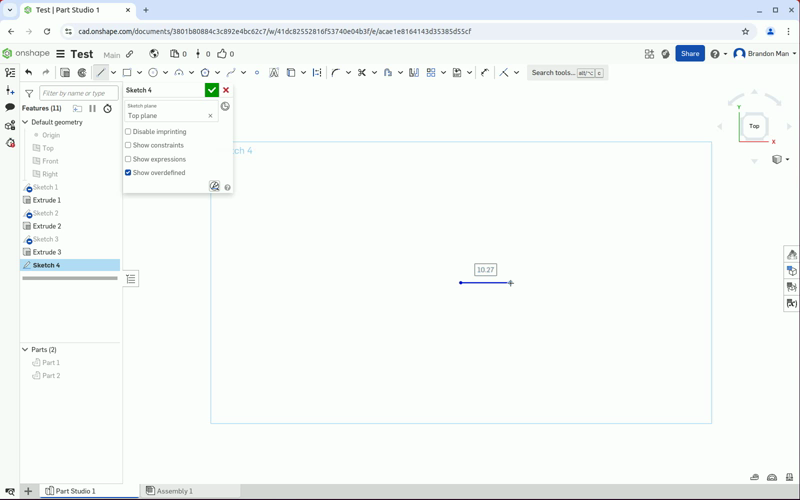
key_down(shift)
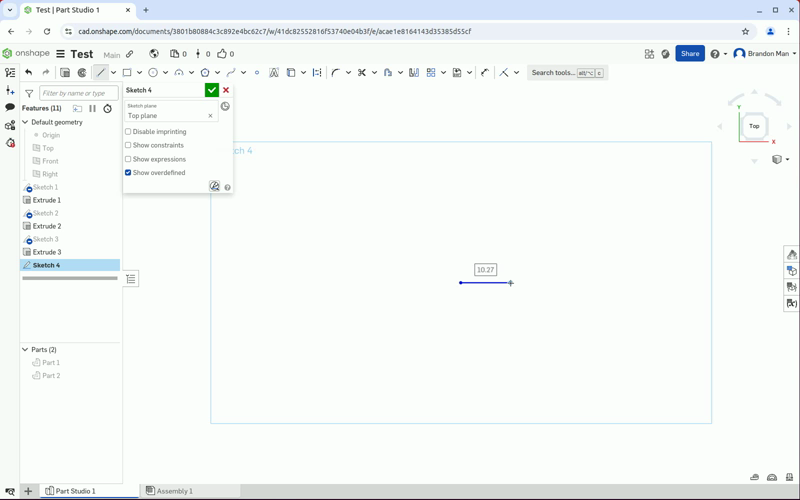
mouse_move(510, 216)
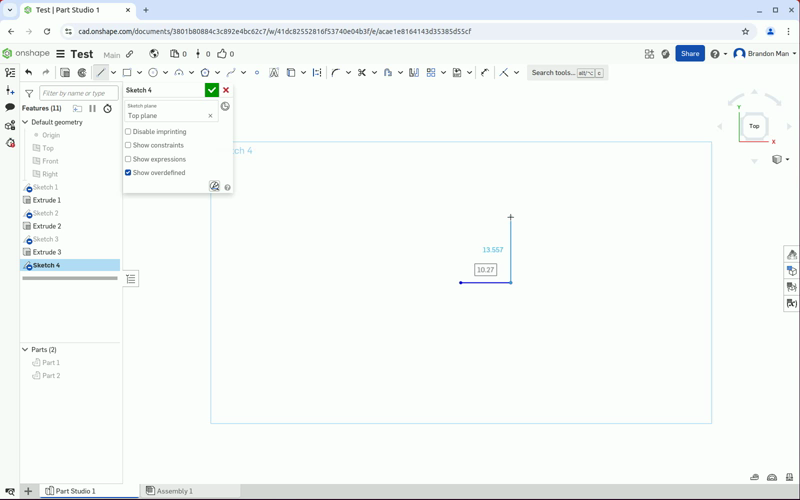
click(510, 216)
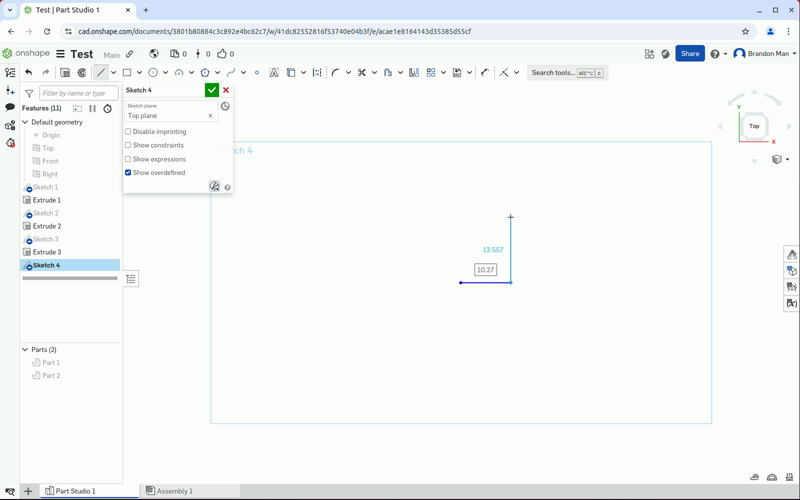
key_up(shift)
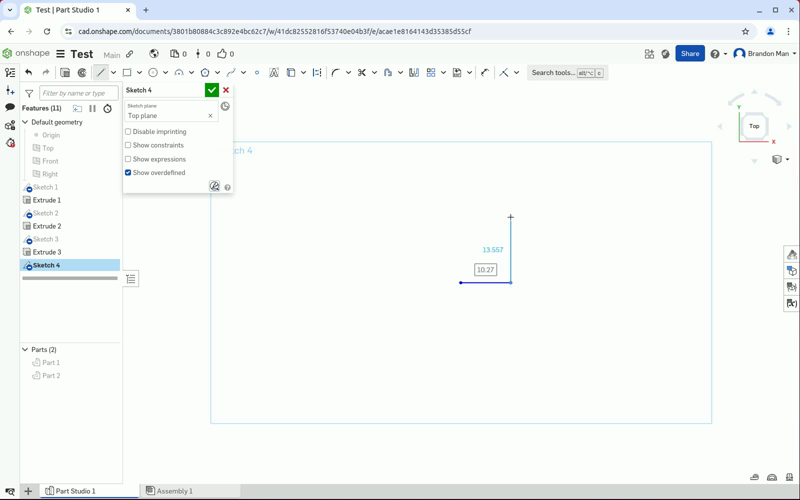
key_down(shift)
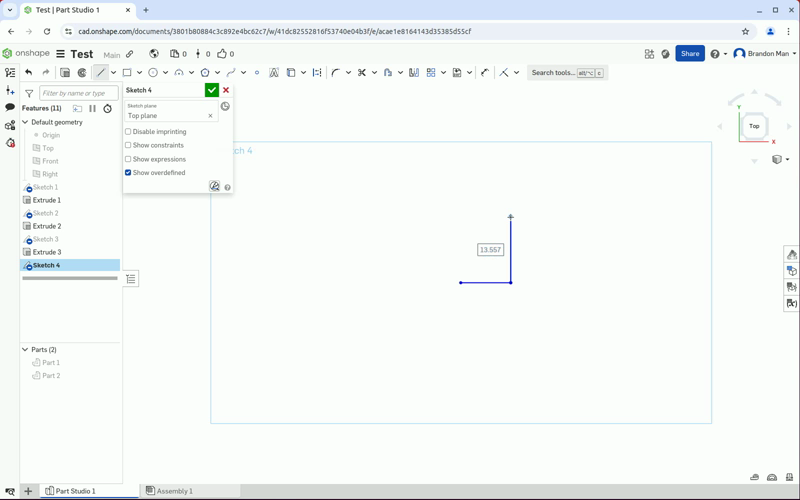
mouse_move(540, 216)
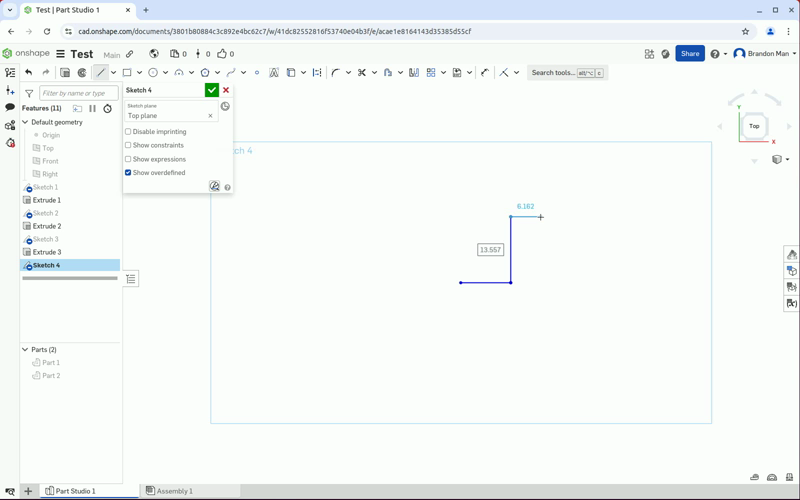
mouse_move(460, 216)
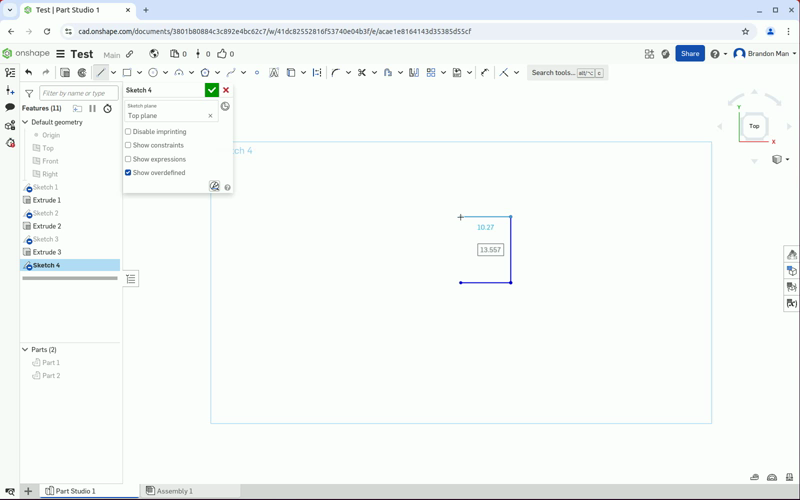
click(460, 216)
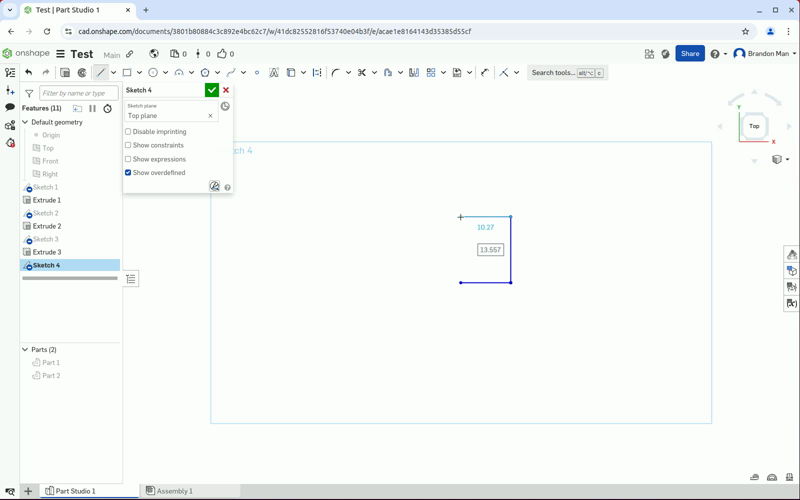
key_up(shift)
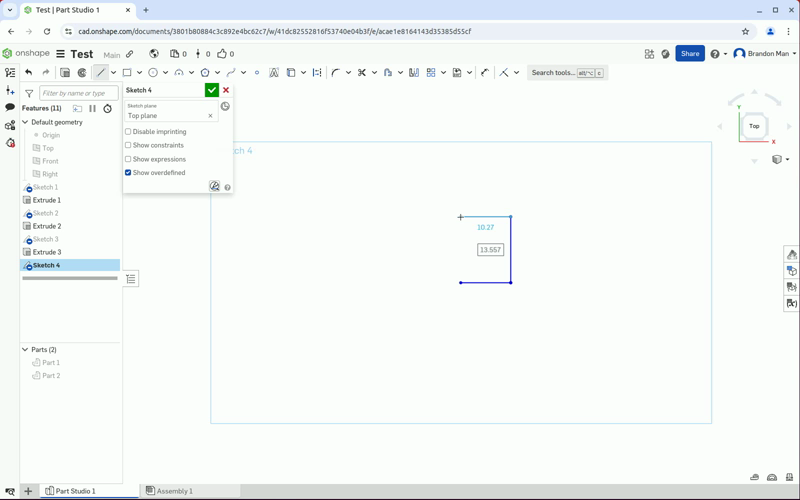
key_down(shift)
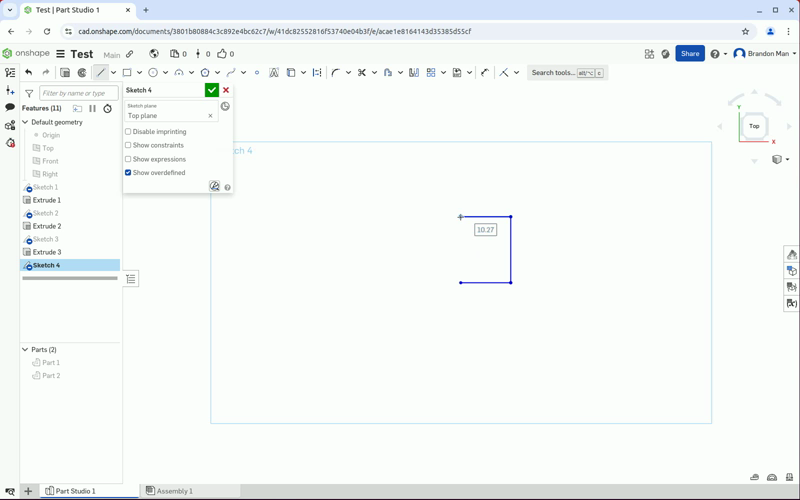
mouse_move(460, 282)
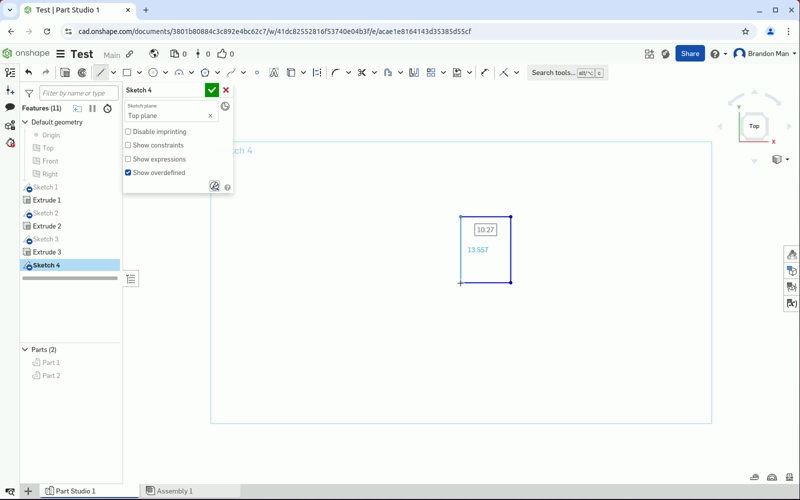
key_up(shift)
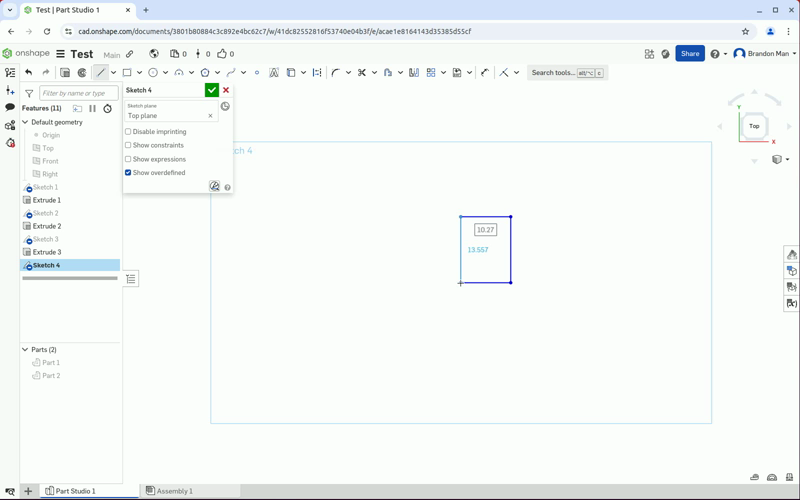
click(460, 282)
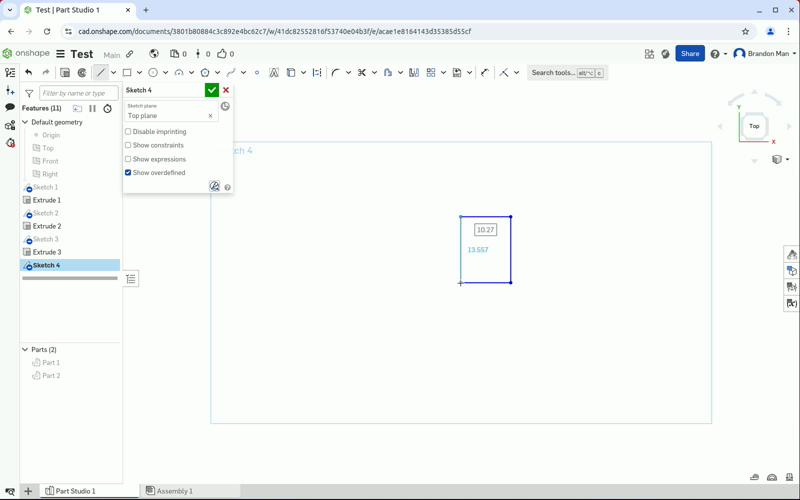
key(esc)
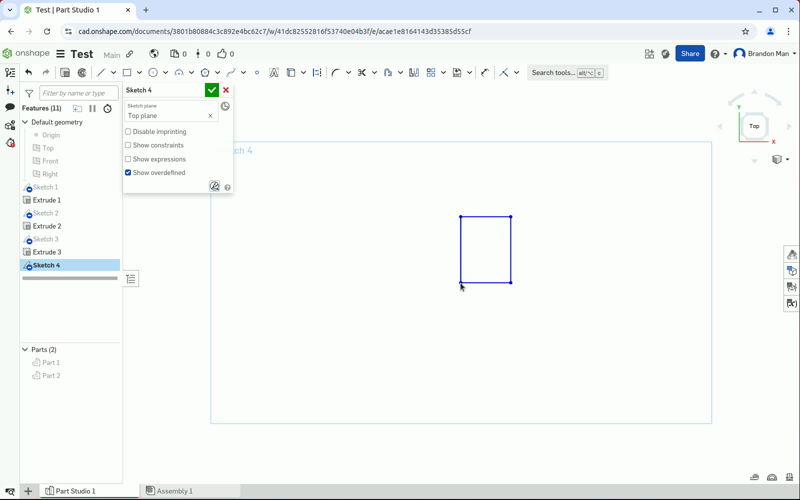
mouse_move(495, 252)
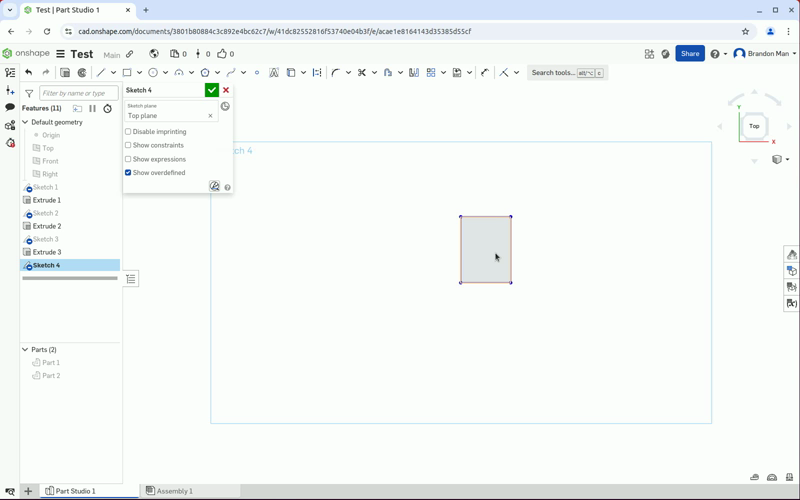
click(495, 252)
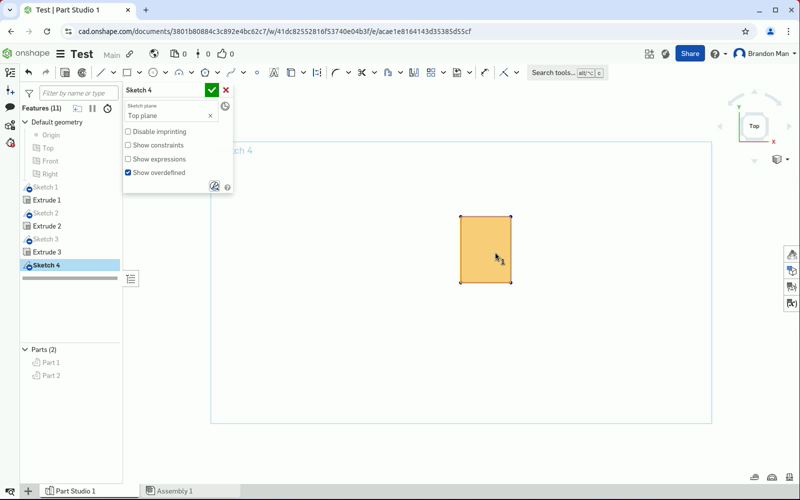
mouse_move(73, 352)
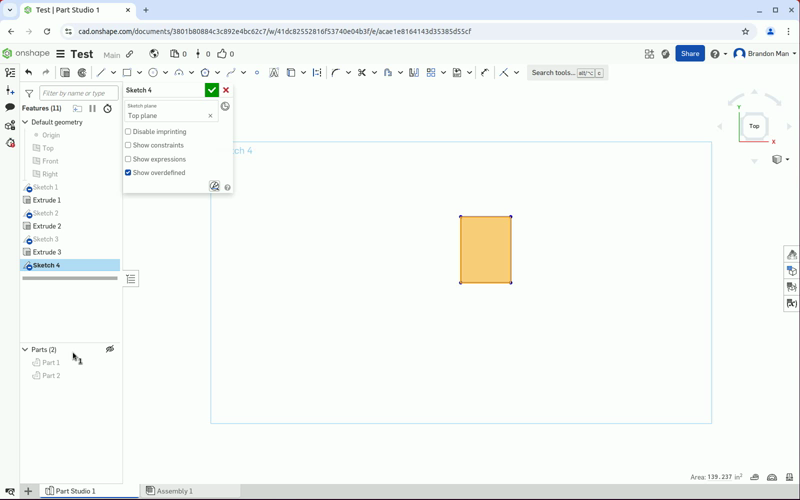
key(shift+y)
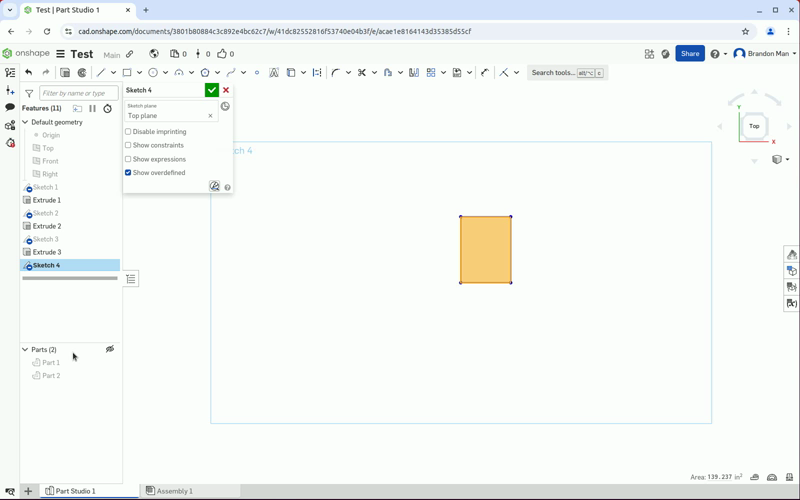
key(shift+e)
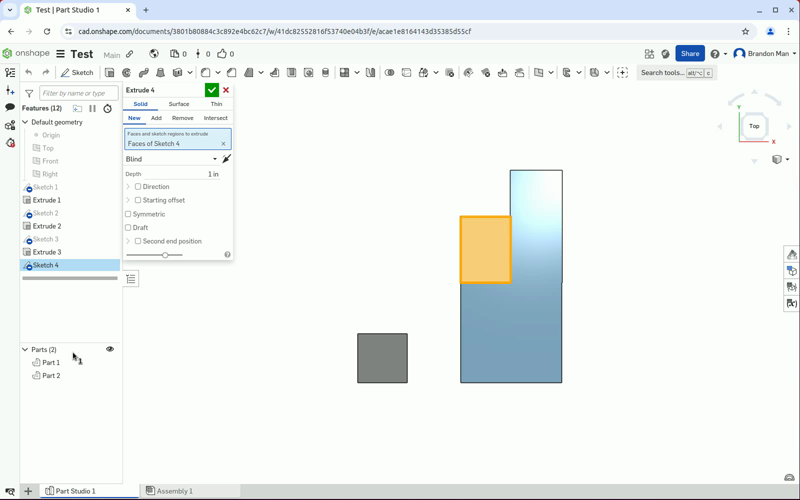
mouse_move(143, 106)
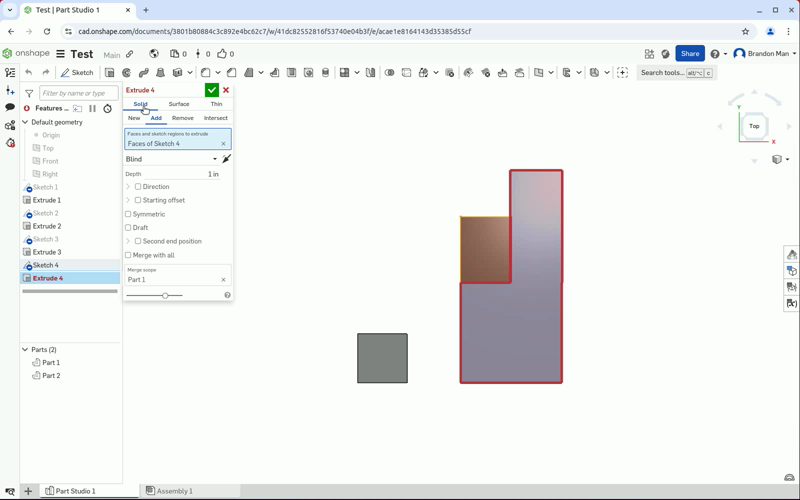
click(143, 106)
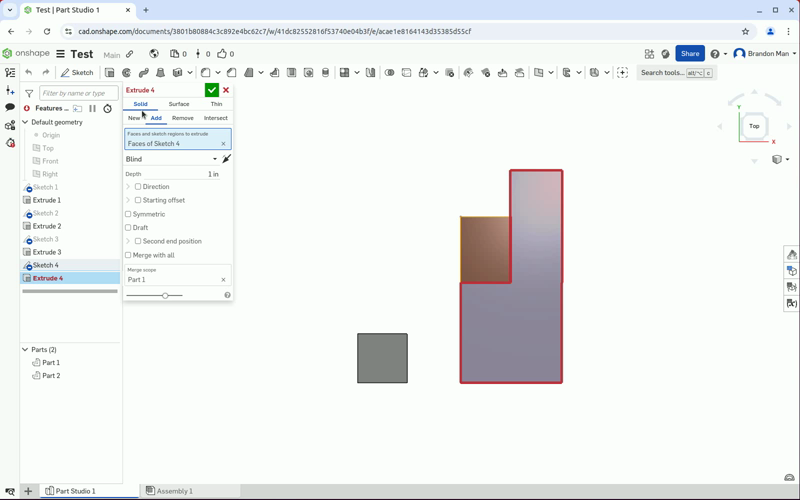
mouse_move(137, 120)
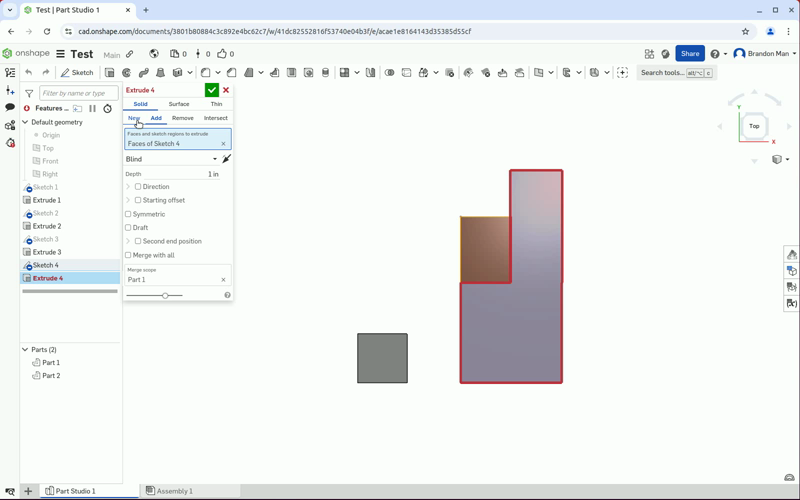
click(137, 120)
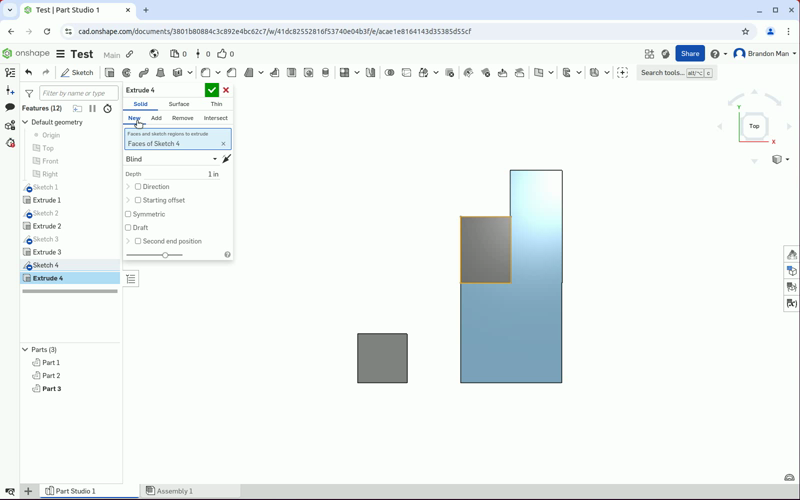
key(tab, 4)
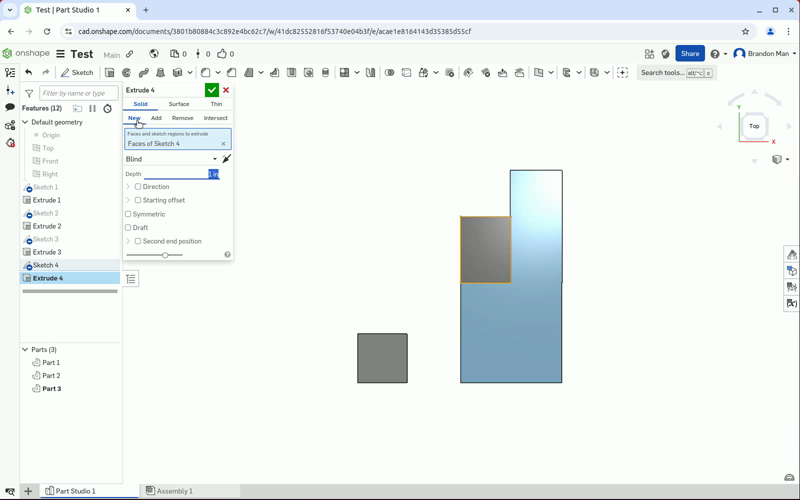
text(-10.351)
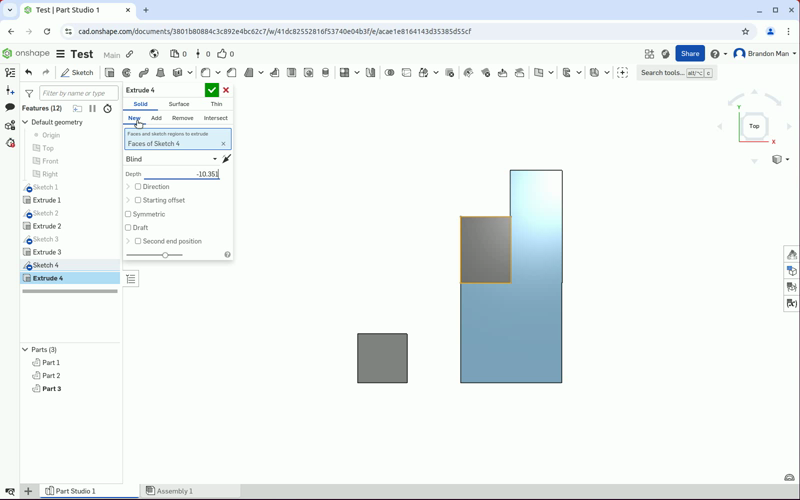
key(enter)
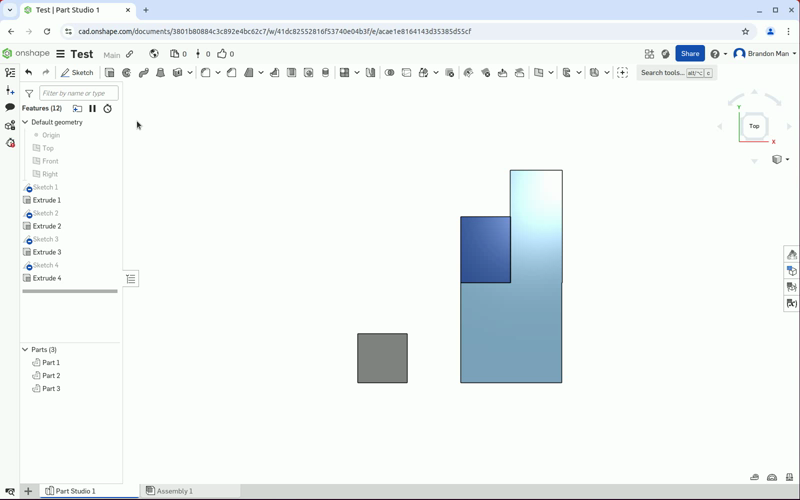
key(shift+h)
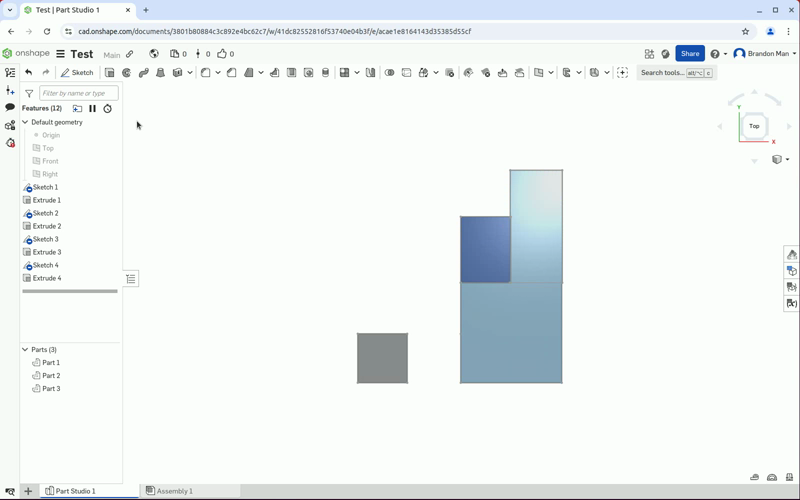
key(shift+h)
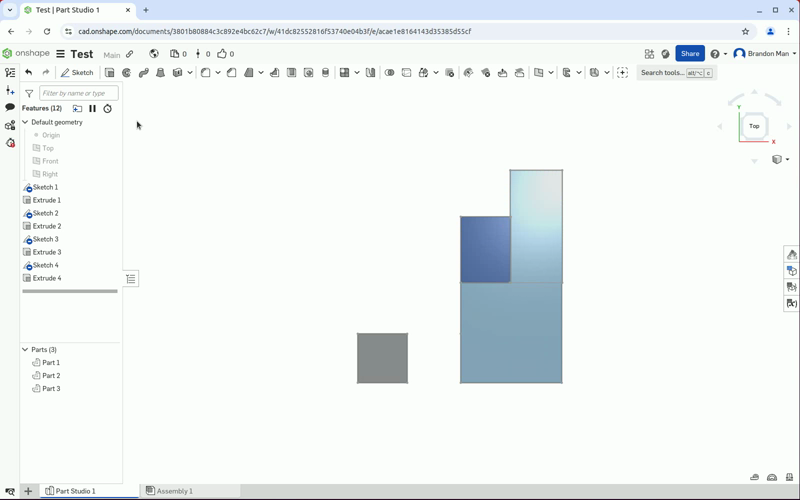
key(shift+7)
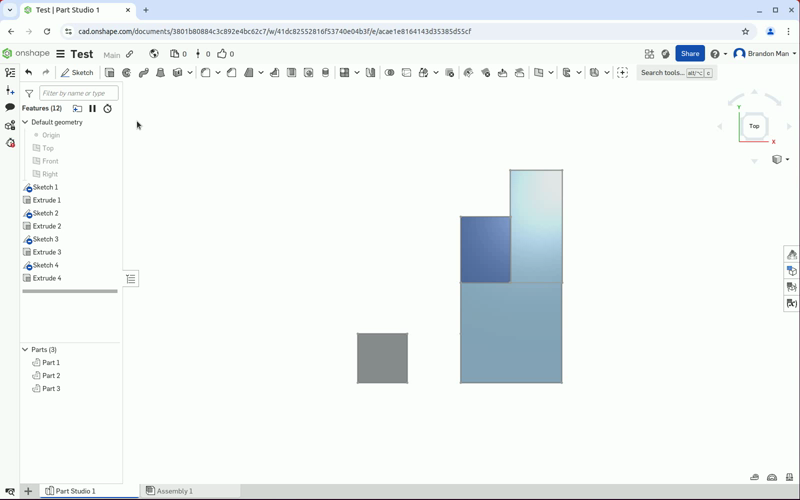
key(up, 3)
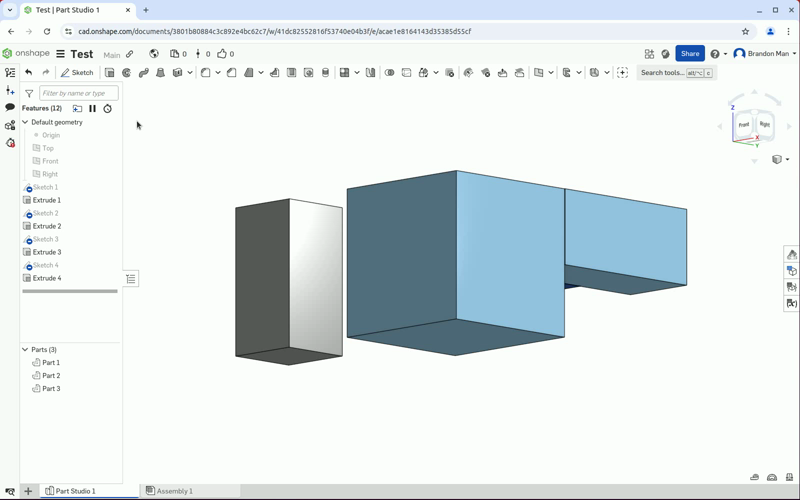
key(left, 3)
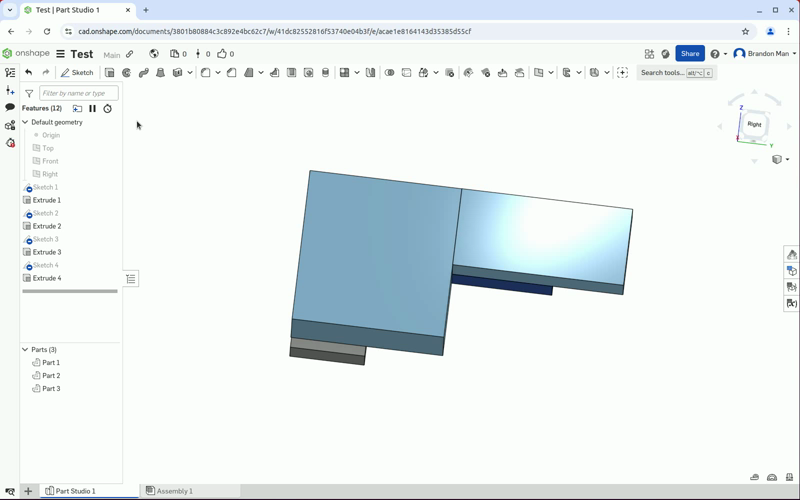
key(right, 3)
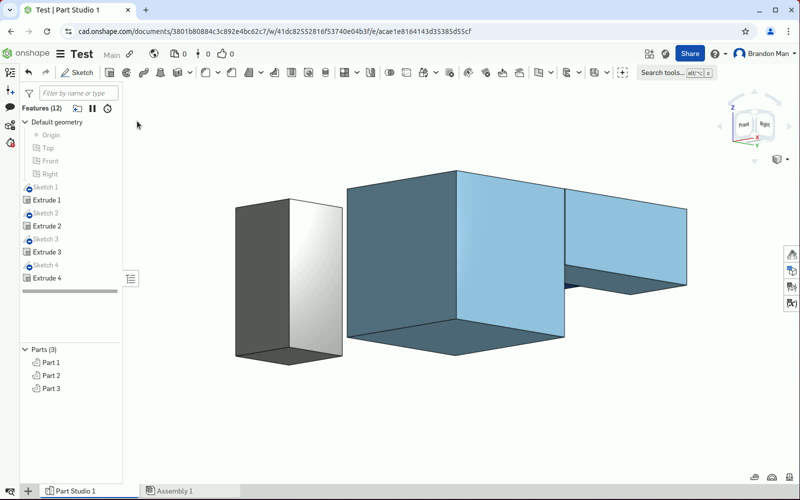
key(down, 3)
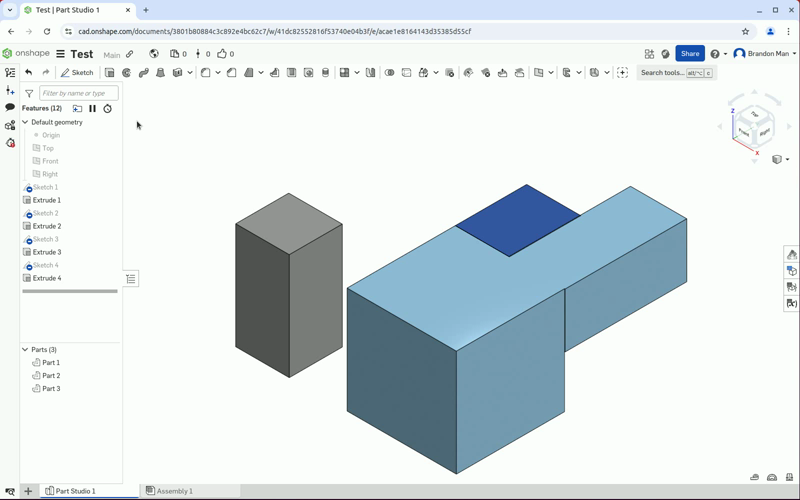
mouse_move(73, 189)
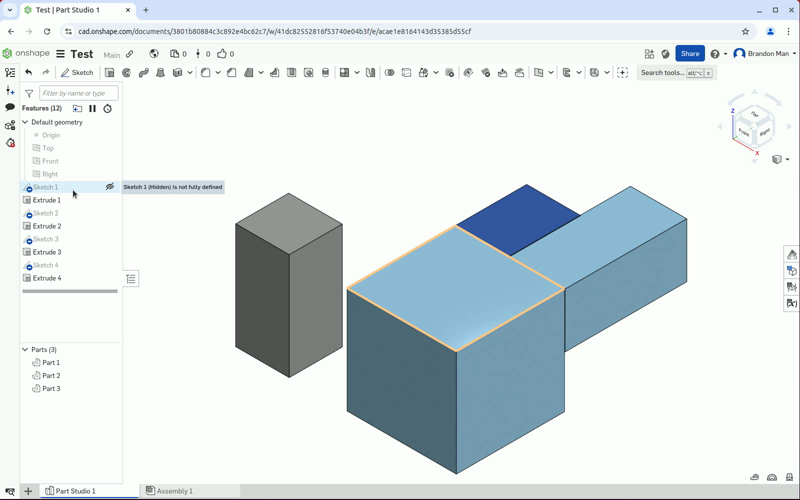
click(73, 189)